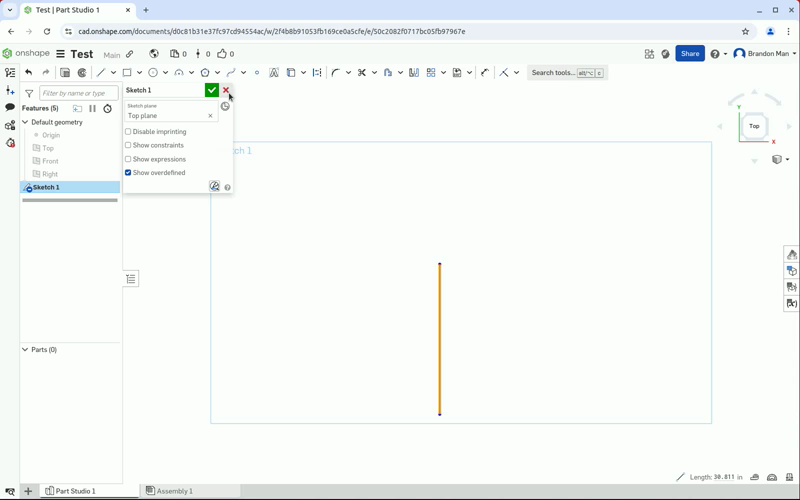
key(shift+h)
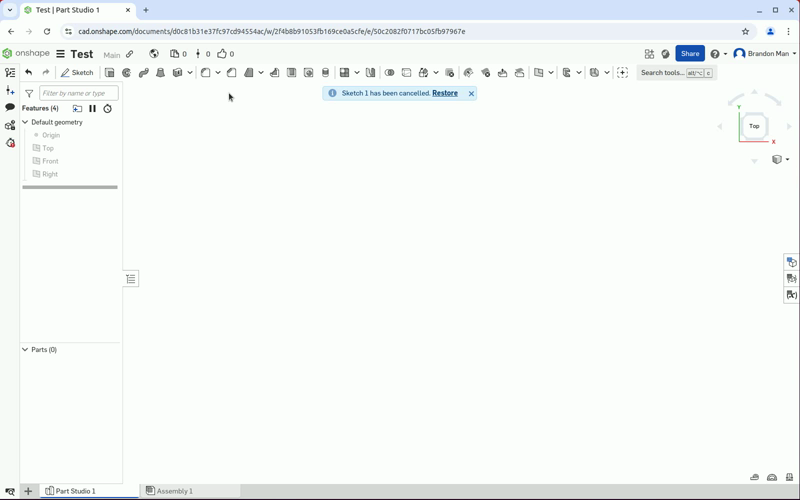
mouse_move(73, 352)
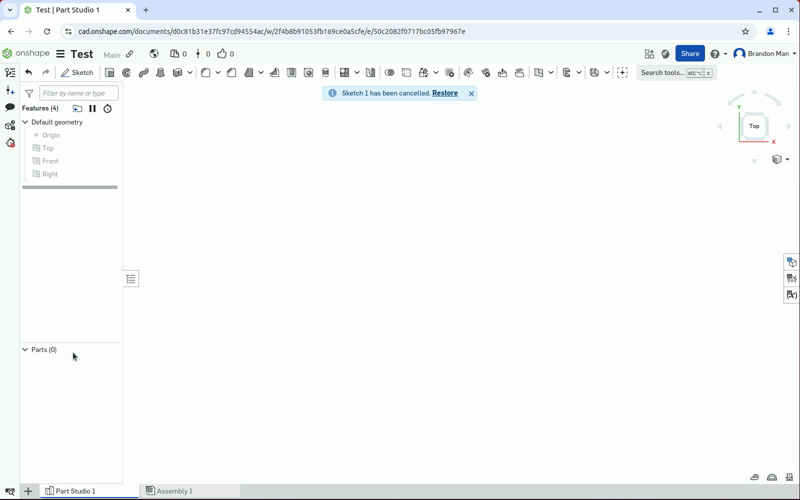
key(y)
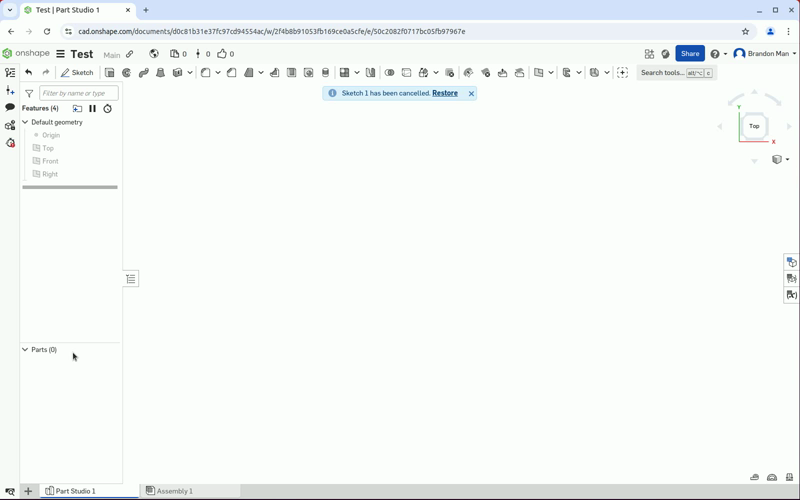
key(shift+p)
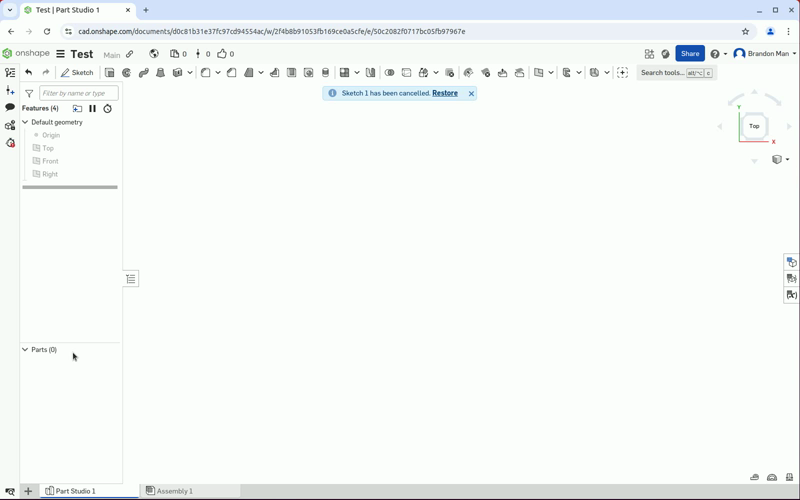
key(space)
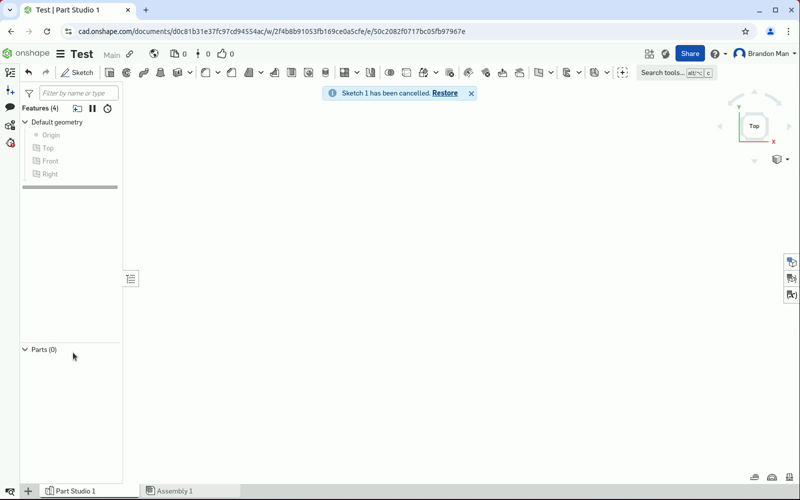
key_down(shift)
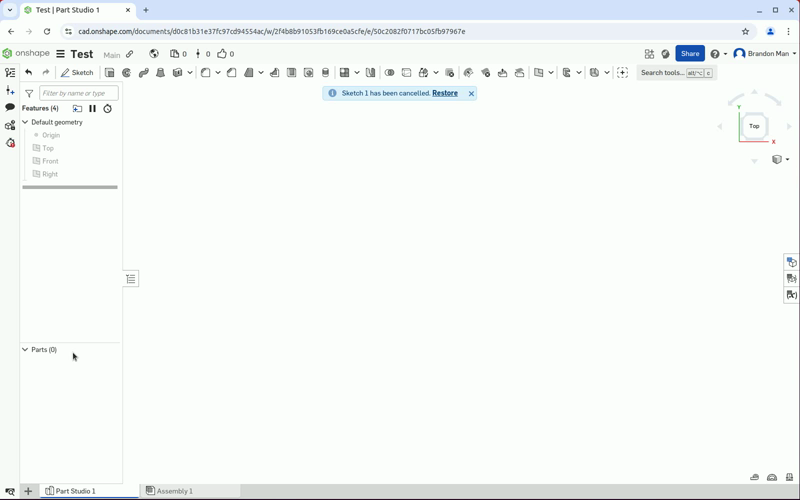
key(up)
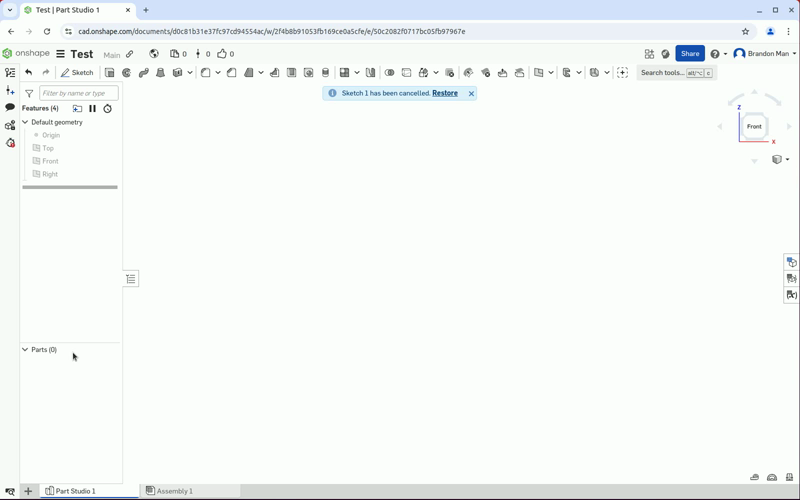
key_up(shift)
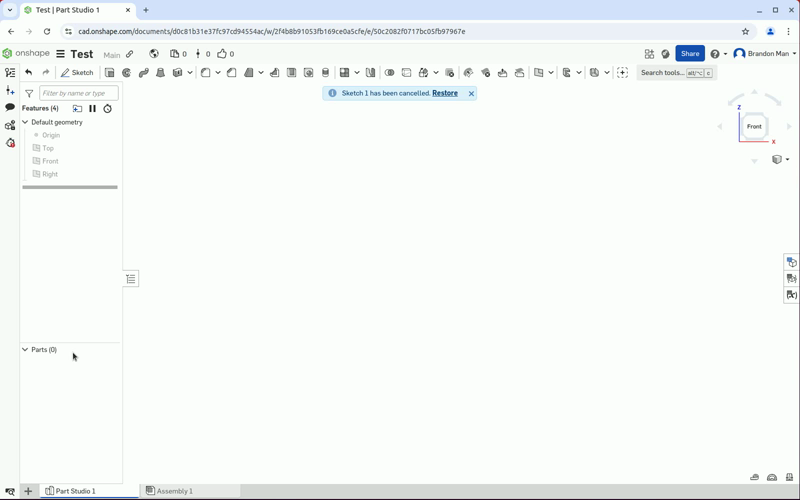
mouse_move(73, 352)
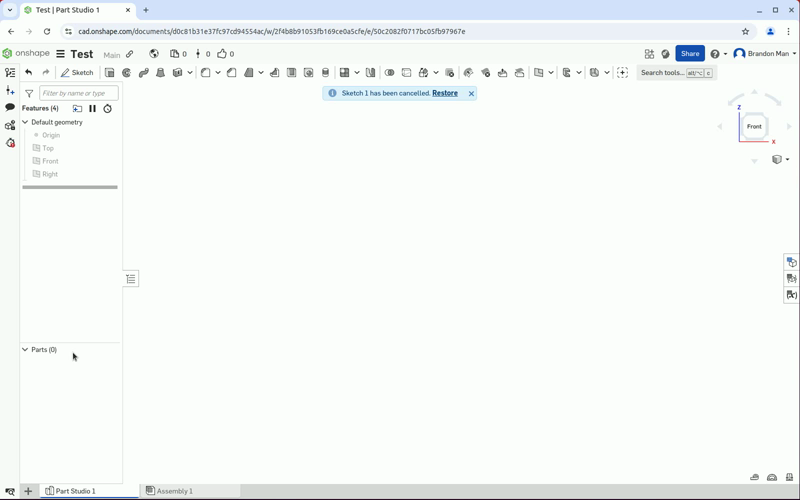
key(shift+y)
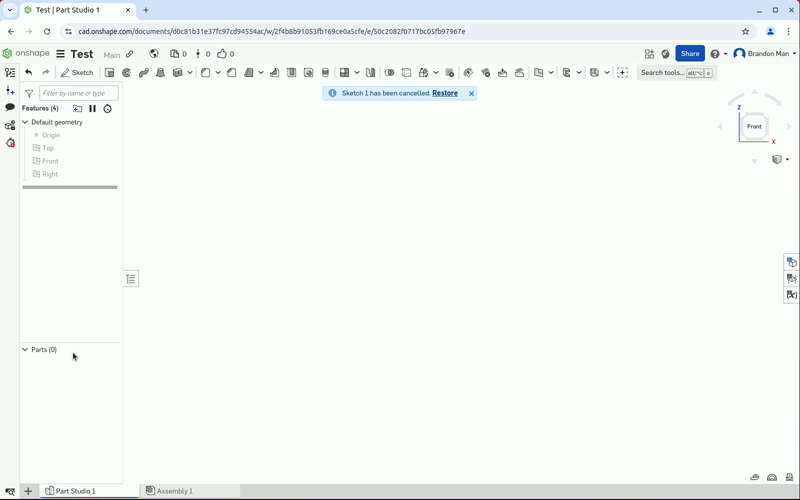
key(shift+s)
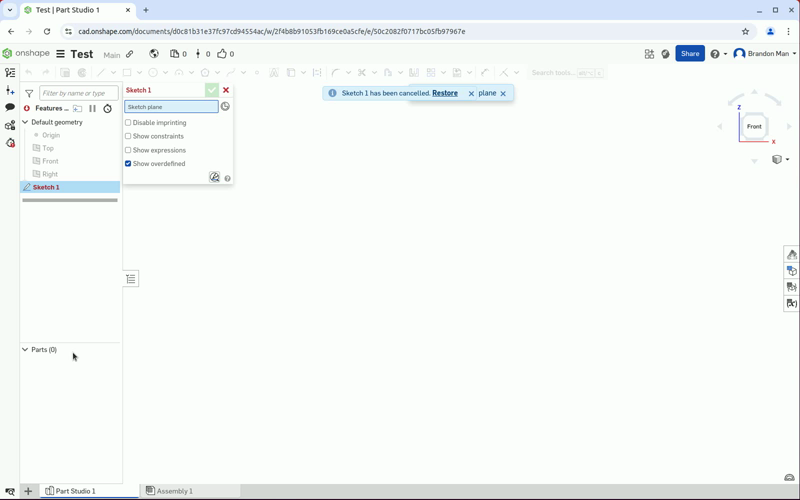
mouse_move(73, 163)
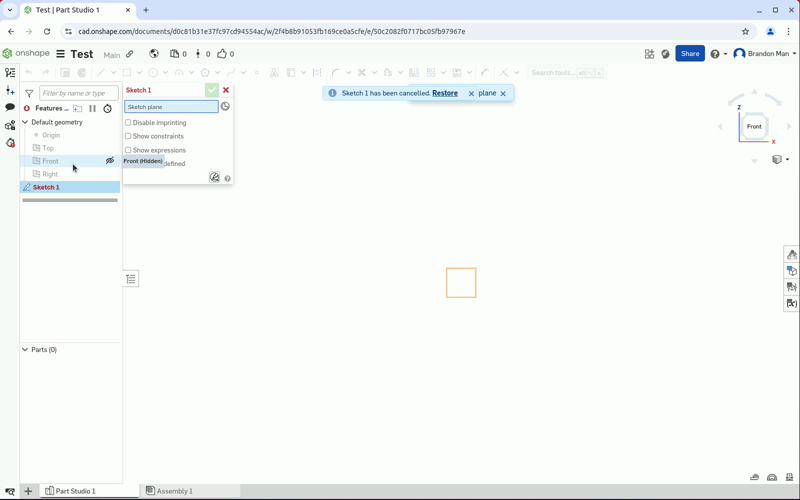
click(73, 163)
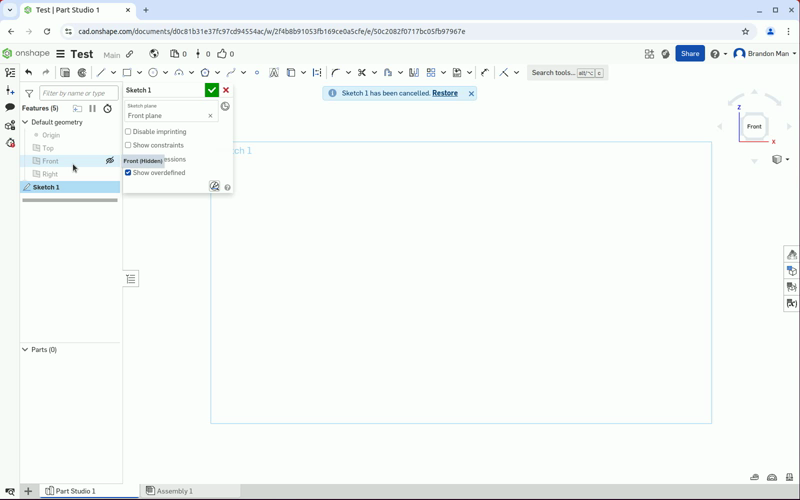
mouse_move(73, 352)
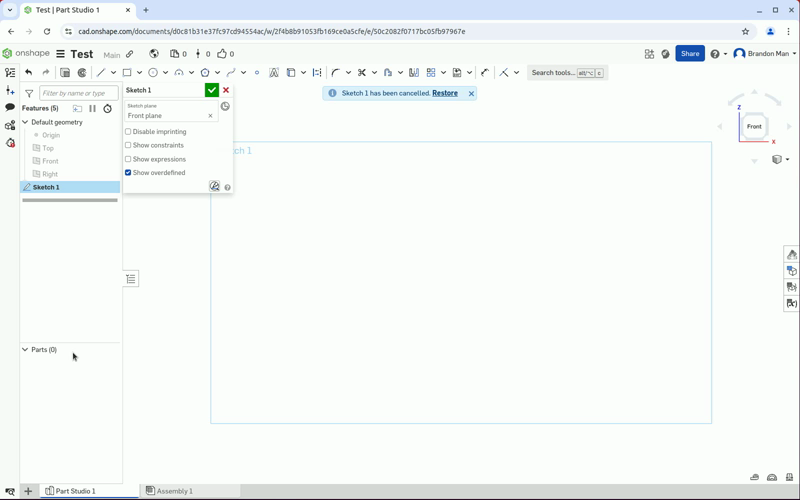
key(y)
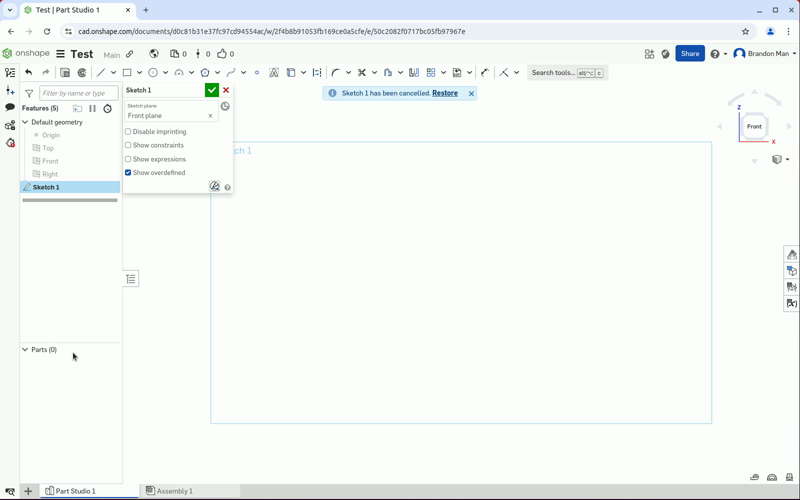
key(l)
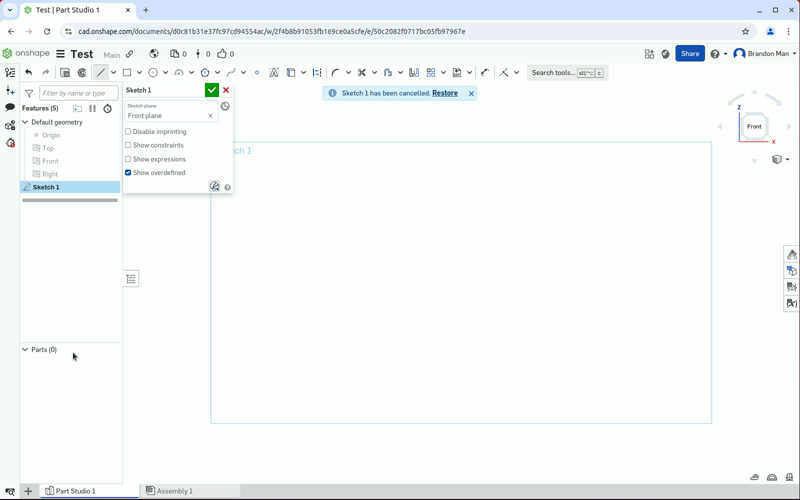
key_down(shift)
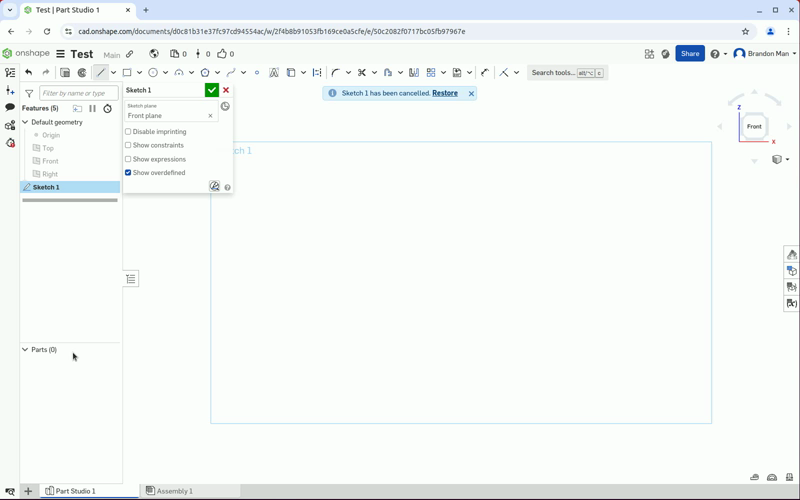
mouse_move(447, 395)
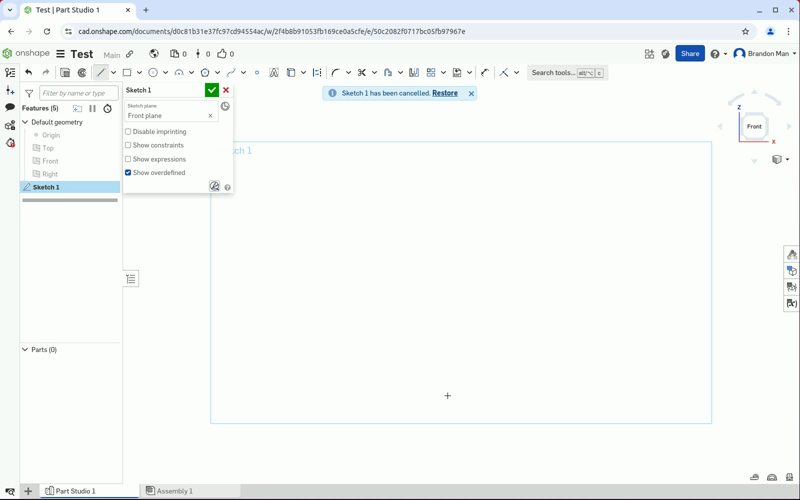
click(447, 395)
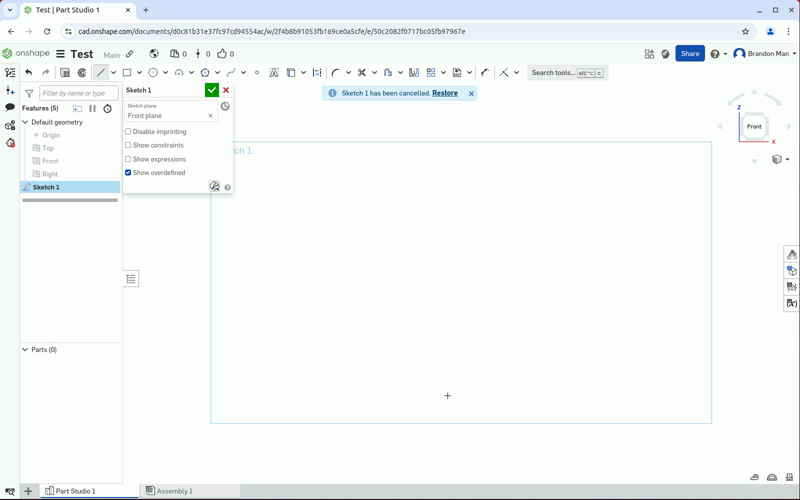
key_up(shift)
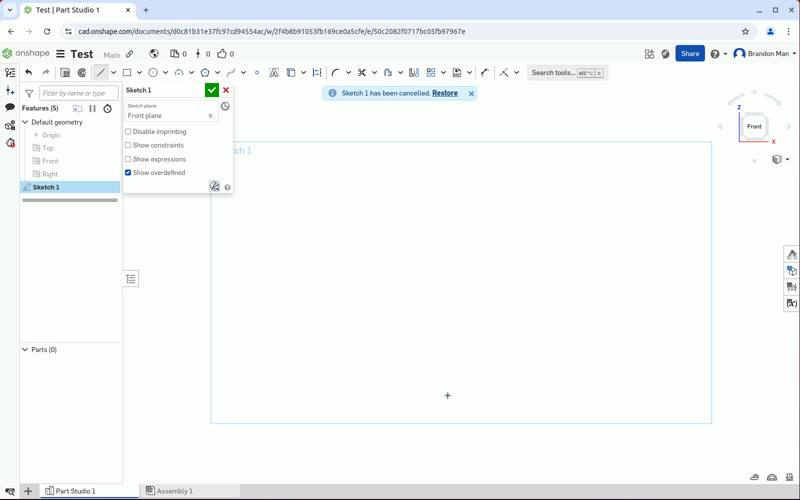
key_down(shift)
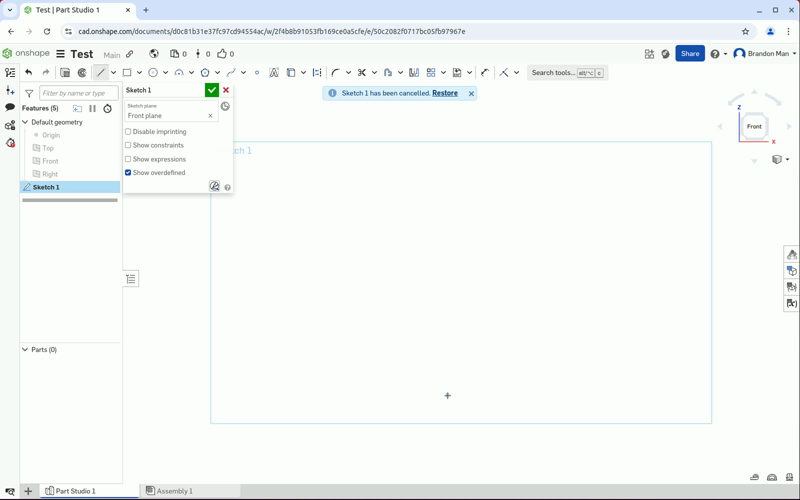
mouse_move(477, 395)
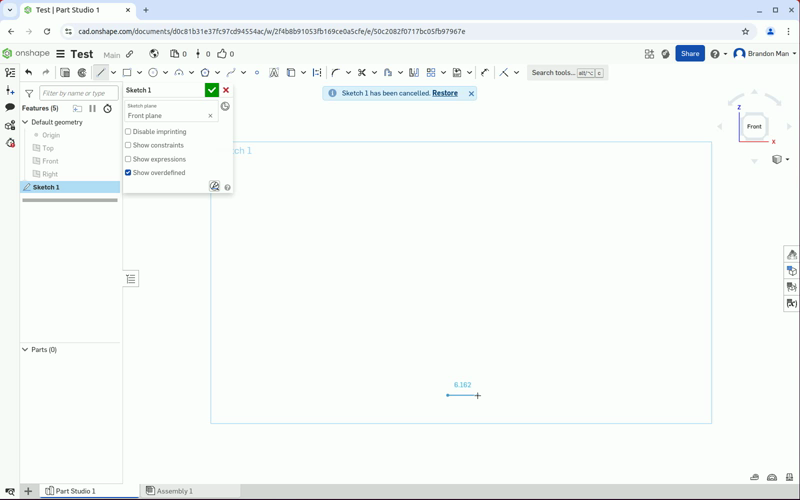
mouse_move(469, 395)
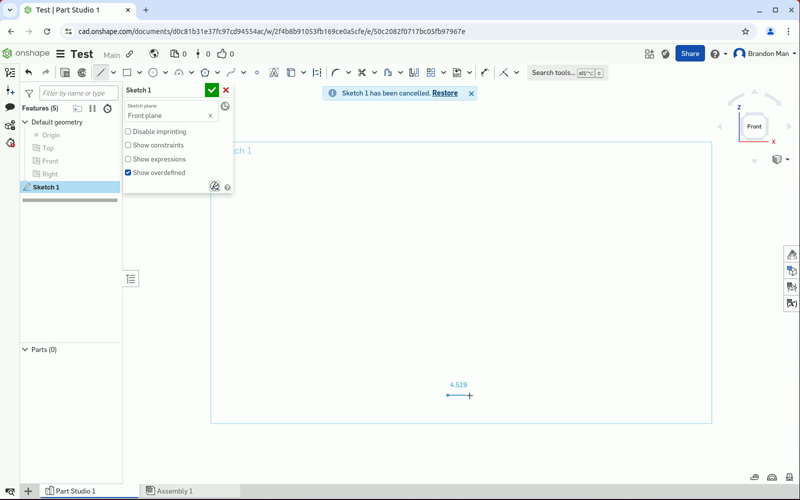
click(469, 395)
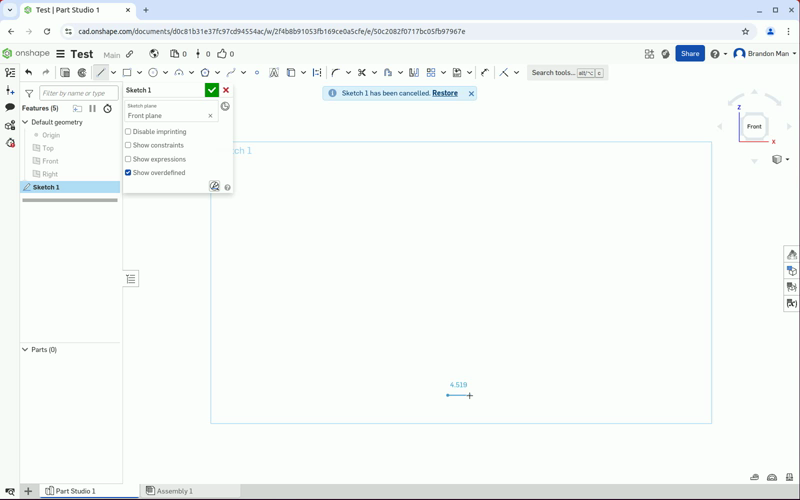
key_up(shift)
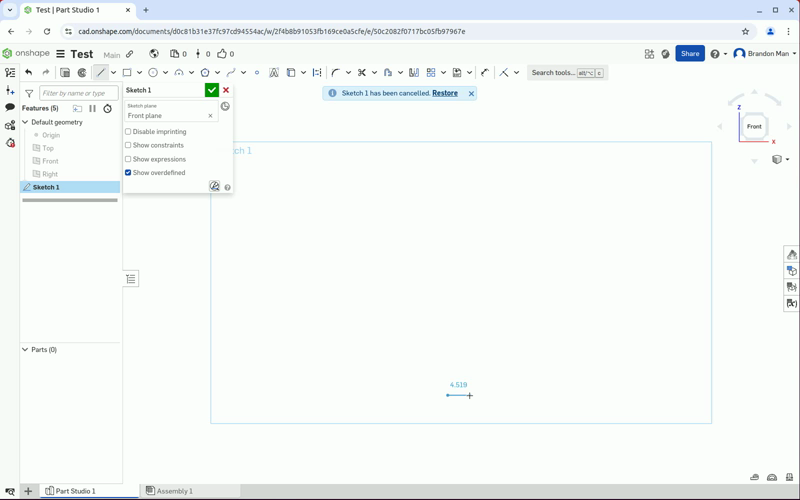
key_down(shift)
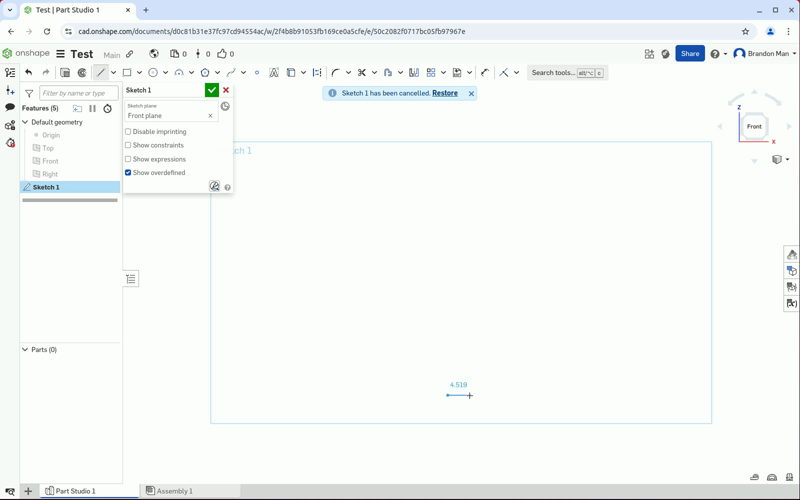
mouse_move(499, 395)
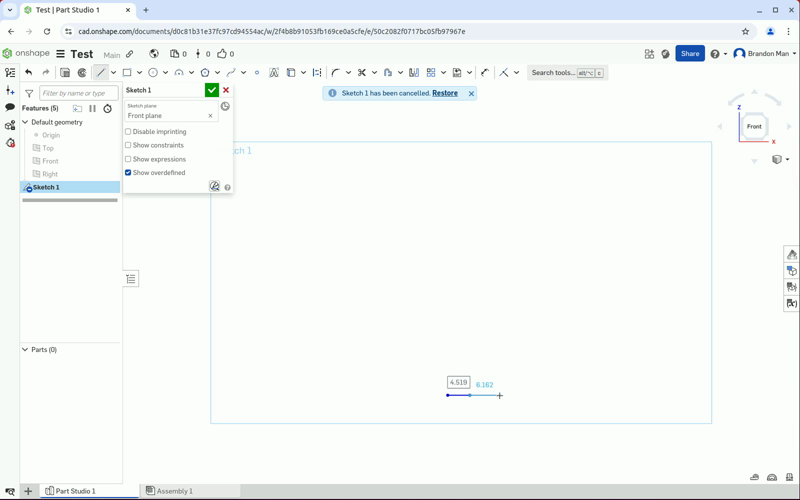
mouse_move(469, 394)
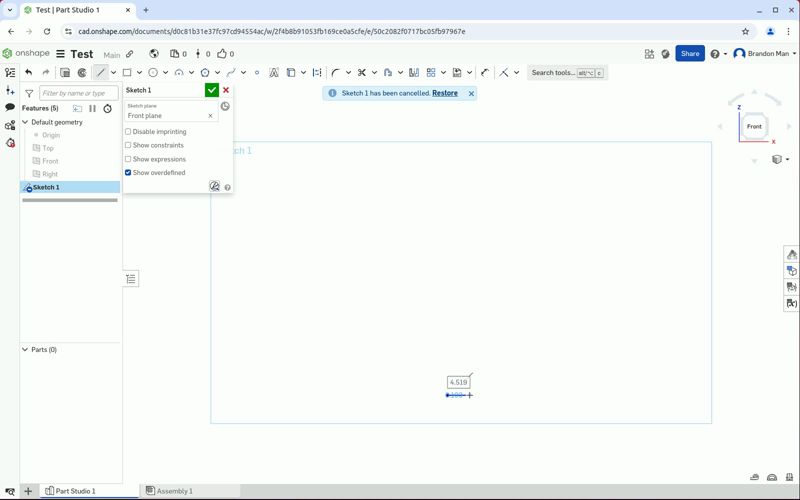
scroll(6)
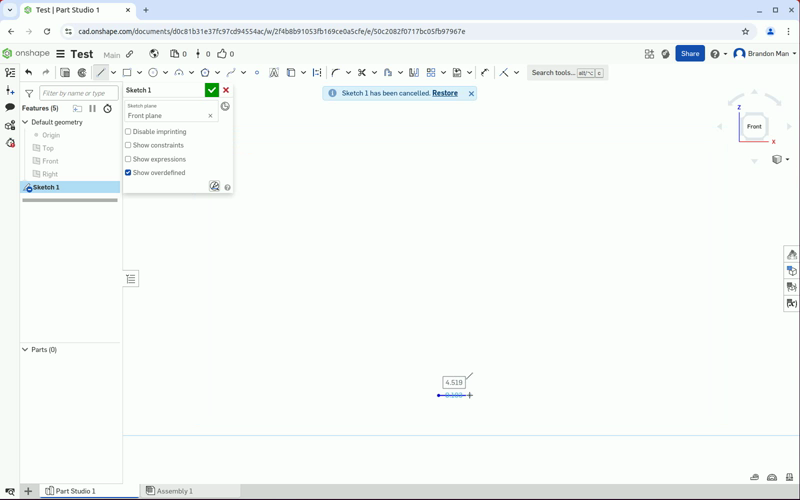
scroll(6)
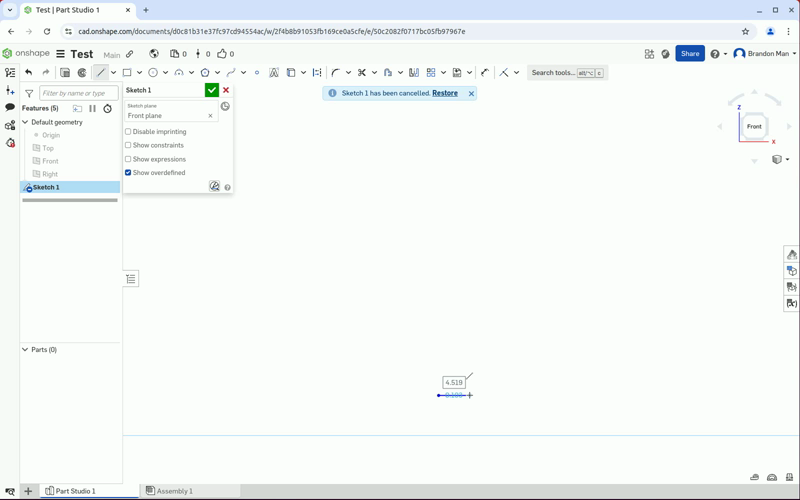
scroll(6)
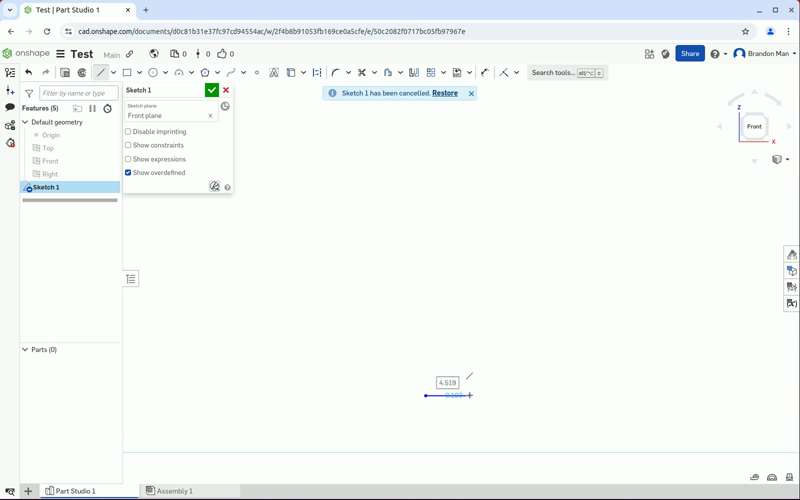
scroll(6)
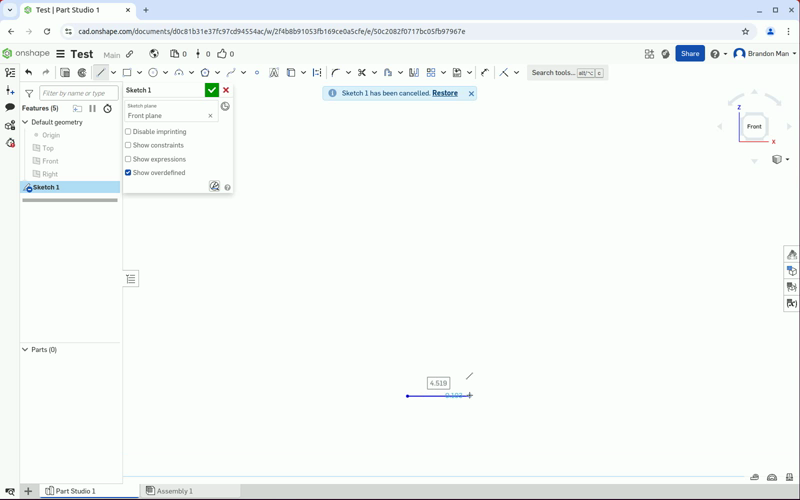
scroll(6)
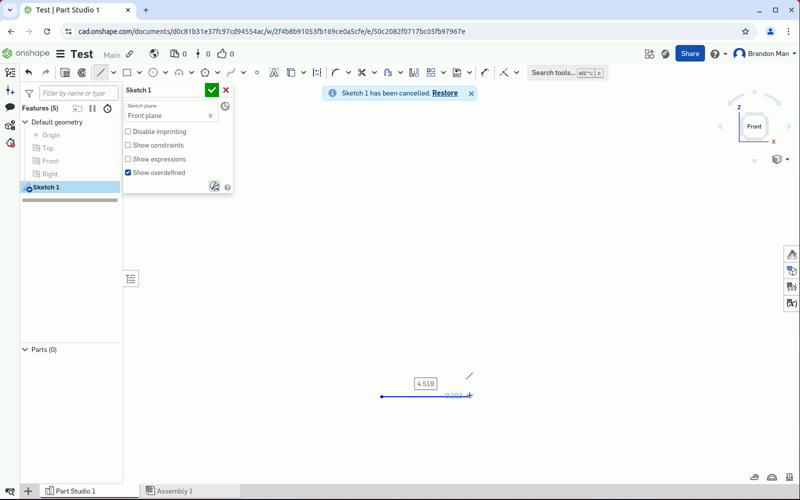
scroll(6)
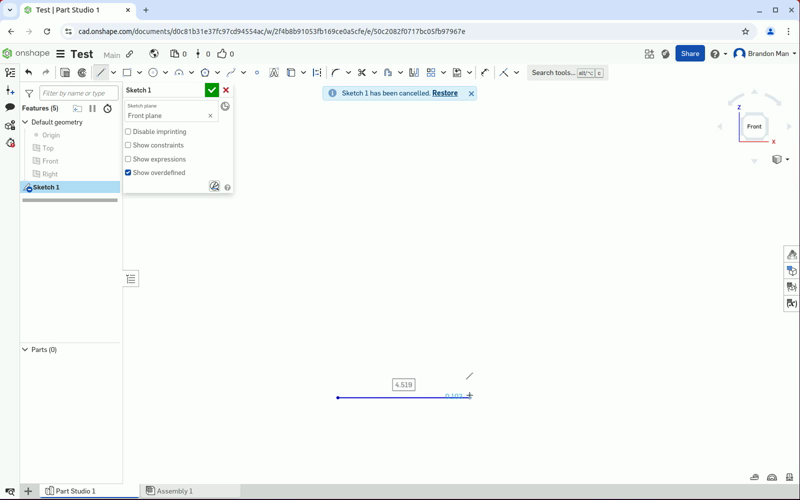
scroll(6)
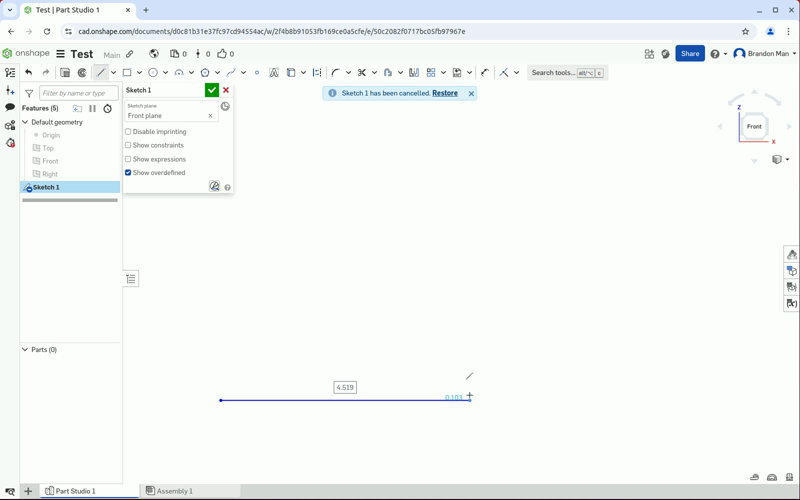
click(469, 394)
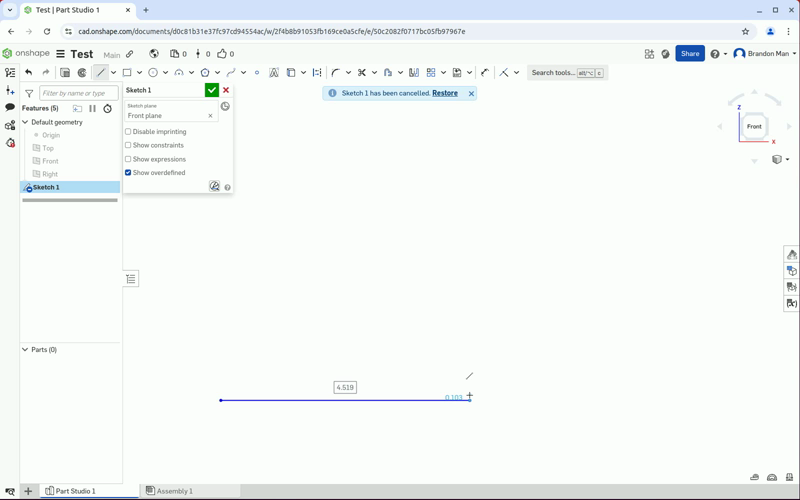
scroll(-6)
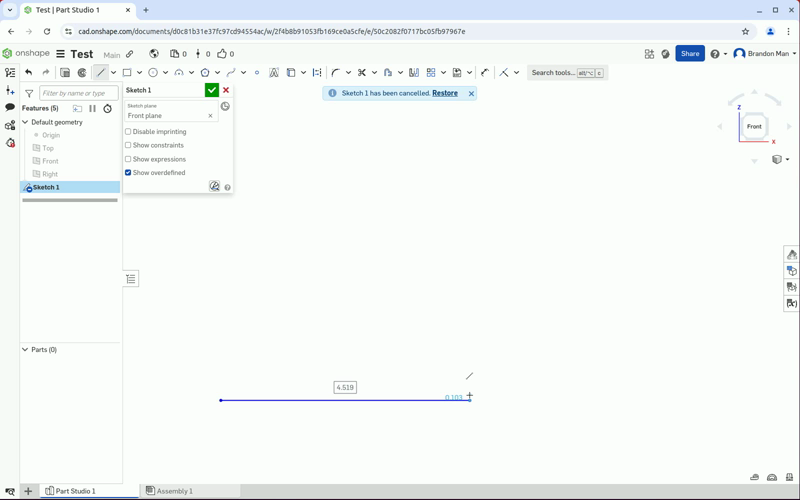
scroll(-6)
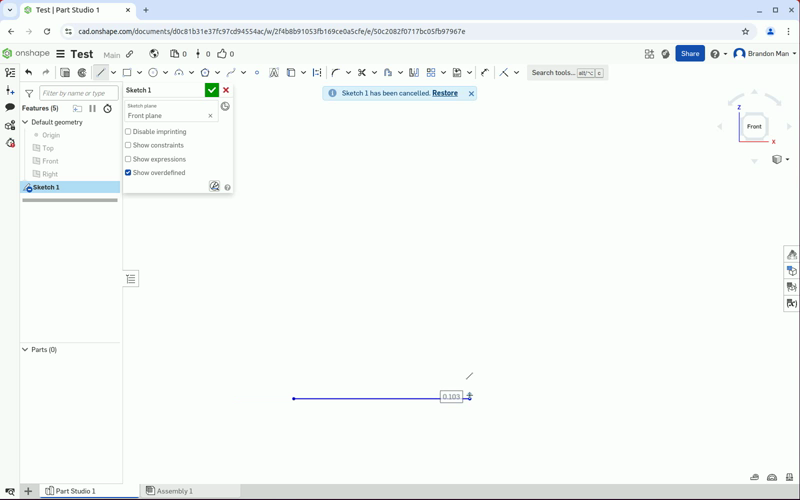
scroll(-6)
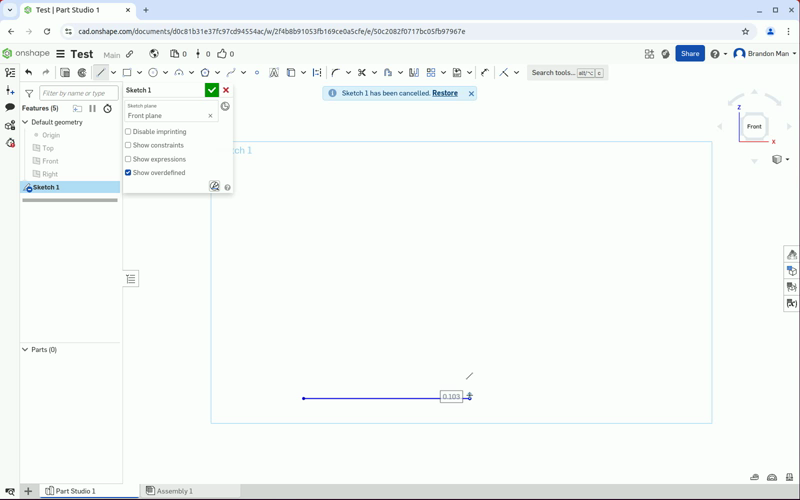
scroll(-6)
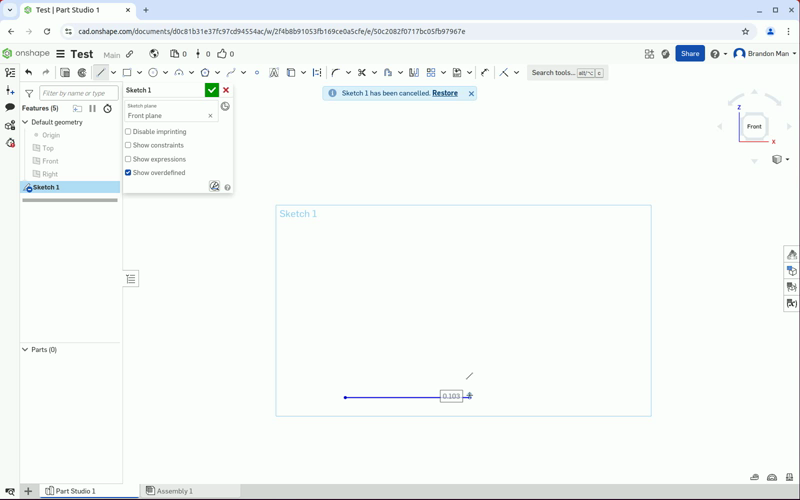
scroll(-6)
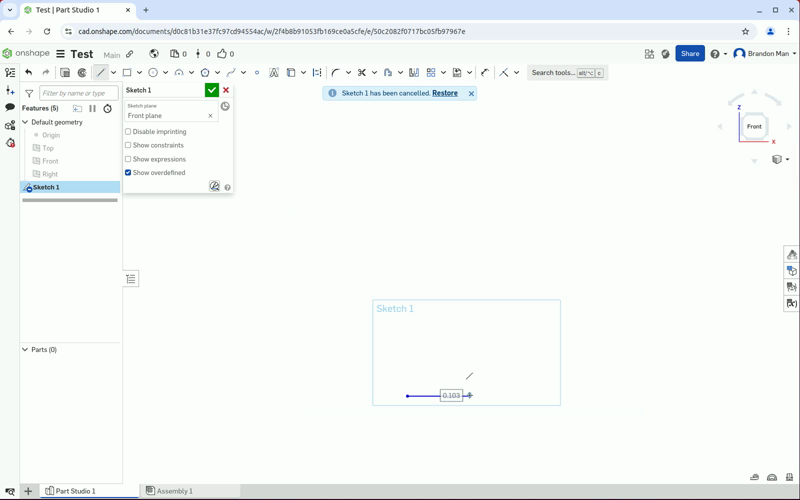
scroll(-6)
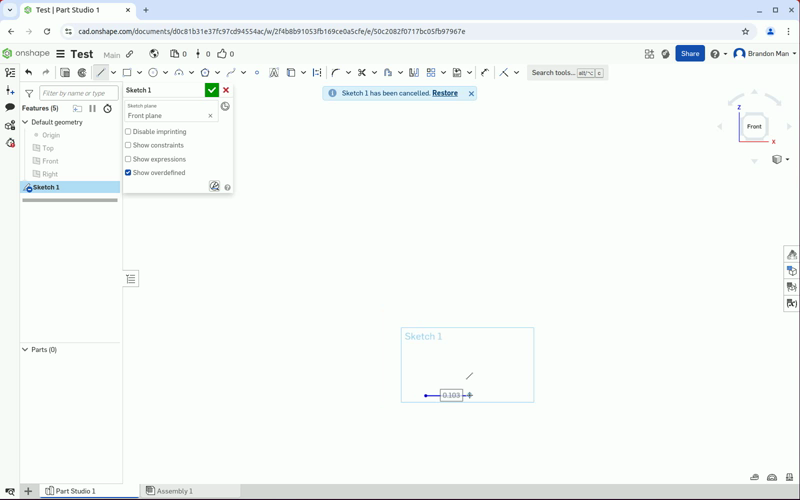
scroll(-6)
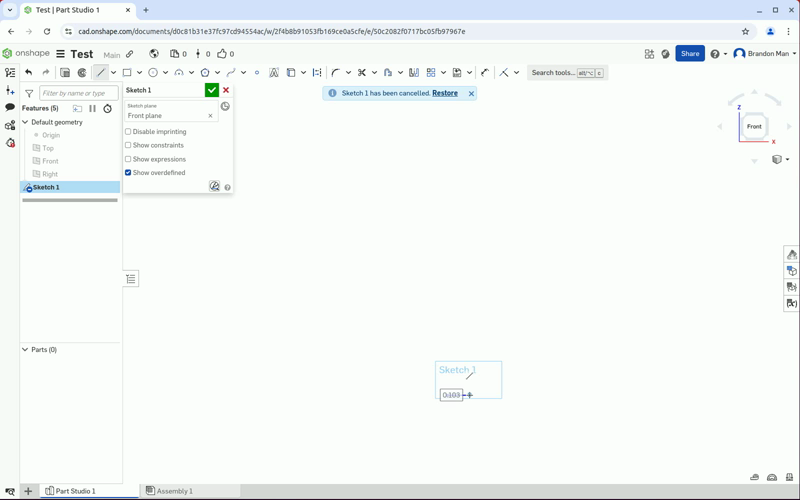
key_up(shift)
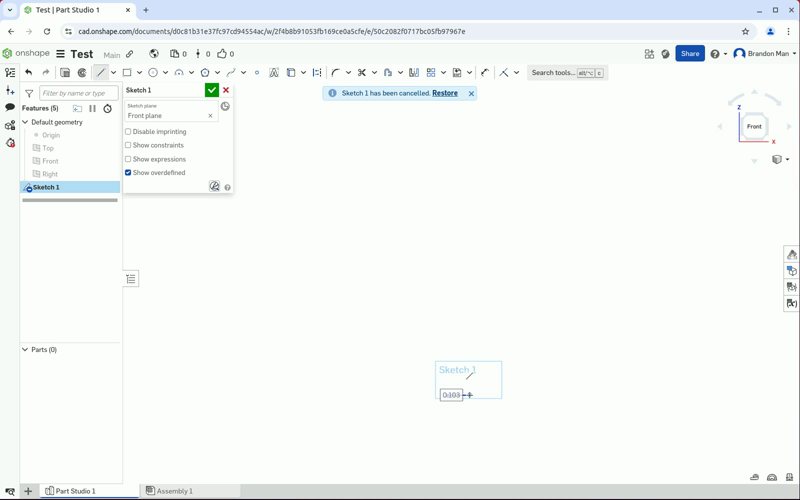
key_down(shift)
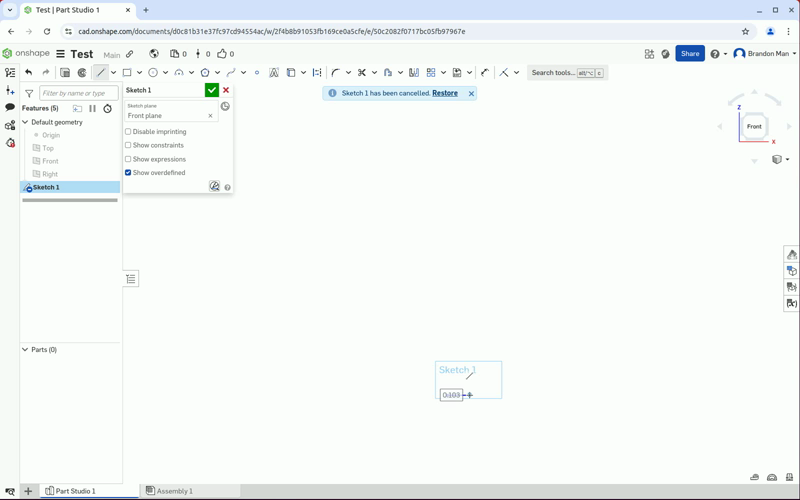
mouse_move(499, 394)
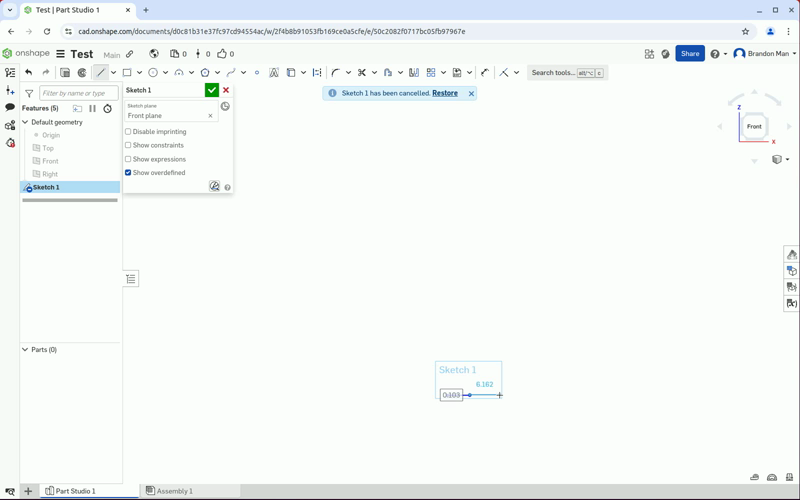
mouse_move(447, 394)
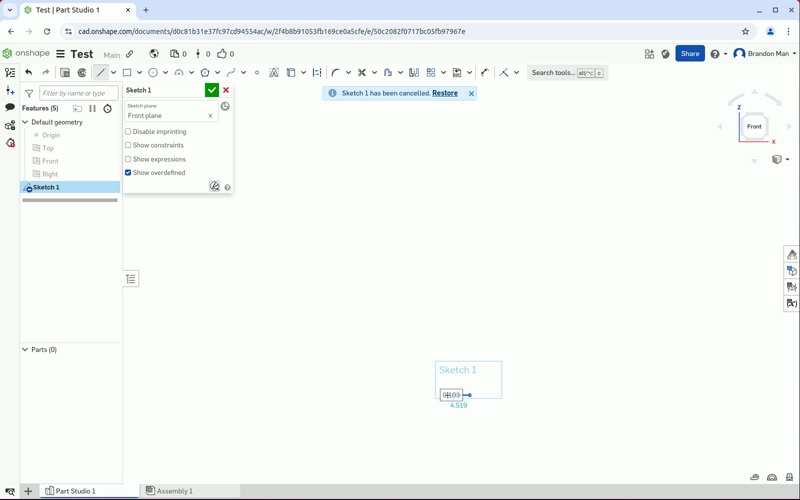
scroll(6)
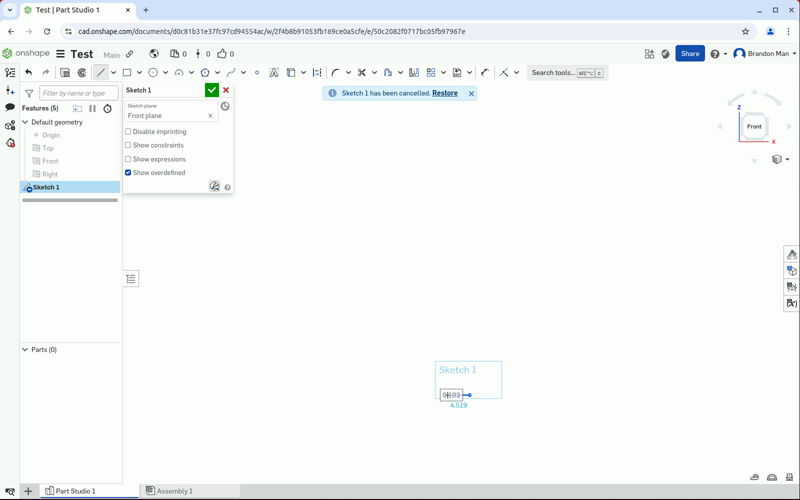
scroll(6)
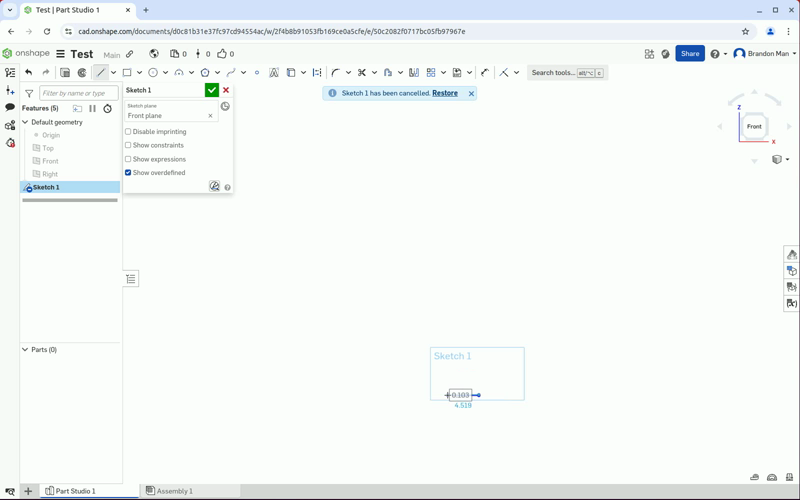
scroll(6)
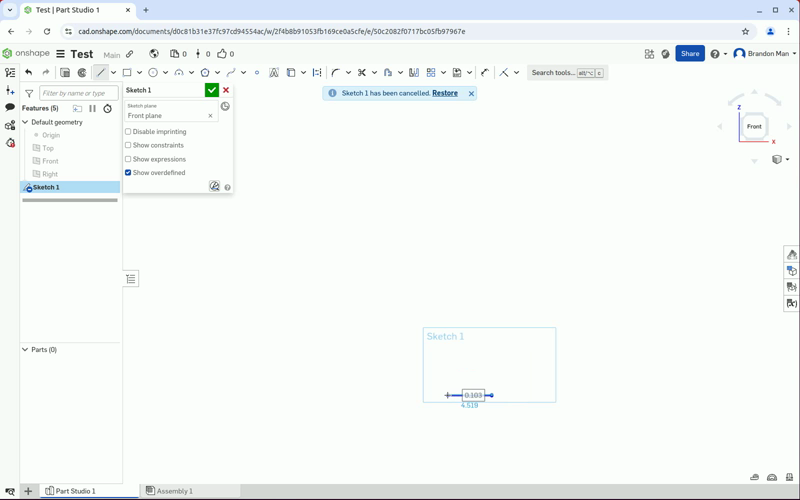
scroll(6)
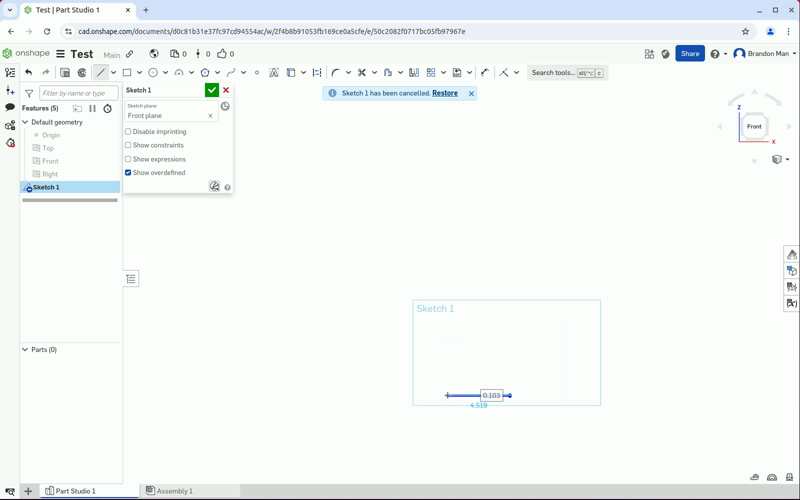
scroll(6)
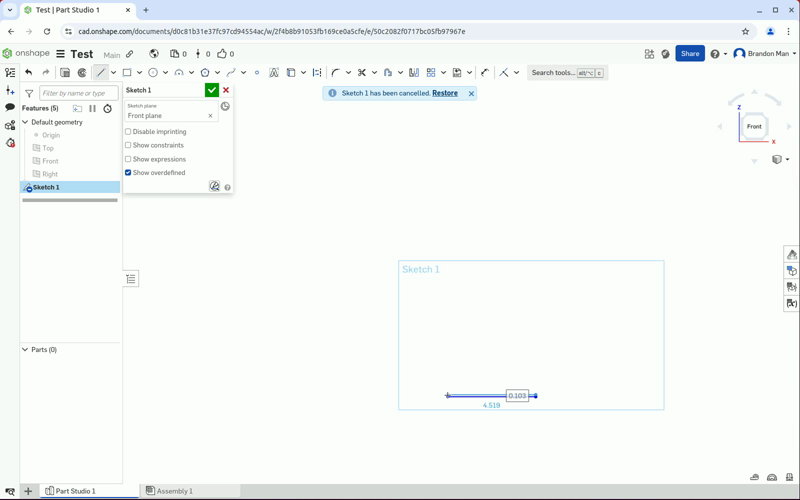
scroll(6)
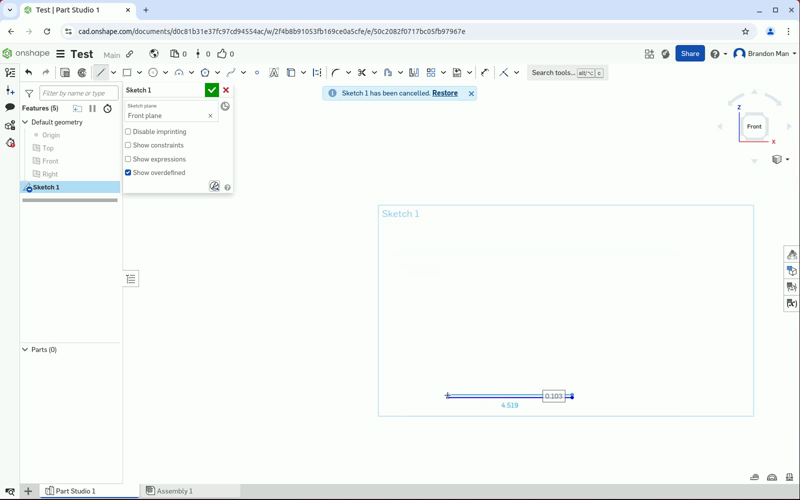
scroll(6)
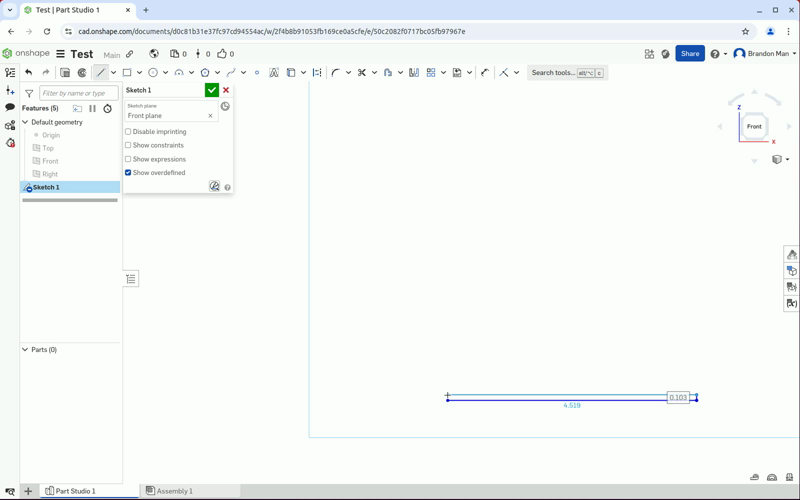
click(447, 394)
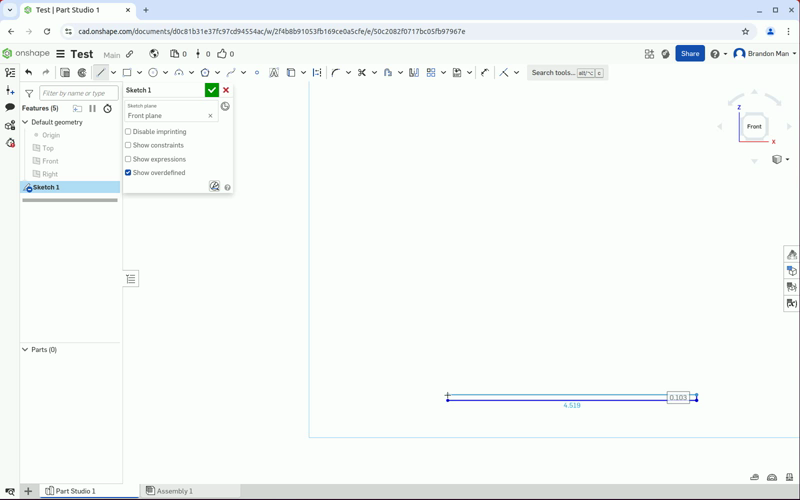
scroll(-6)
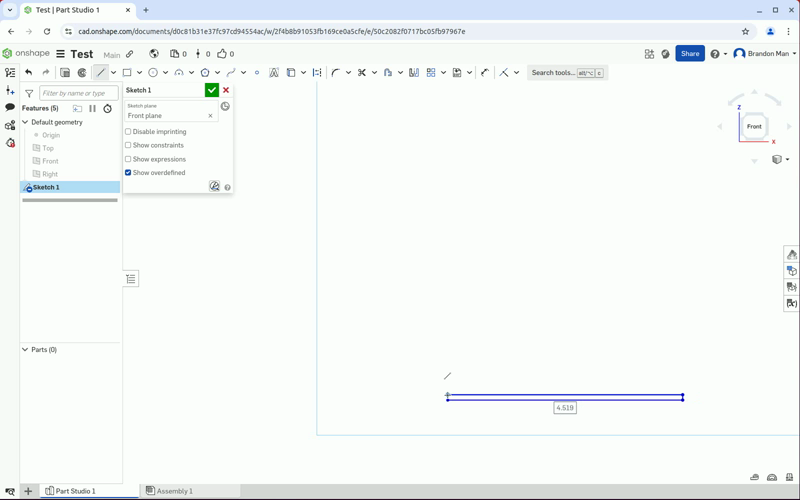
scroll(-6)
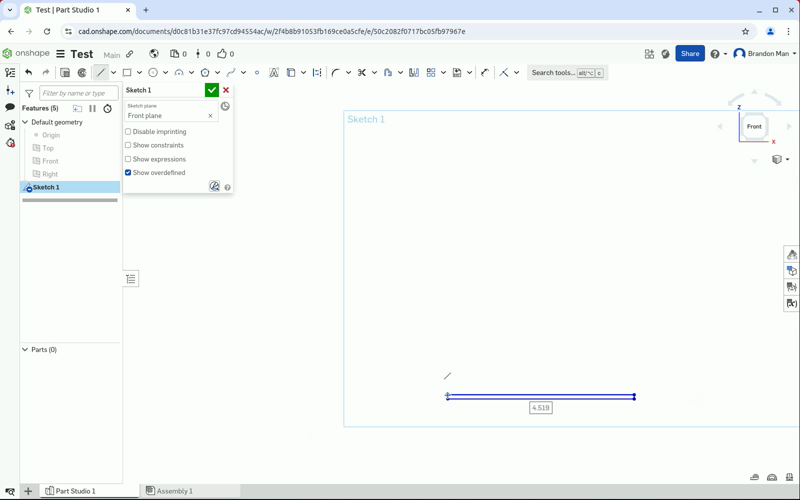
scroll(-6)
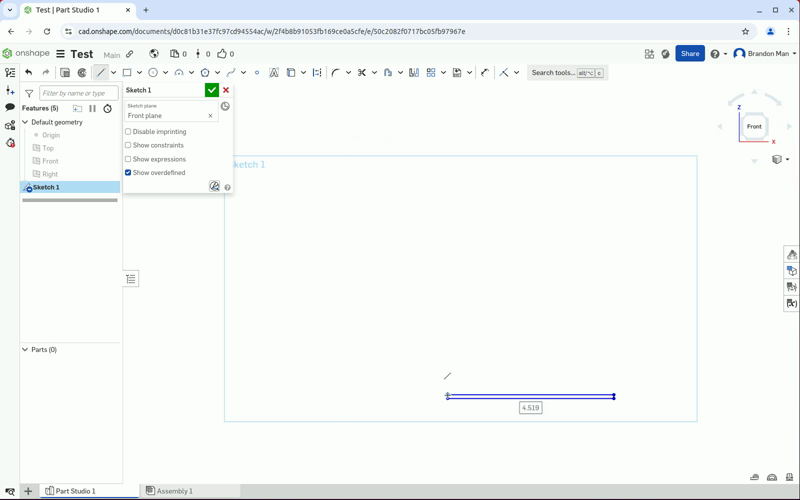
scroll(-6)
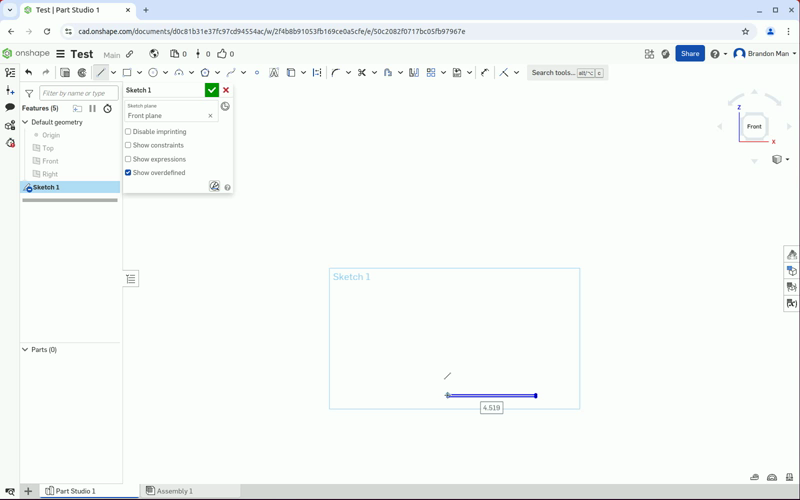
scroll(-6)
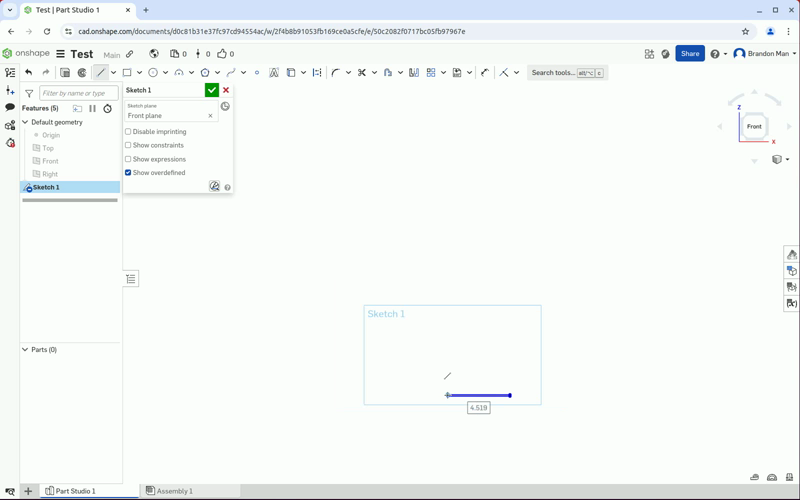
scroll(-6)
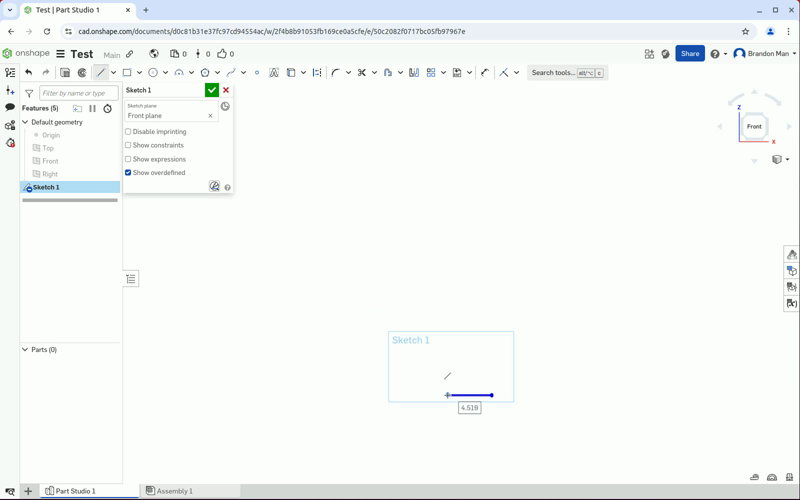
scroll(-6)
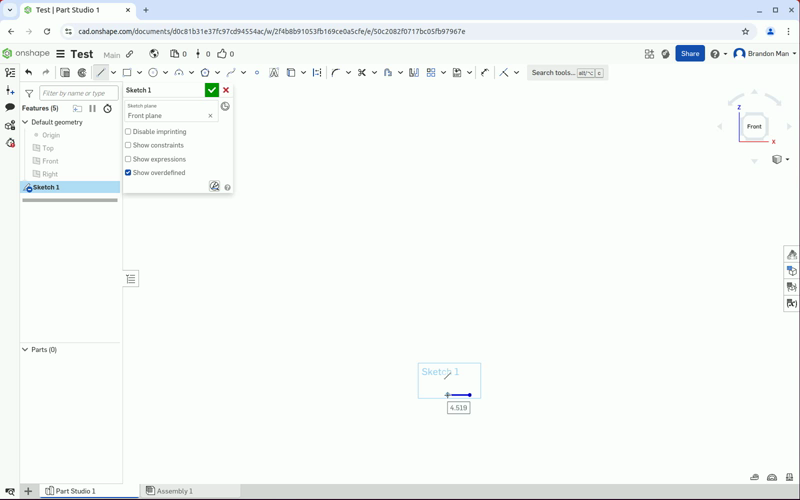
key_up(shift)
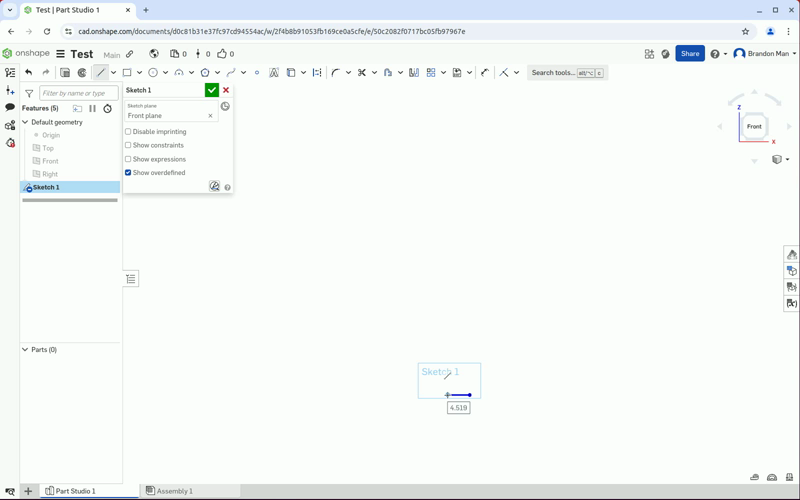
mouse_move(477, 394)
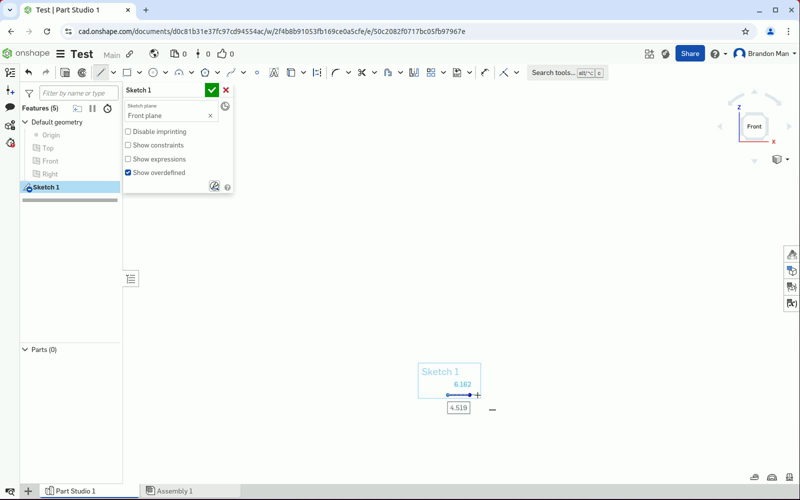
key_down(shift)
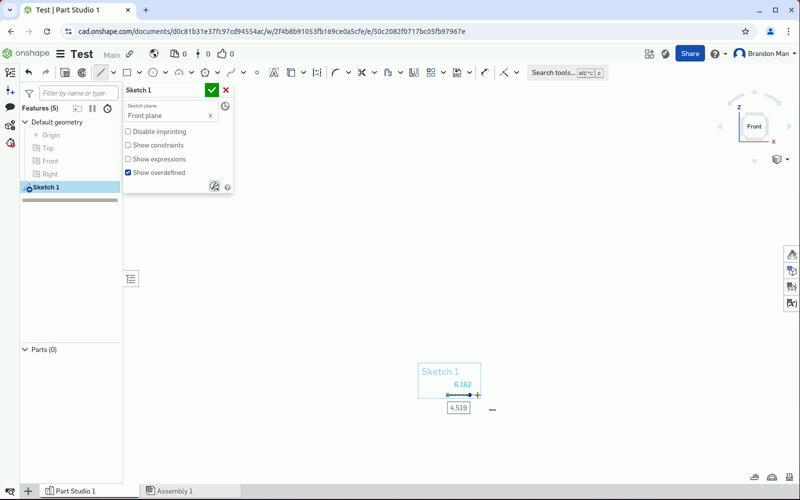
mouse_move(447, 395)
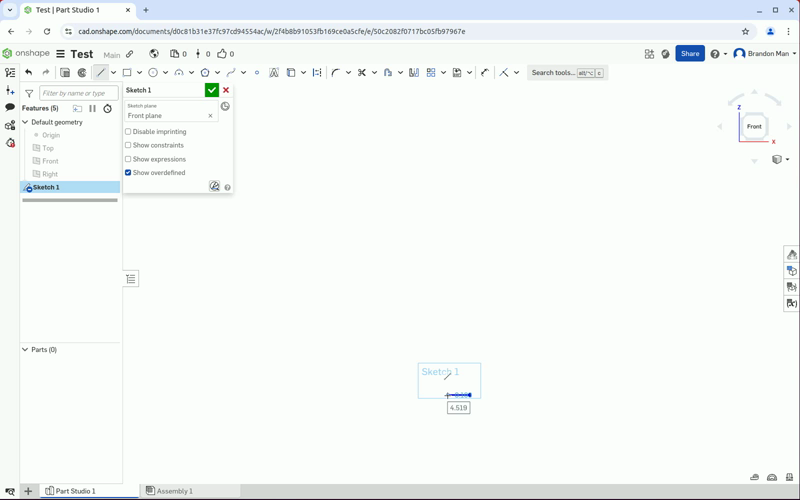
scroll(6)
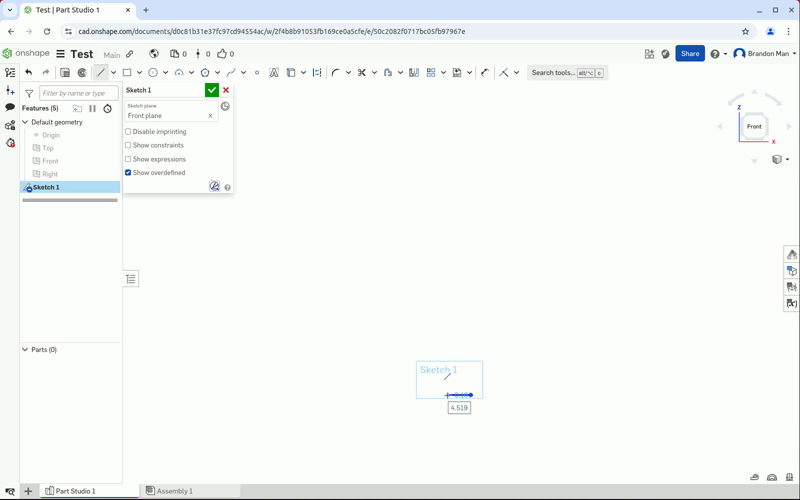
scroll(6)
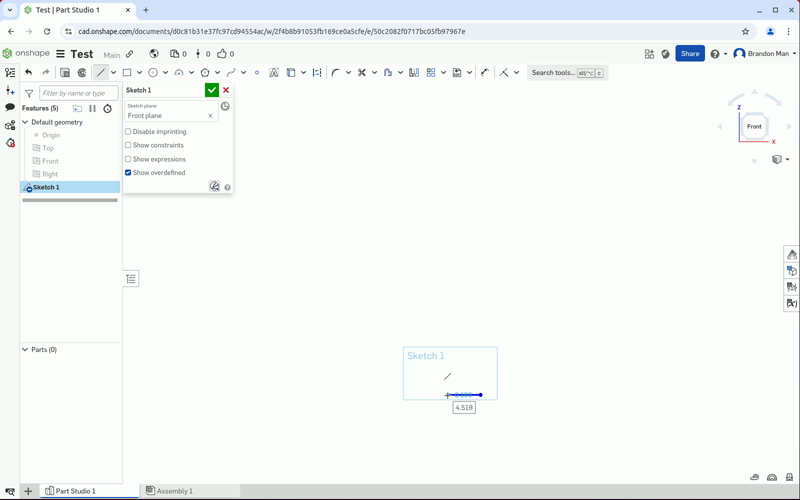
scroll(6)
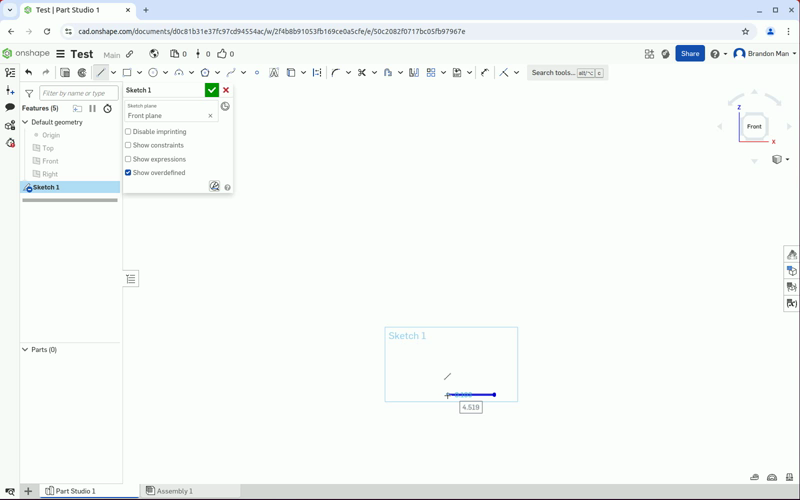
scroll(6)
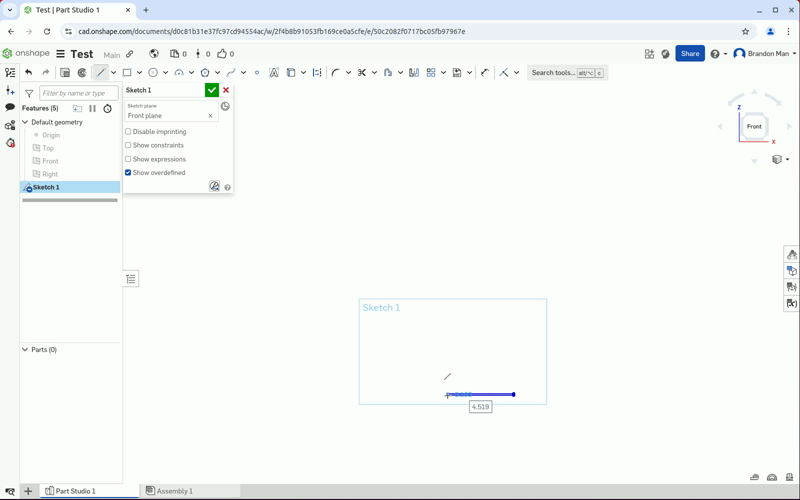
scroll(6)
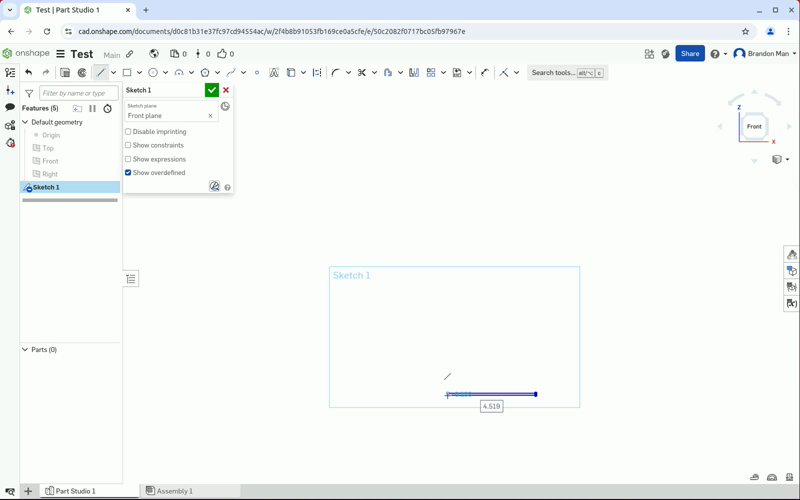
scroll(6)
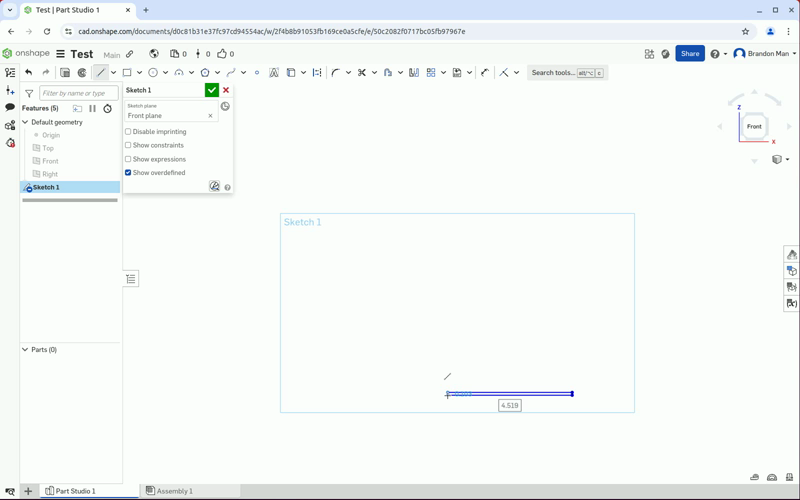
scroll(6)
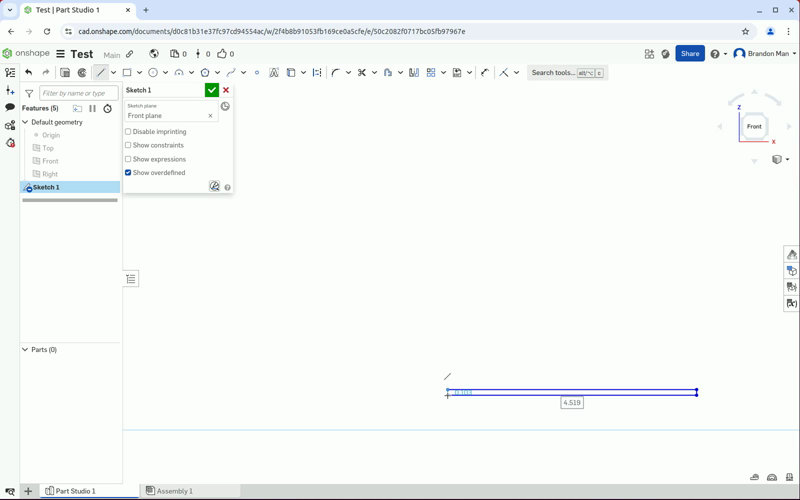
key_up(shift)
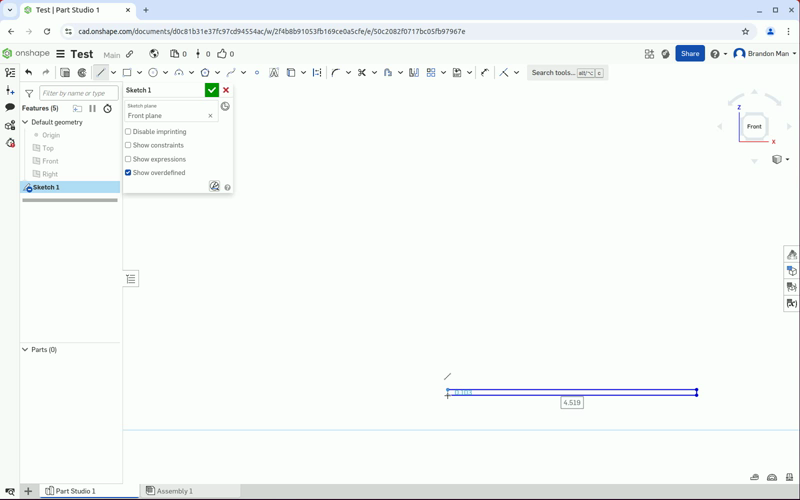
click(447, 395)
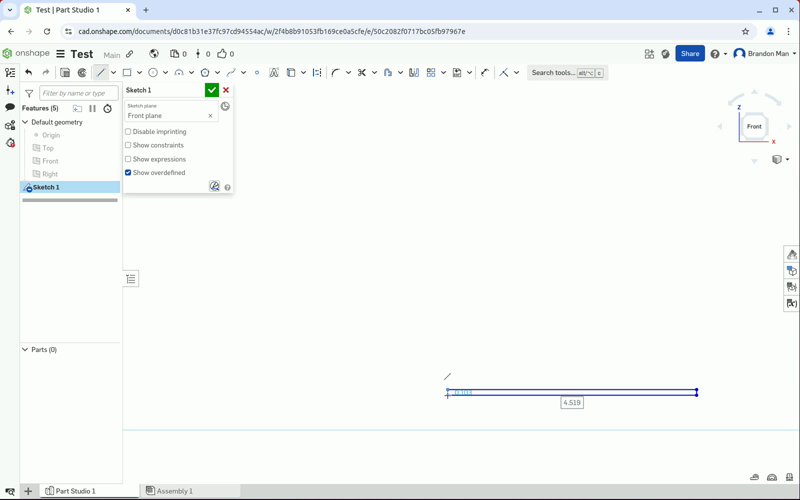
scroll(-6)
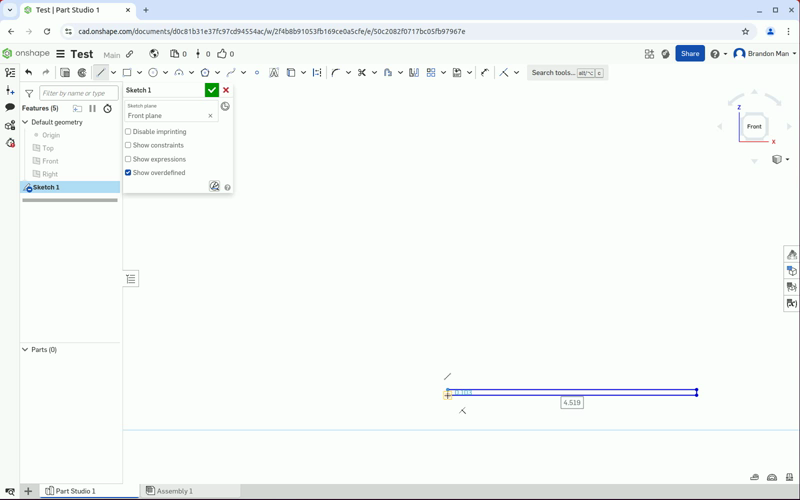
scroll(-6)
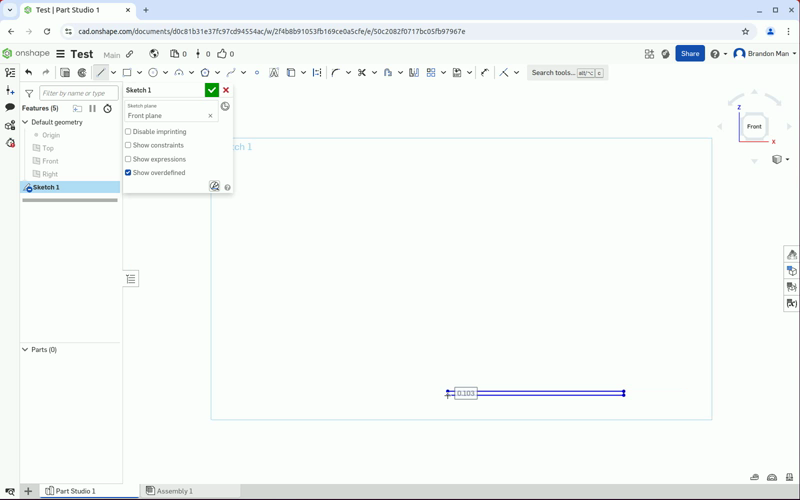
scroll(-6)
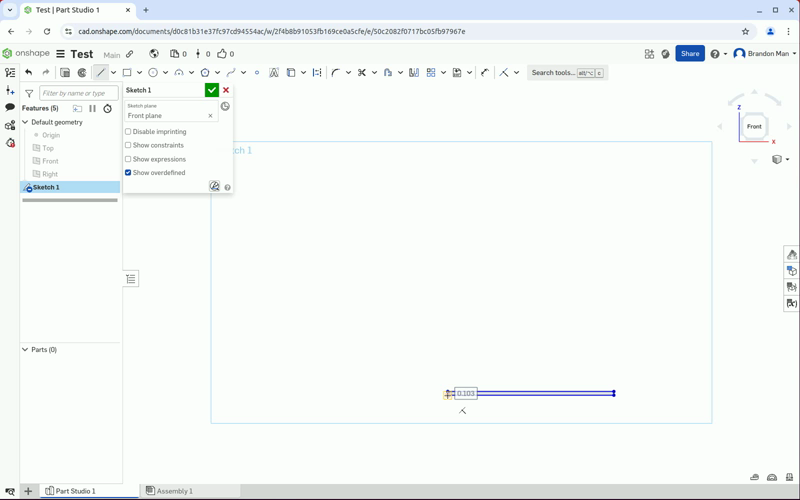
scroll(-6)
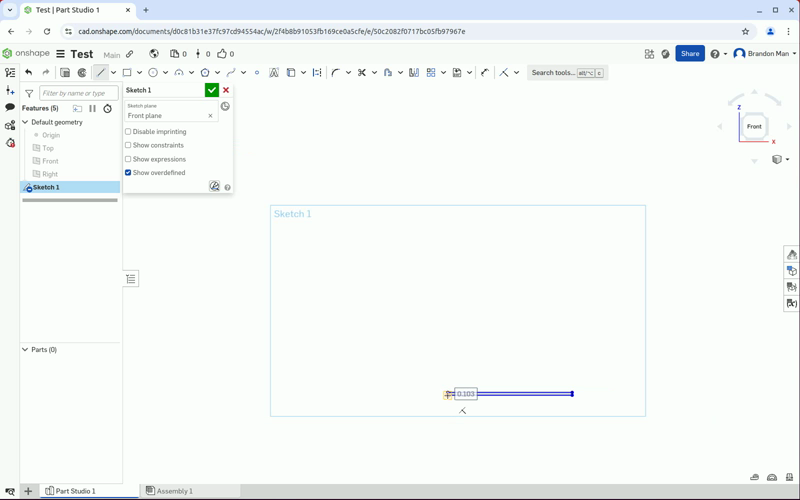
scroll(-6)
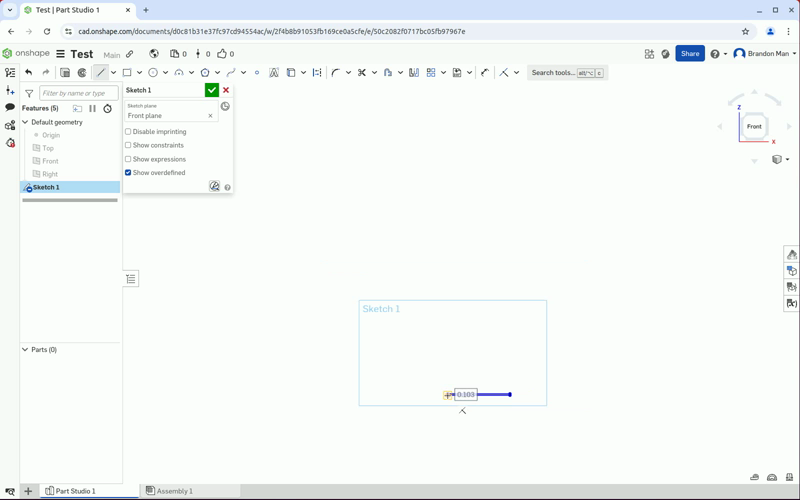
scroll(-6)
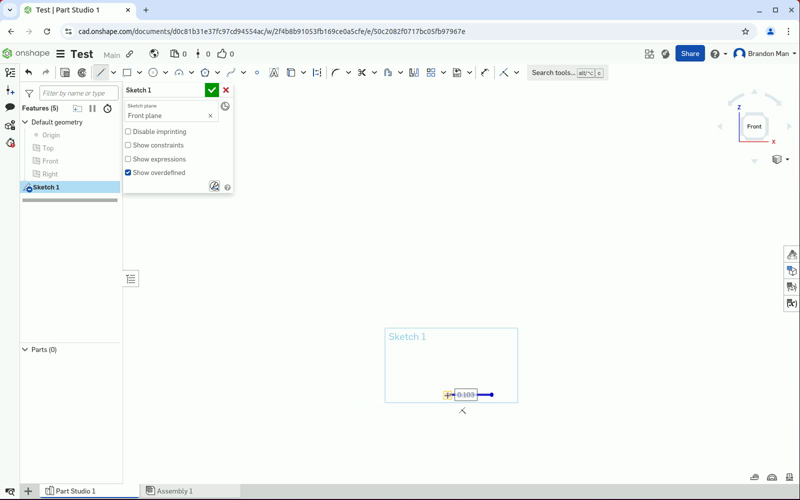
scroll(-6)
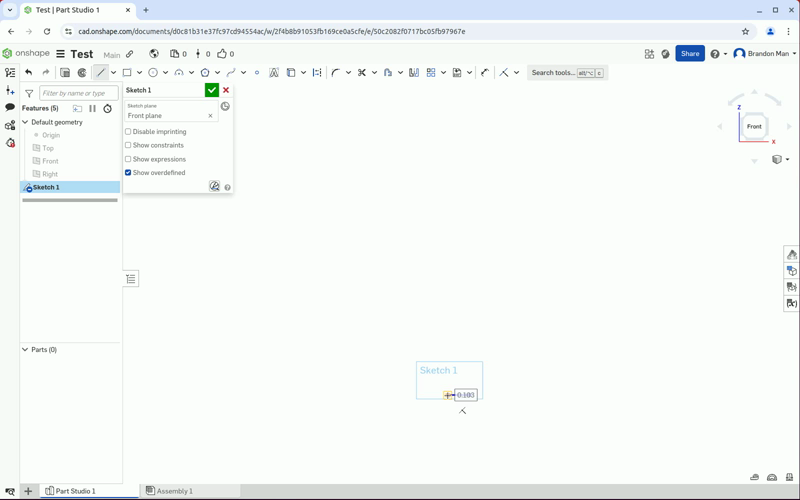
key(esc)
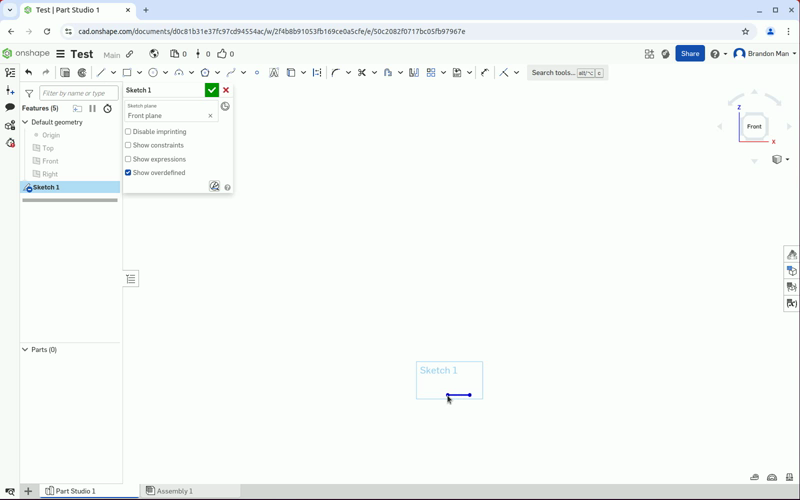
mouse_move(461, 394)
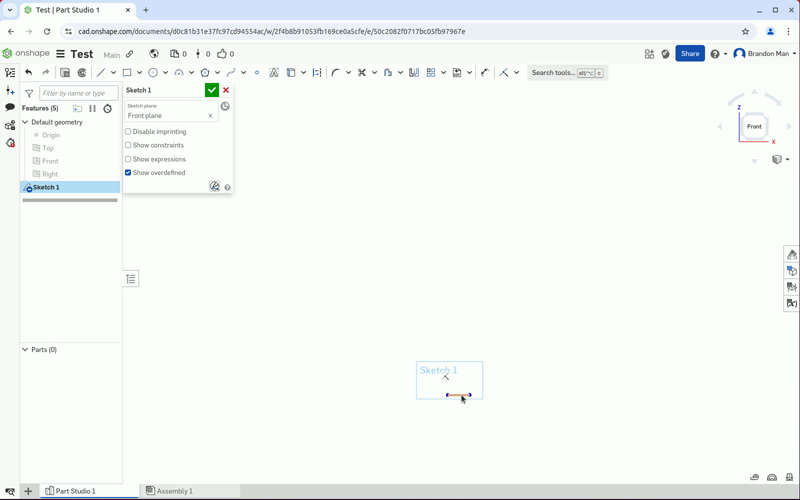
scroll(6)
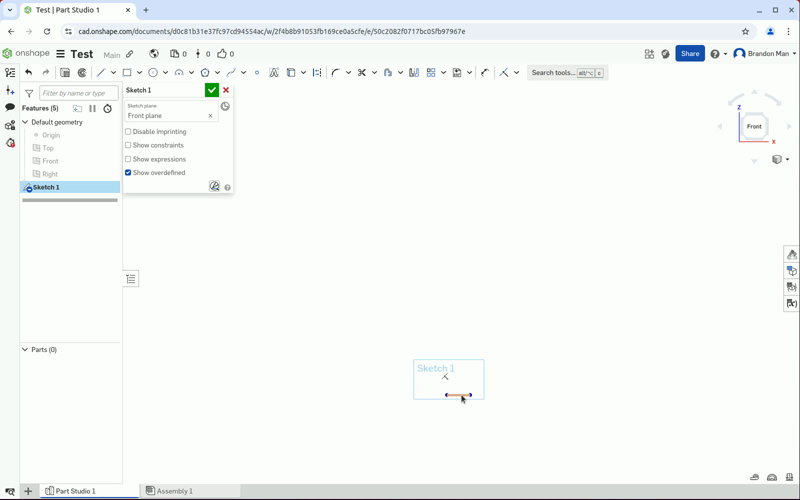
scroll(6)
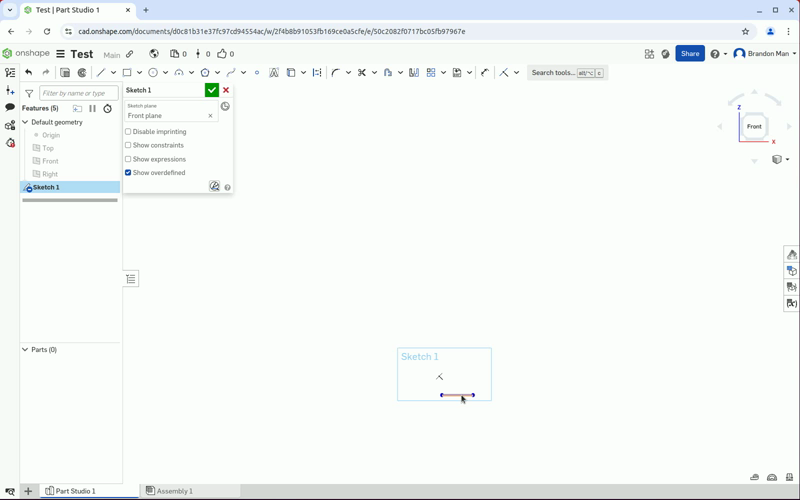
scroll(6)
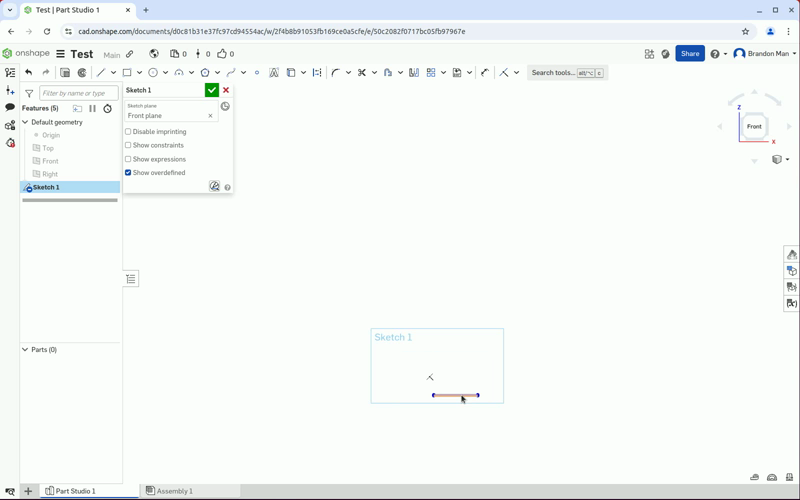
scroll(6)
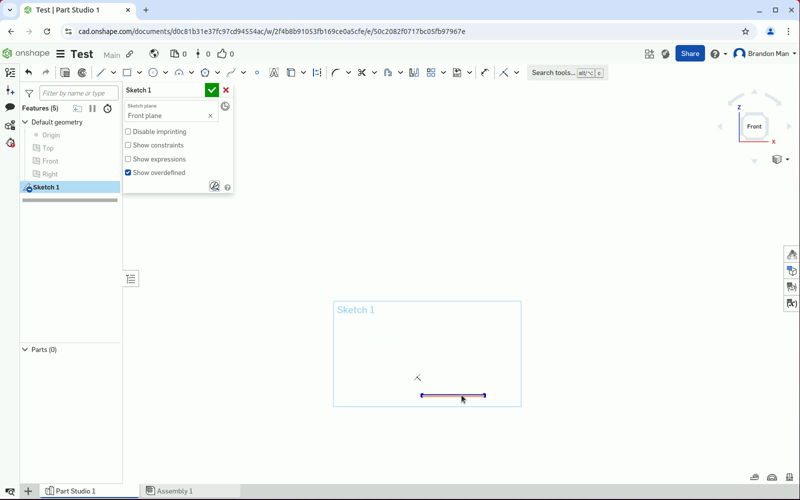
scroll(6)
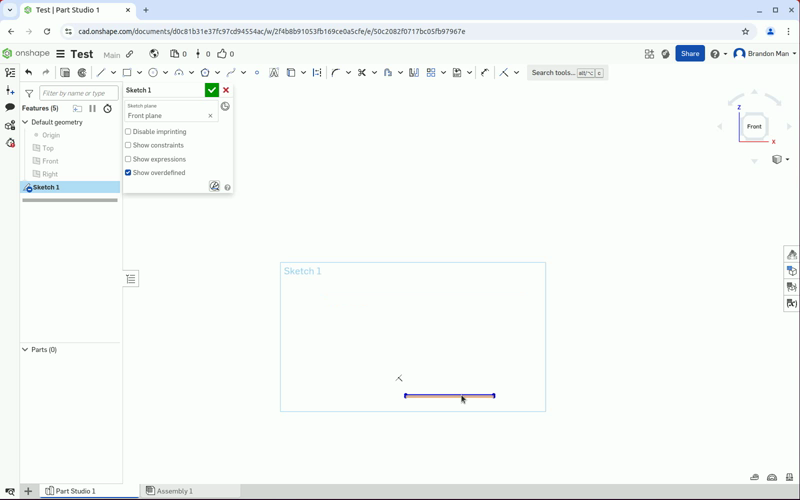
scroll(6)
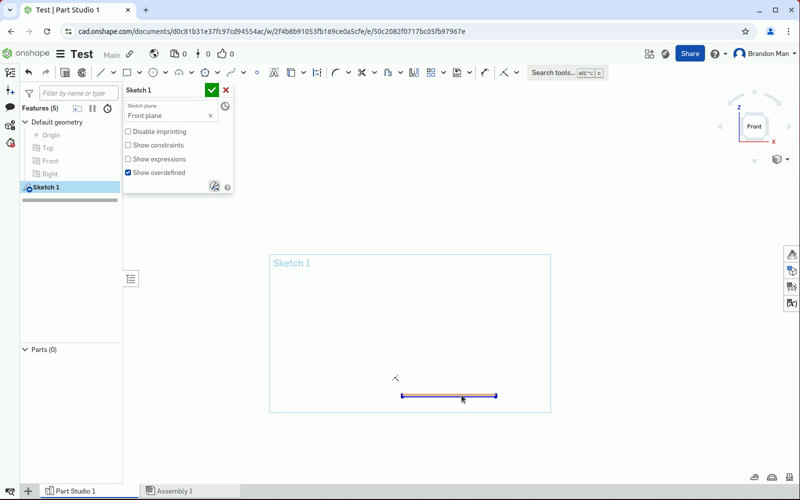
scroll(6)
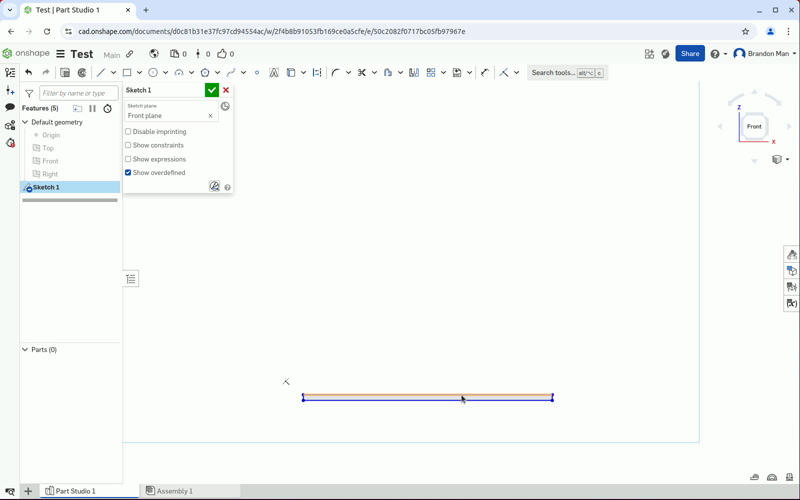
click(461, 394)
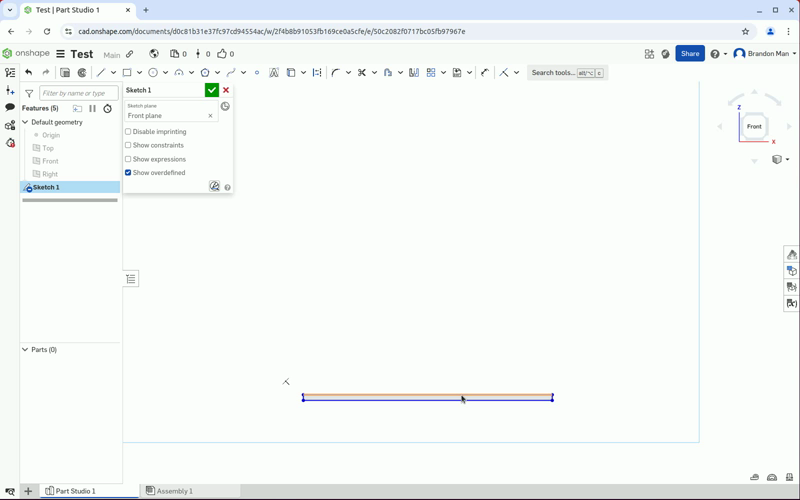
scroll(-6)
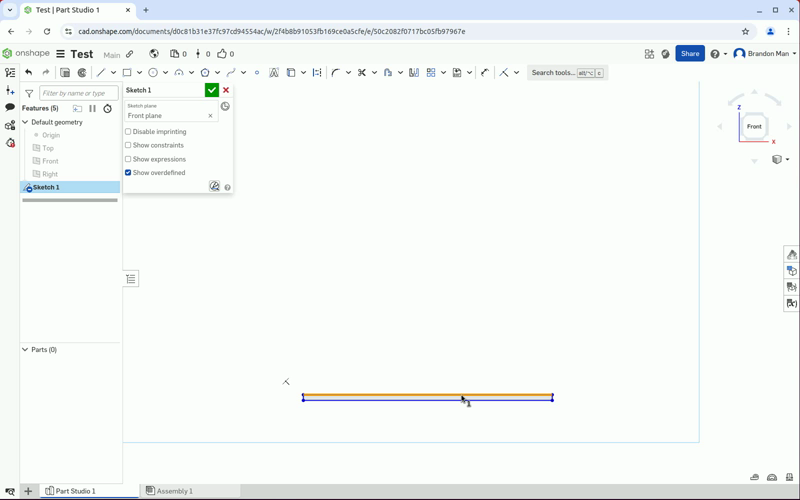
scroll(-6)
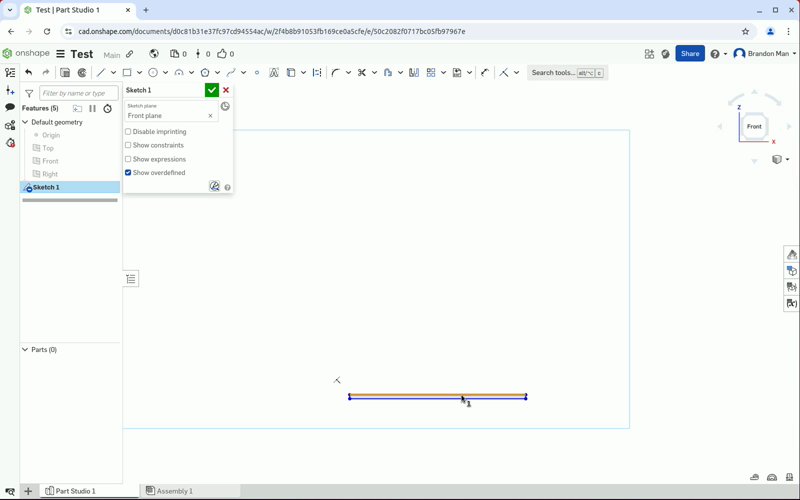
scroll(-6)
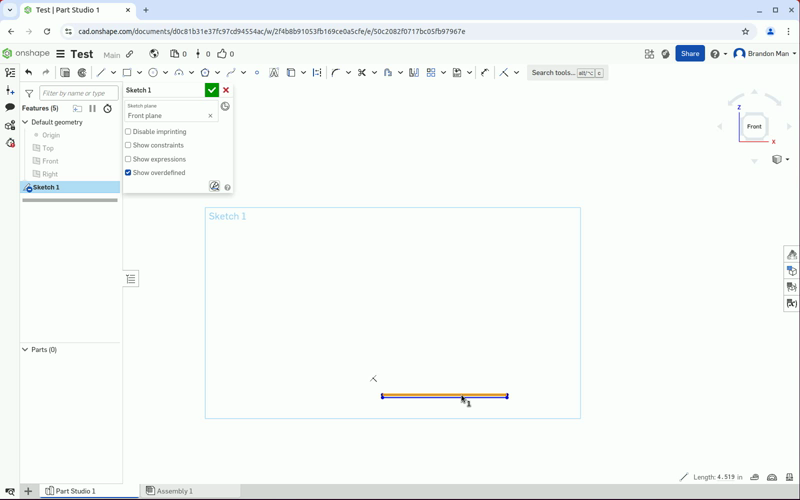
scroll(-6)
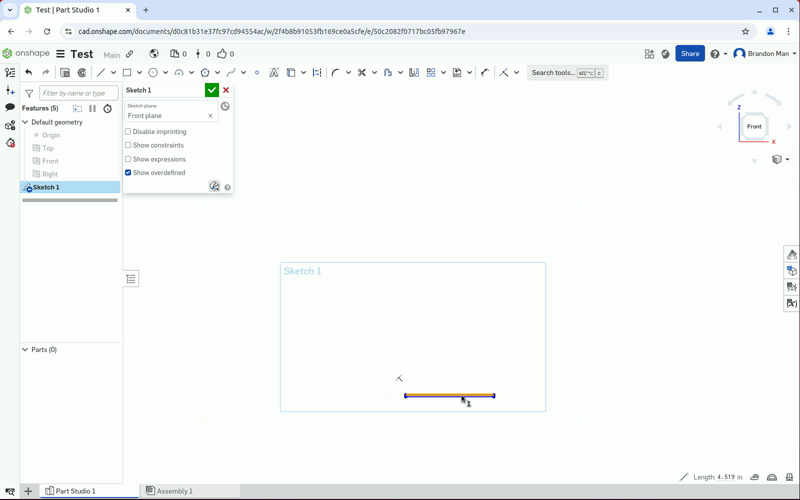
scroll(-6)
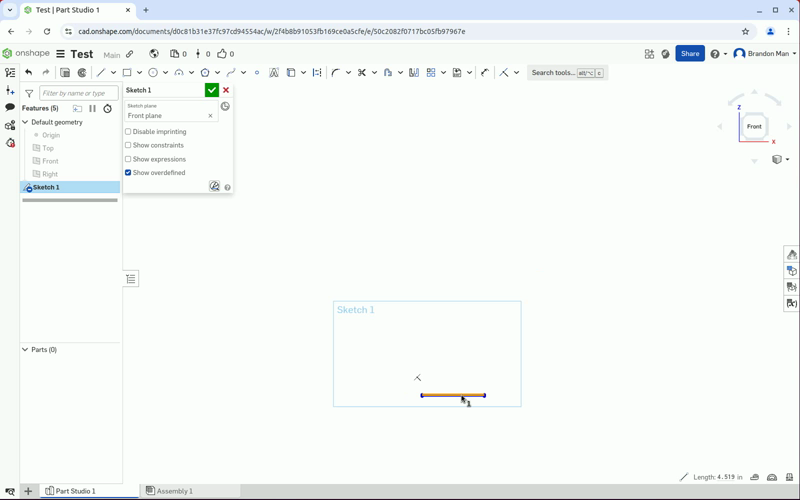
scroll(-6)
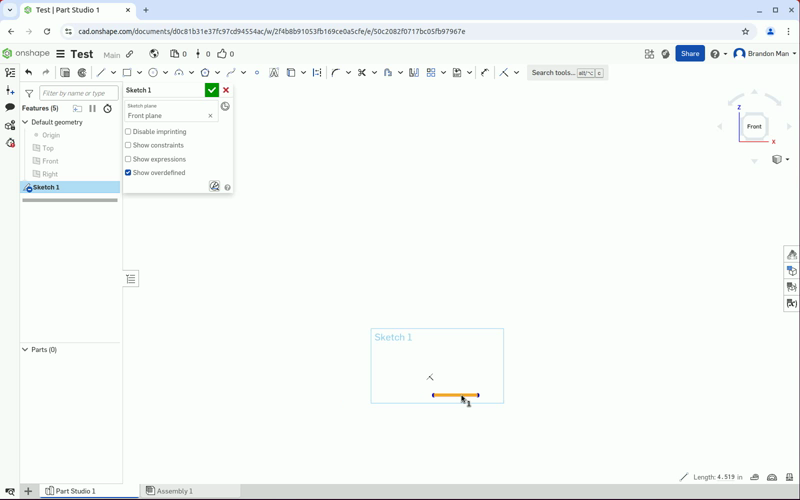
scroll(-6)
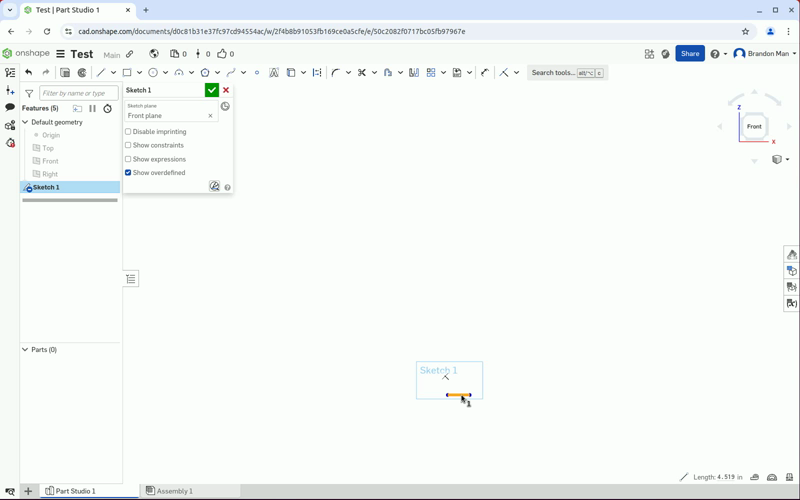
mouse_move(73, 352)
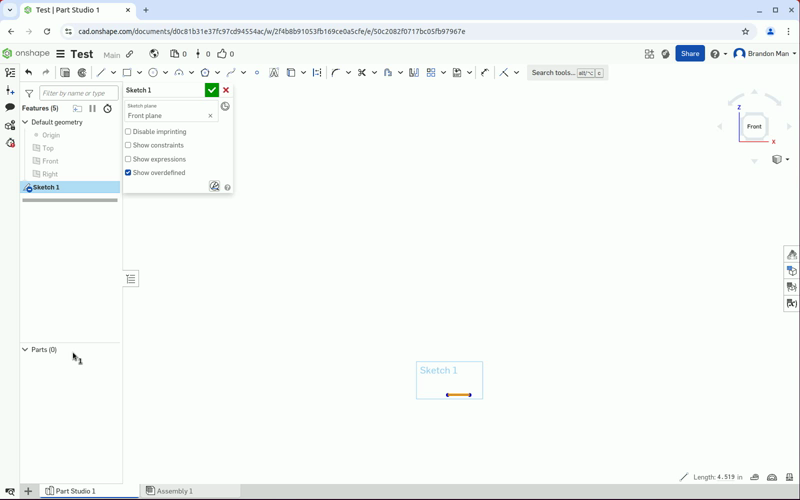
key(shift+y)
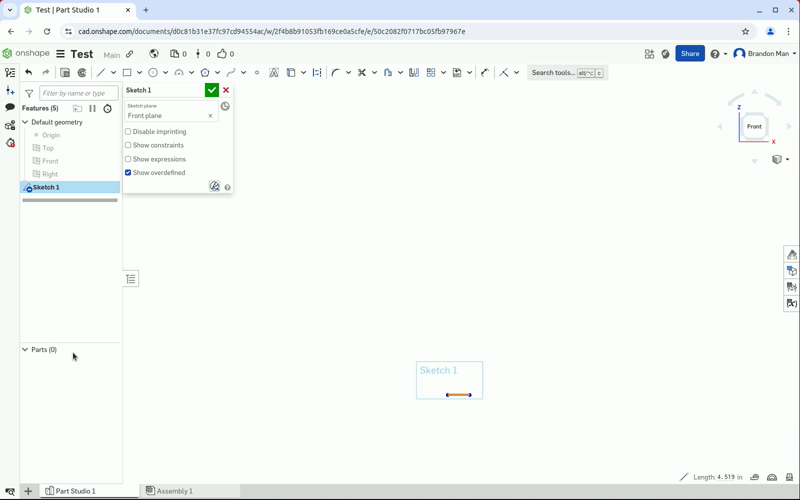
key(shift+e)
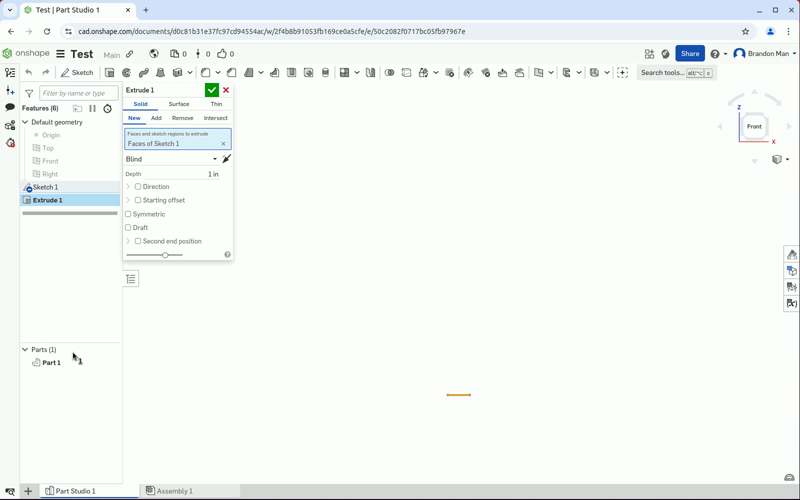
mouse_move(143, 106)
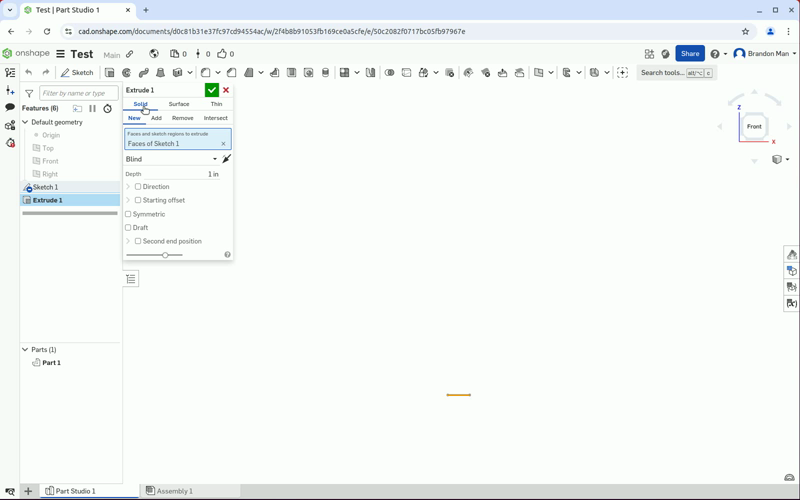
click(143, 106)
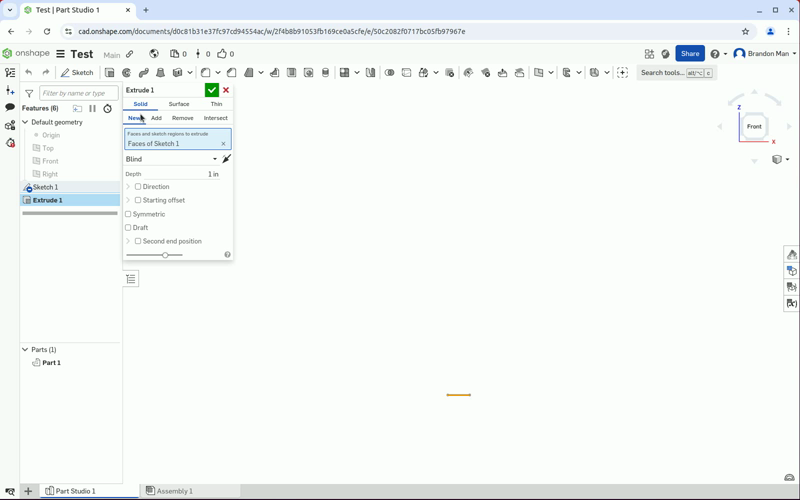
mouse_move(137, 120)
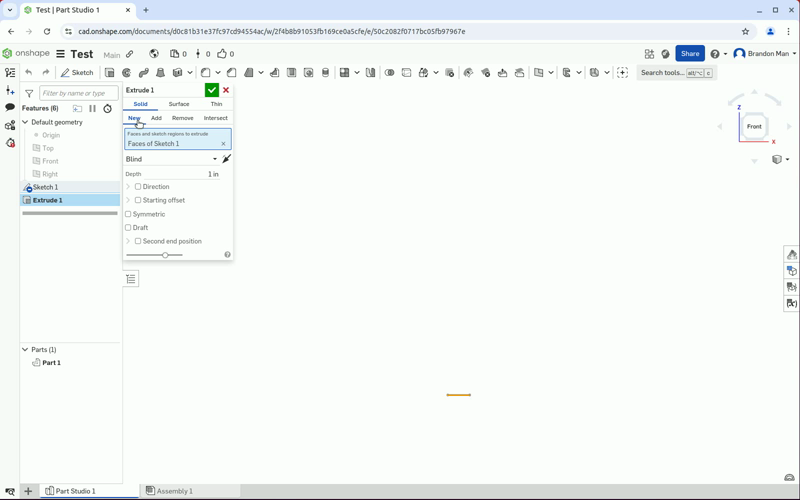
click(137, 120)
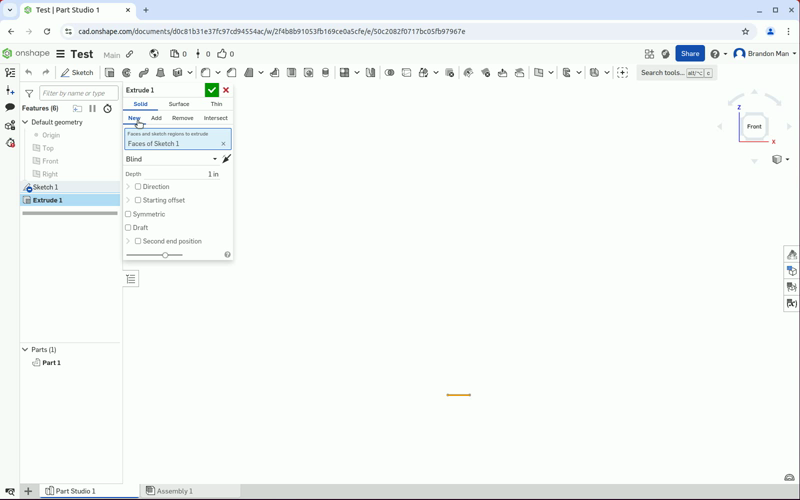
key(tab, 4)
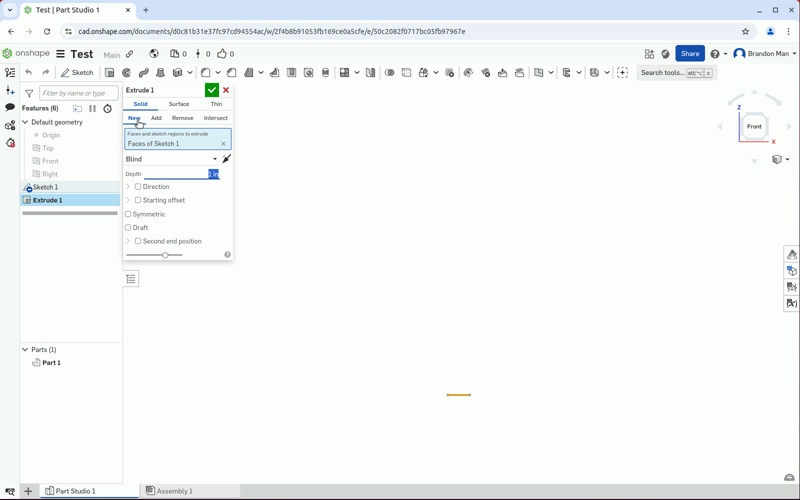
text(11.073)
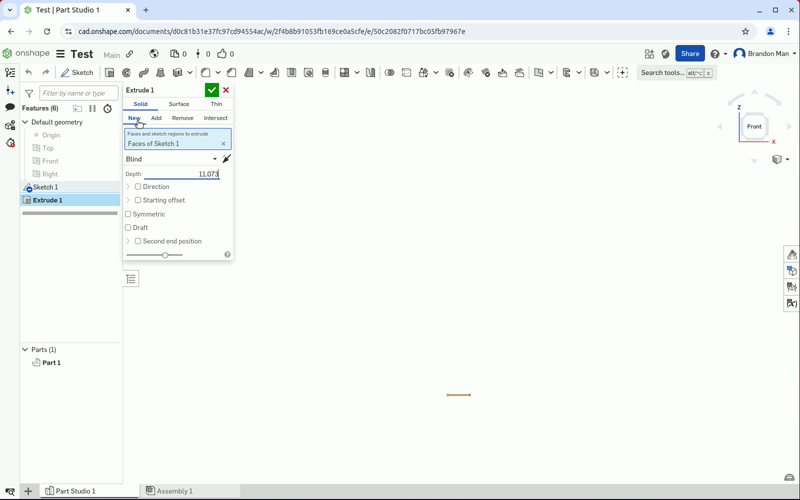
key(enter)
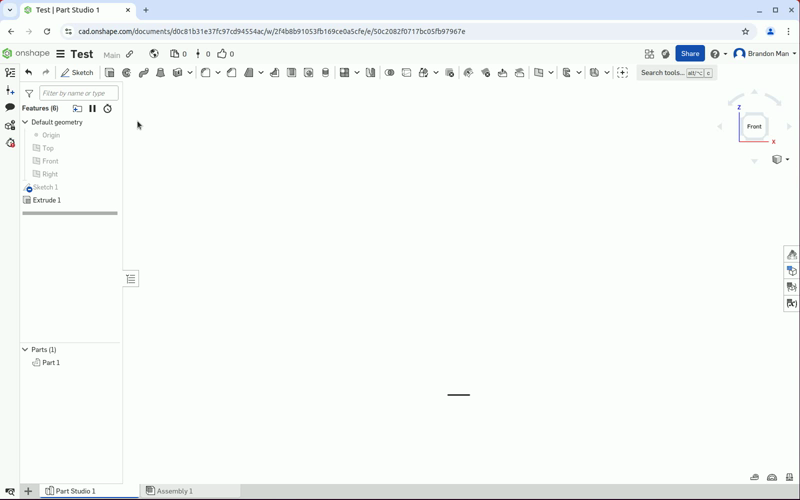
key(shift+h)
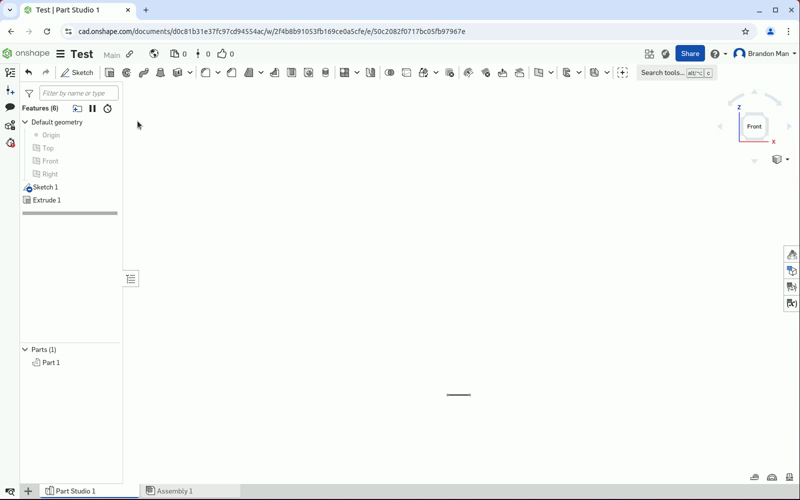
key(shift+h)
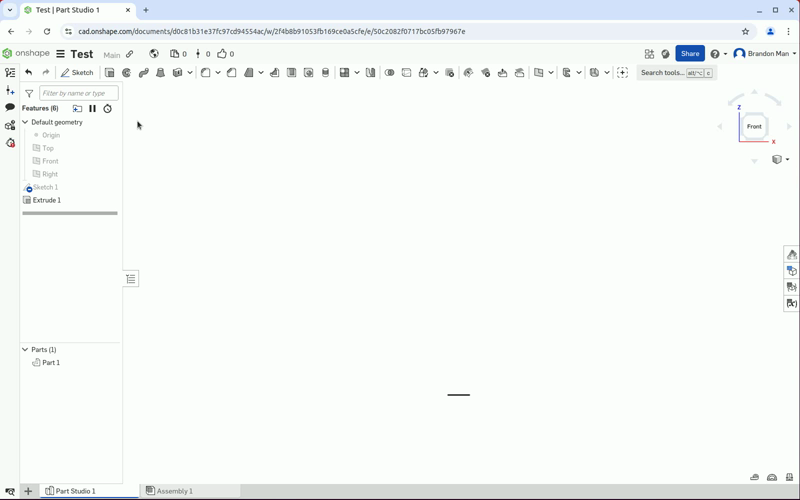
mouse_move(73, 189)
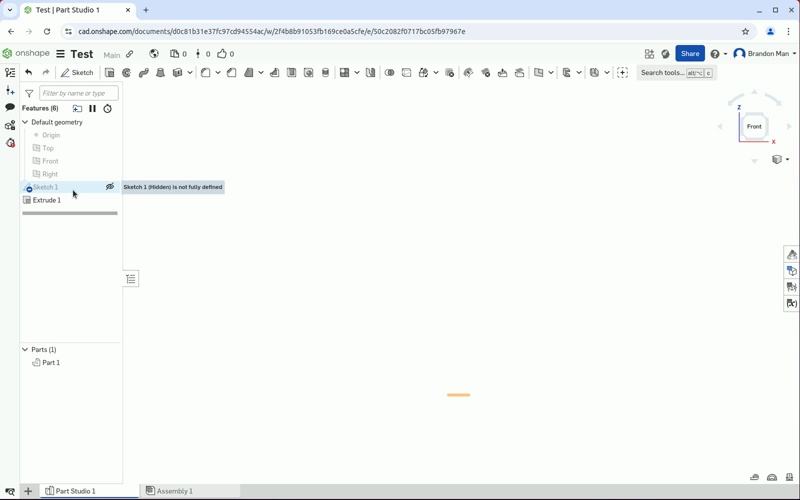
click(73, 189)
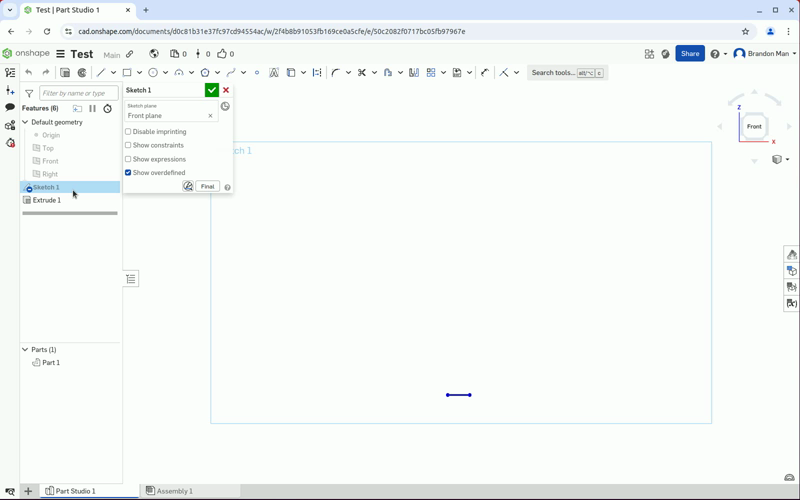
mouse_move(229, 92)
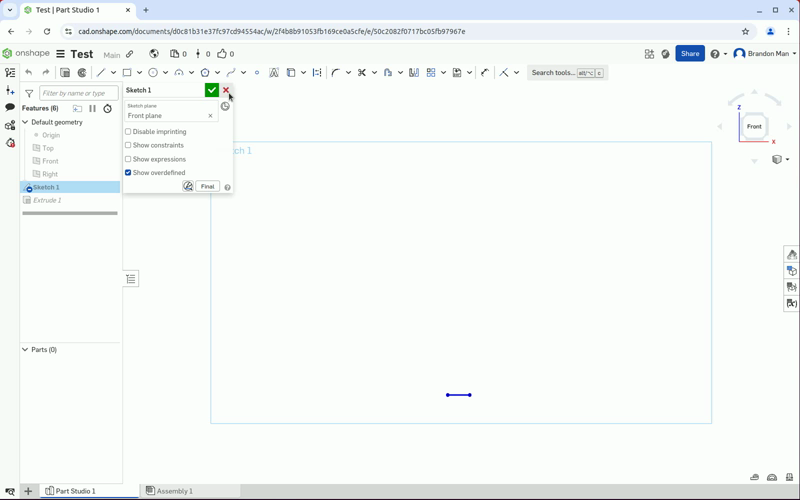
click(229, 92)
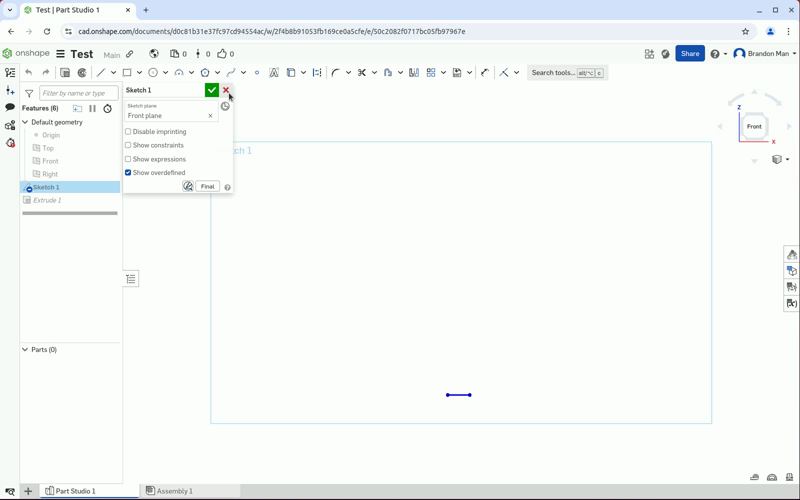
key(shift+s)
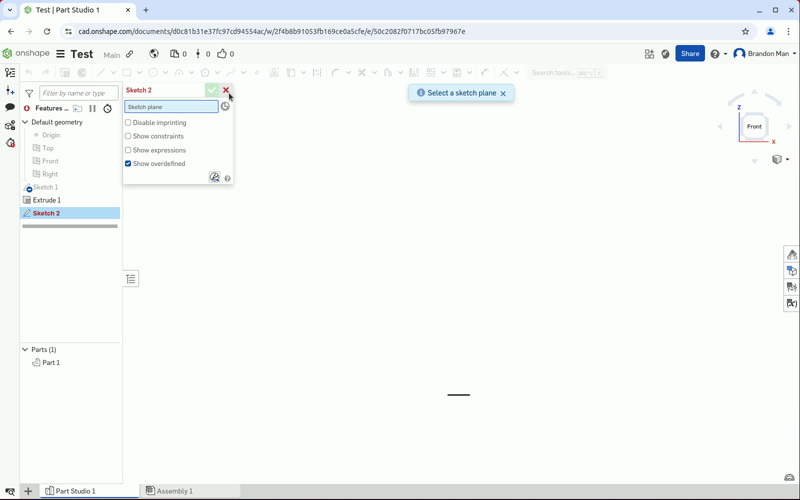
mouse_move(73, 163)
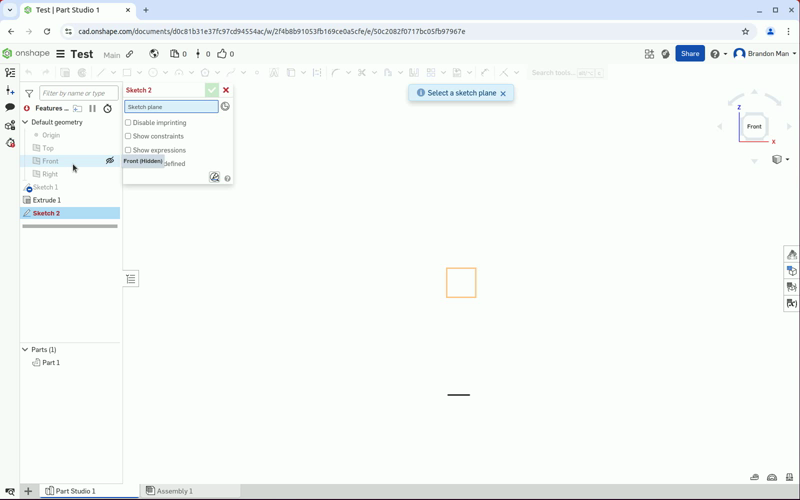
click(73, 163)
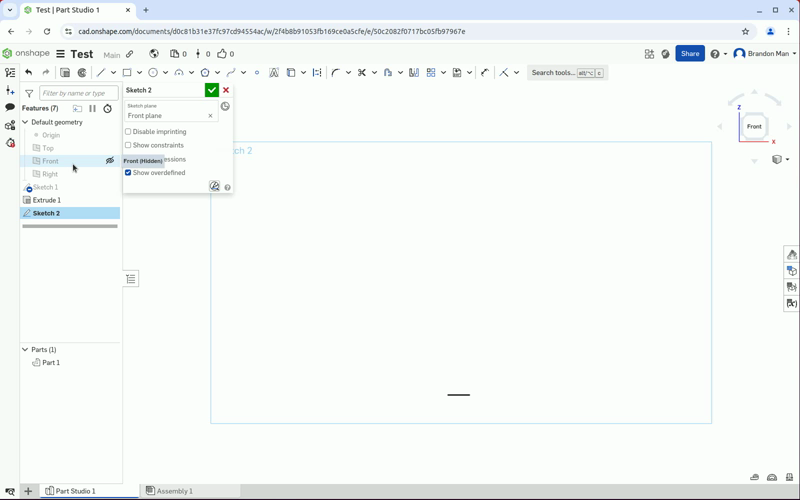
mouse_move(73, 352)
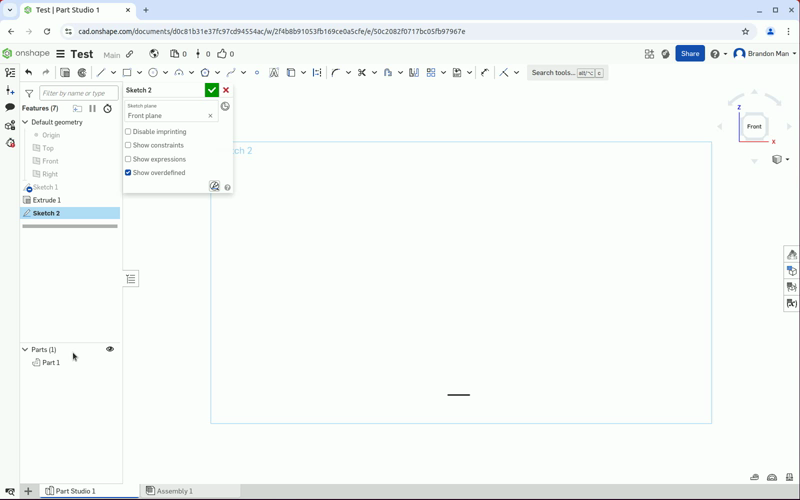
key(y)
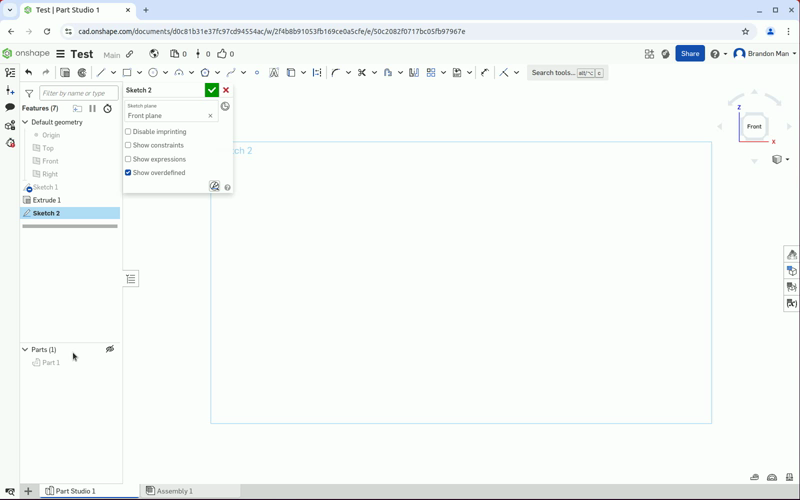
key(l)
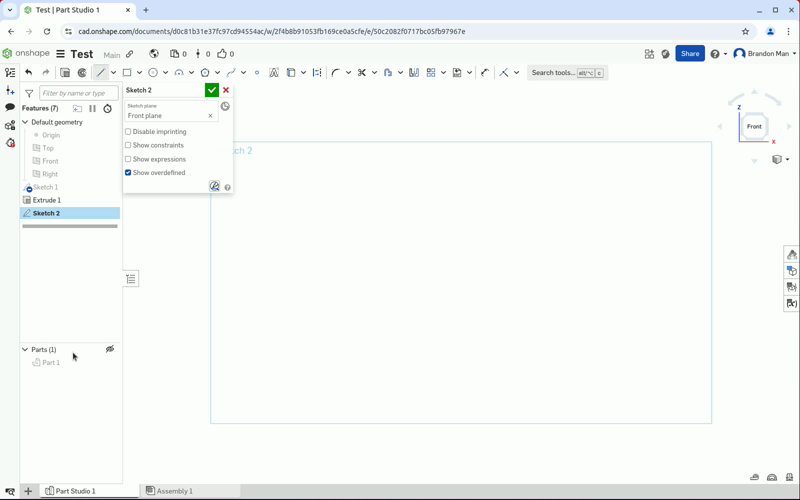
key_down(shift)
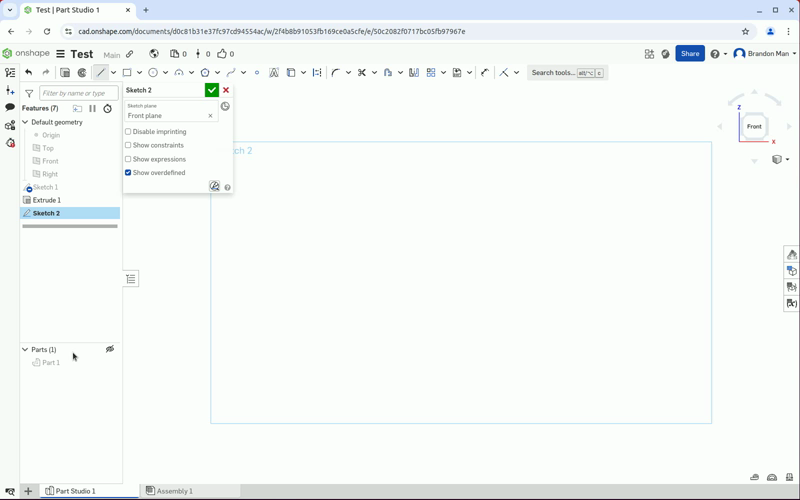
mouse_move(430, 320)
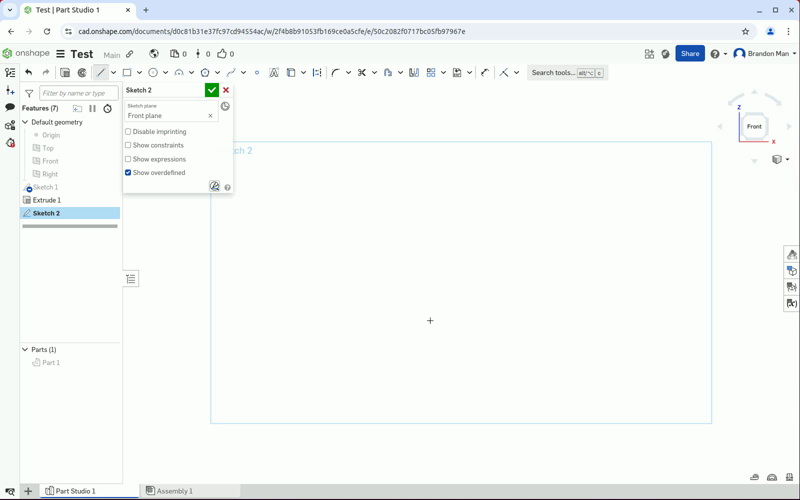
click(430, 320)
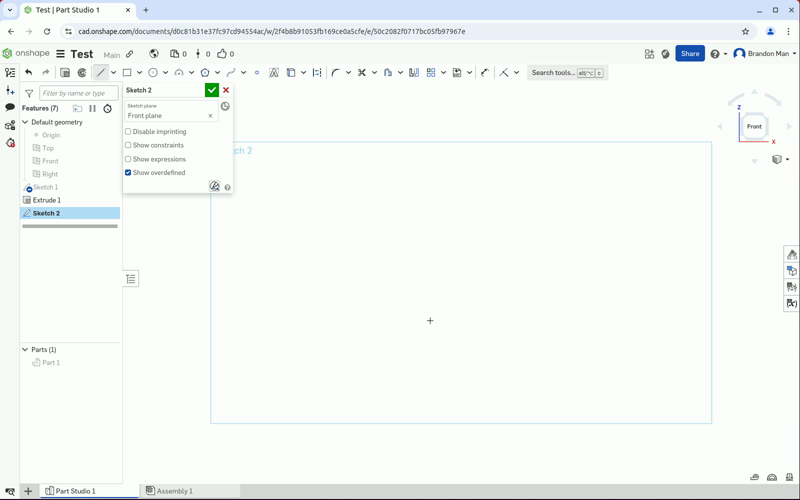
key_up(shift)
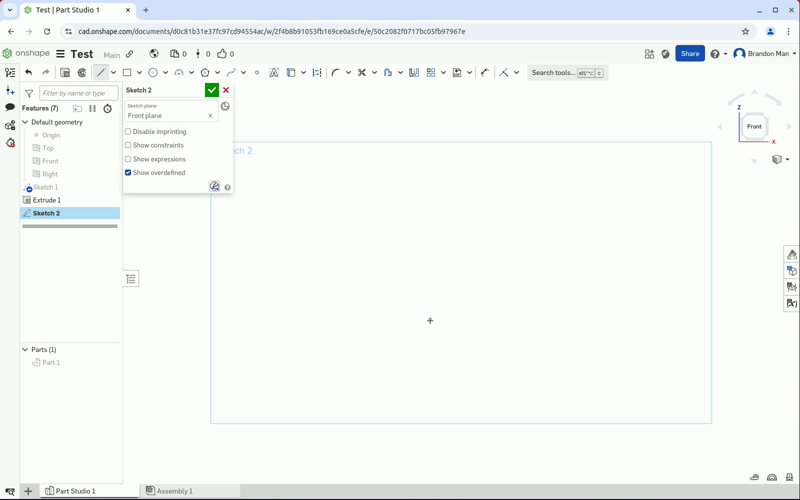
key_down(shift)
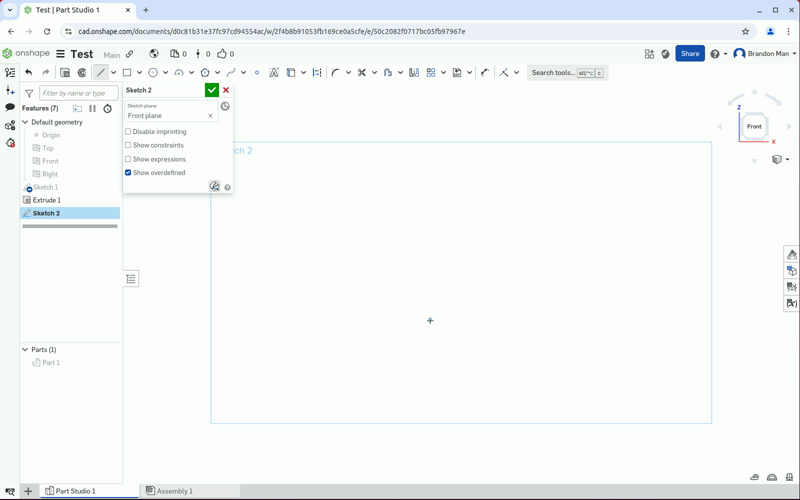
mouse_move(460, 320)
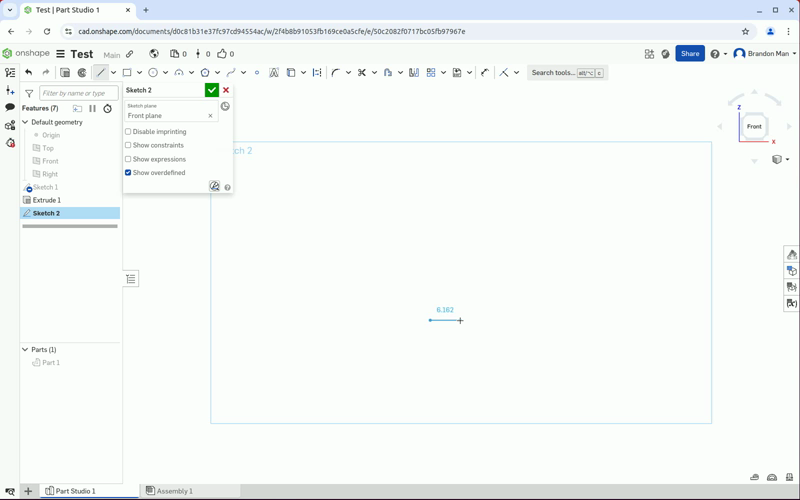
mouse_move(430, 320)
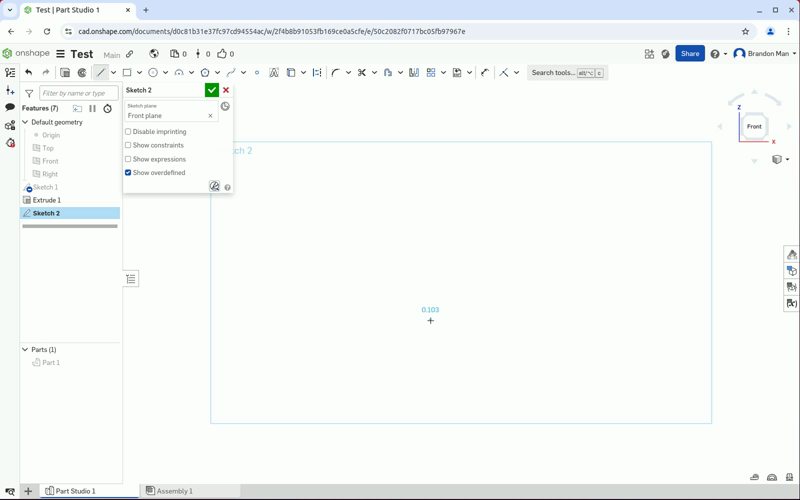
scroll(6)
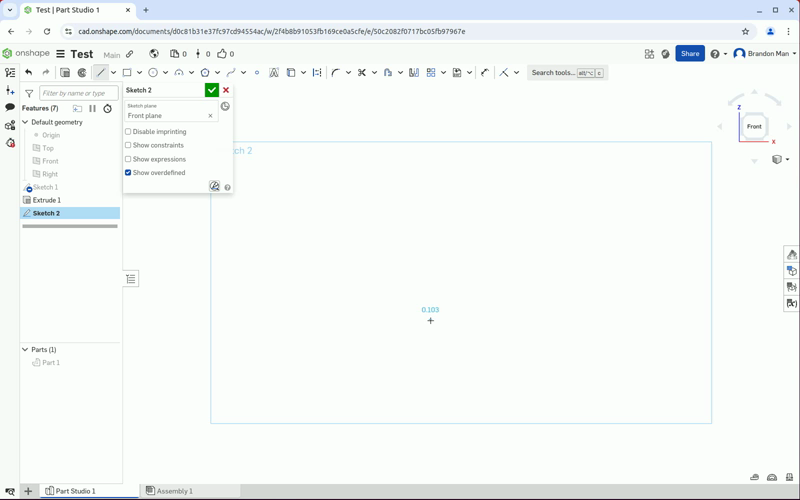
scroll(6)
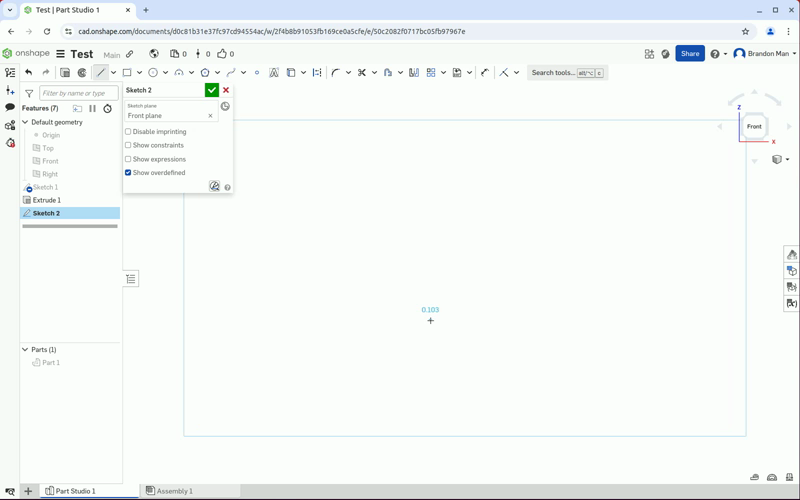
scroll(6)
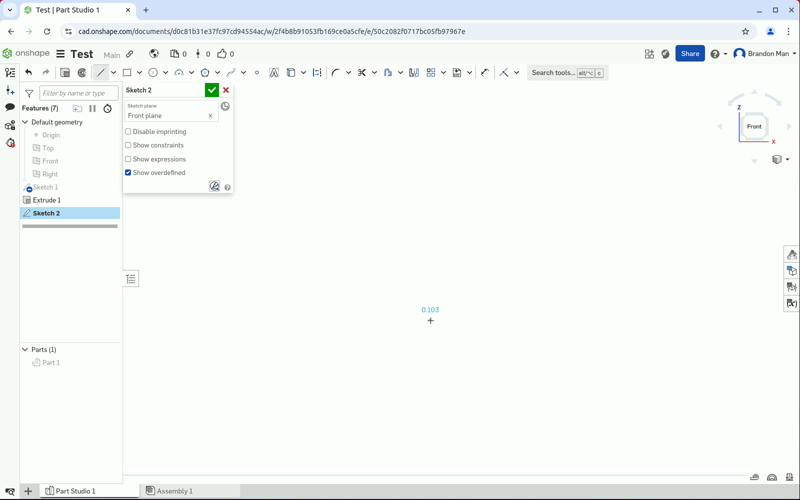
scroll(6)
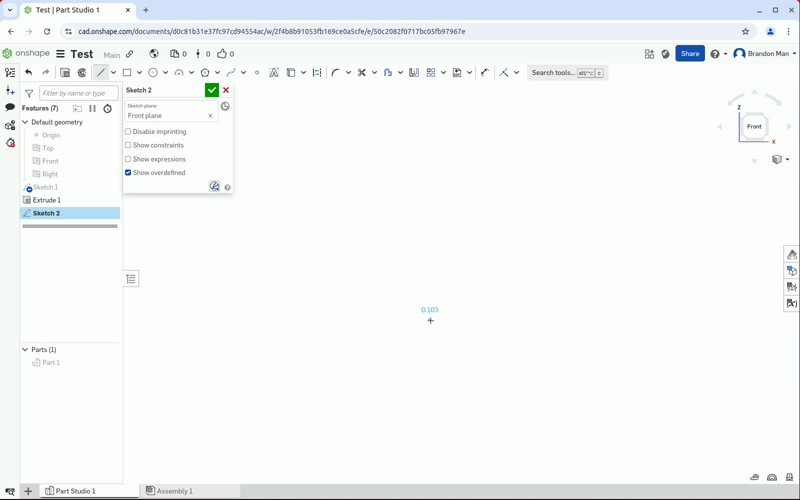
scroll(6)
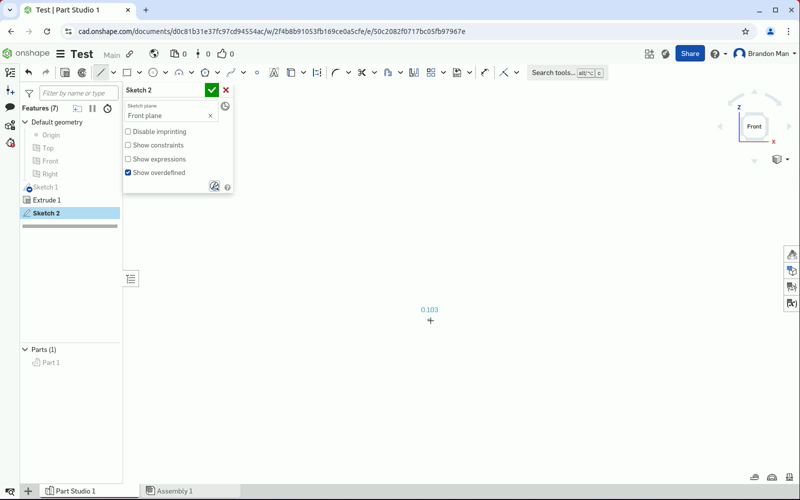
scroll(6)
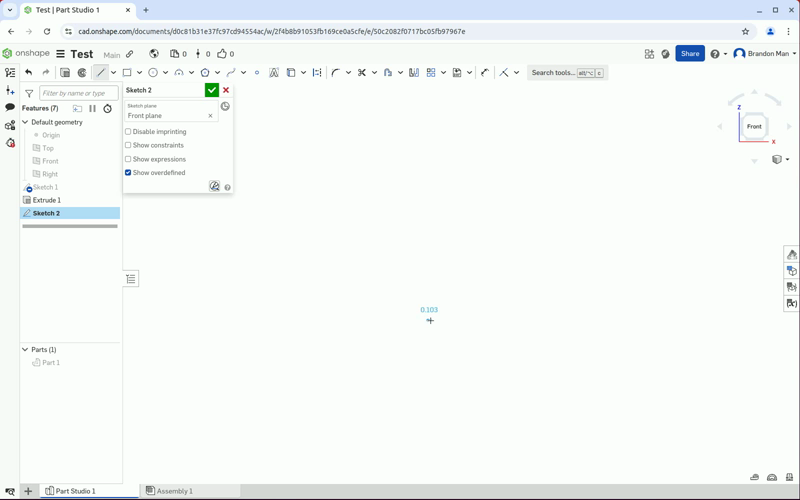
scroll(6)
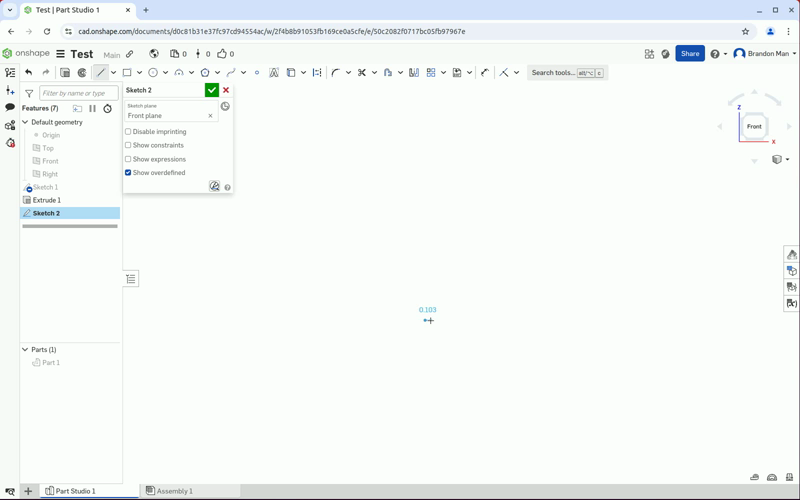
click(430, 320)
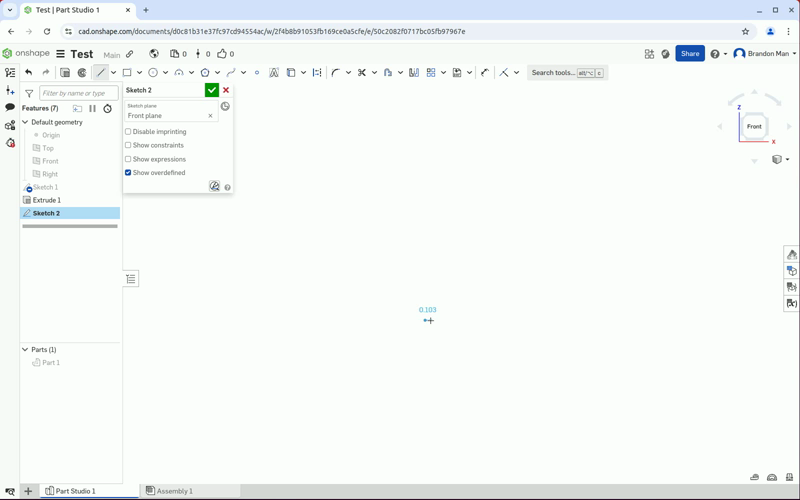
scroll(-6)
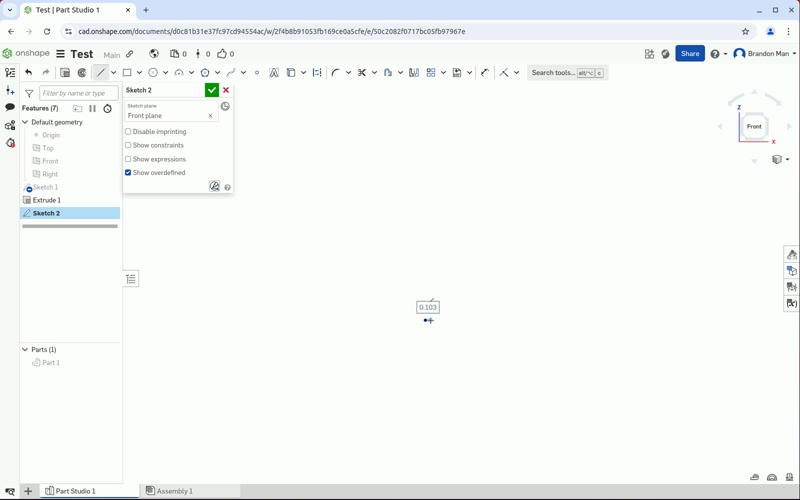
scroll(-6)
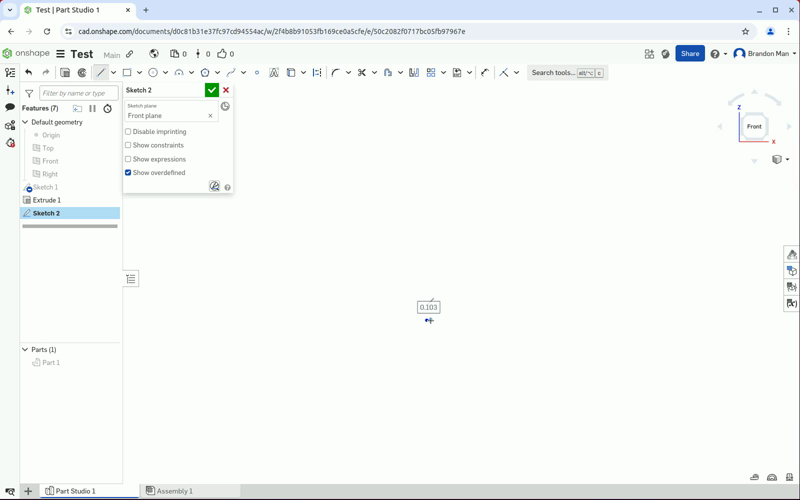
scroll(-6)
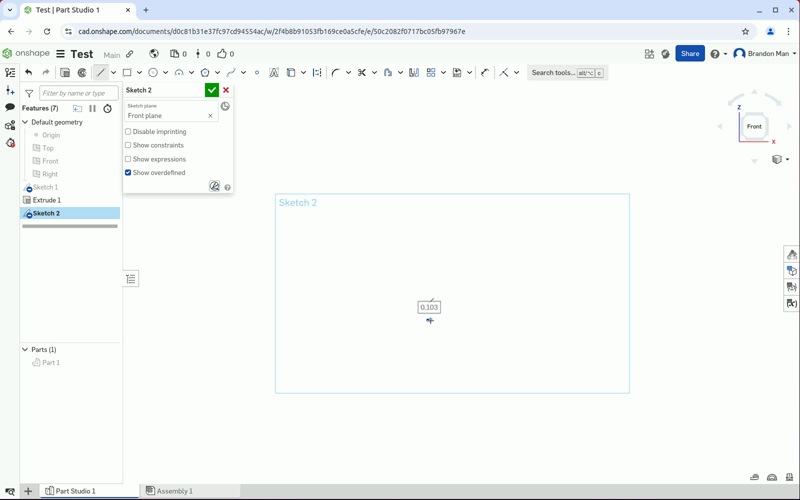
scroll(-6)
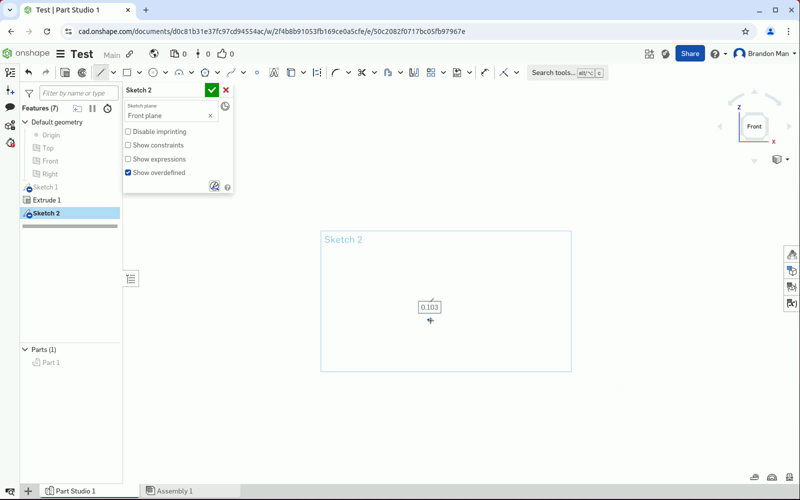
scroll(-6)
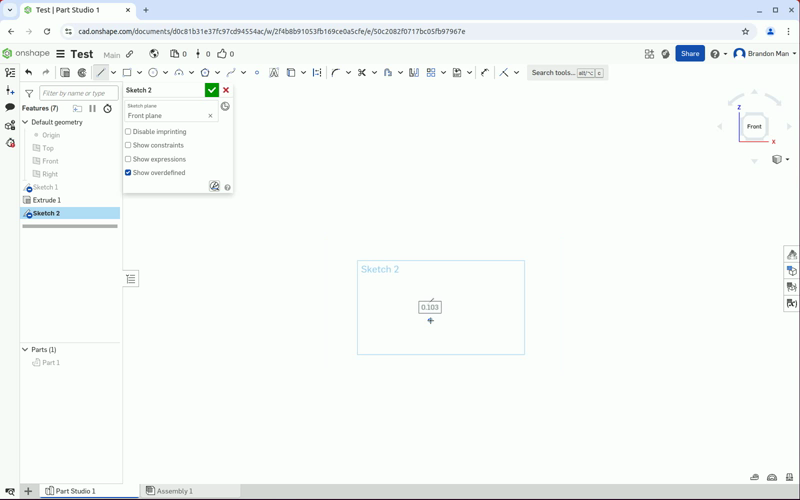
scroll(-6)
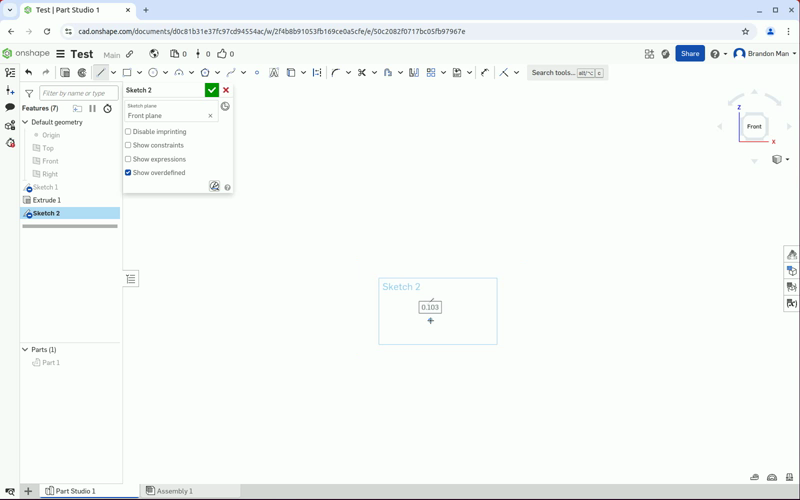
scroll(-6)
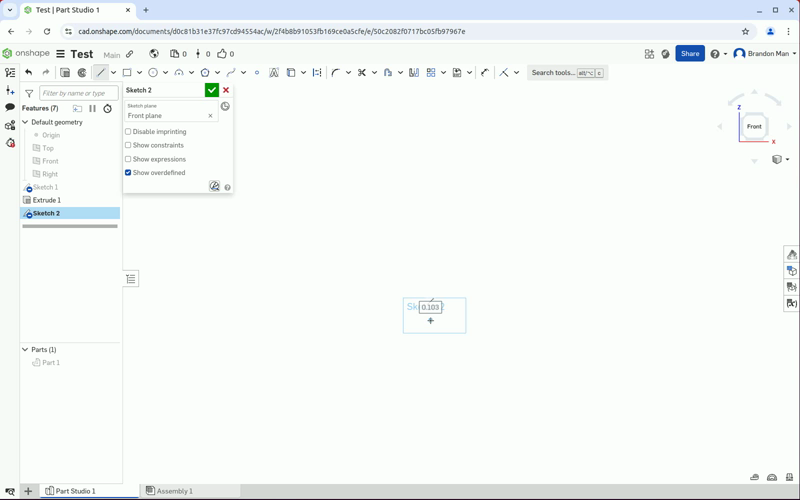
key_up(shift)
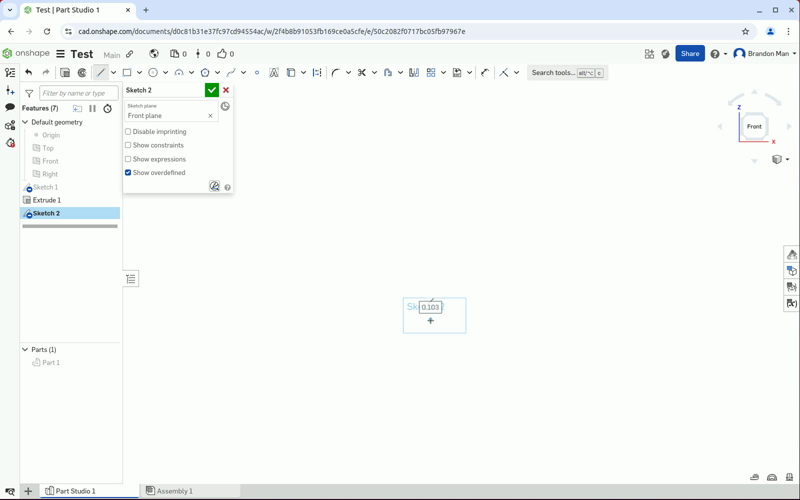
key_down(shift)
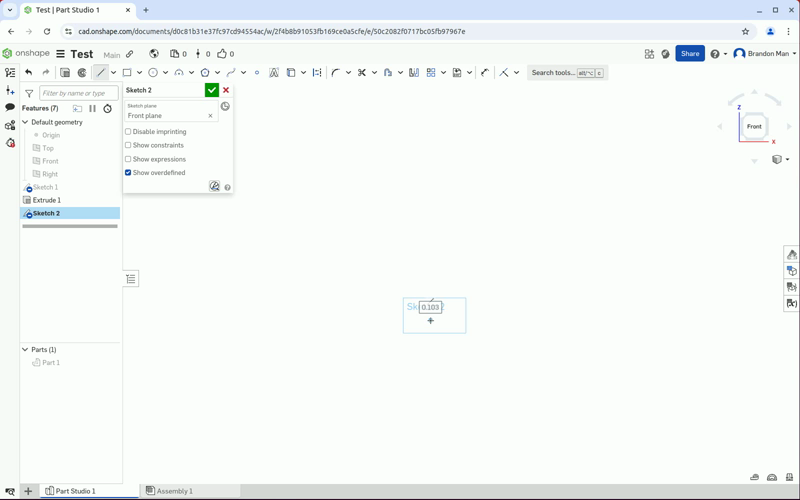
mouse_move(460, 320)
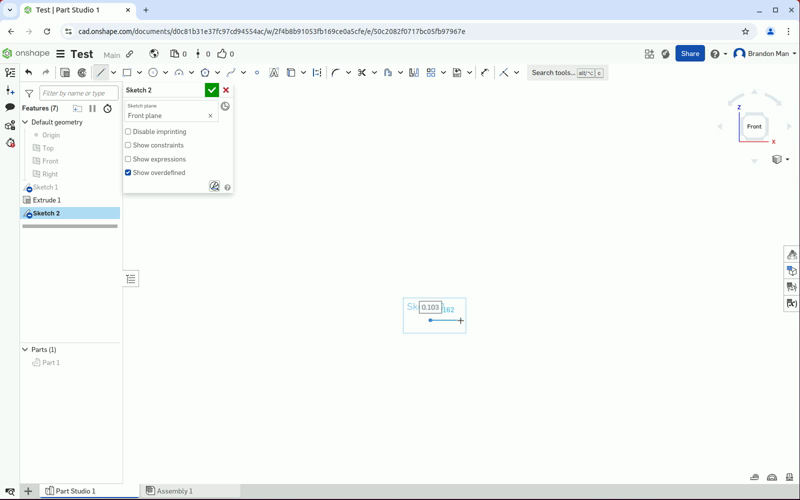
mouse_move(430, 296)
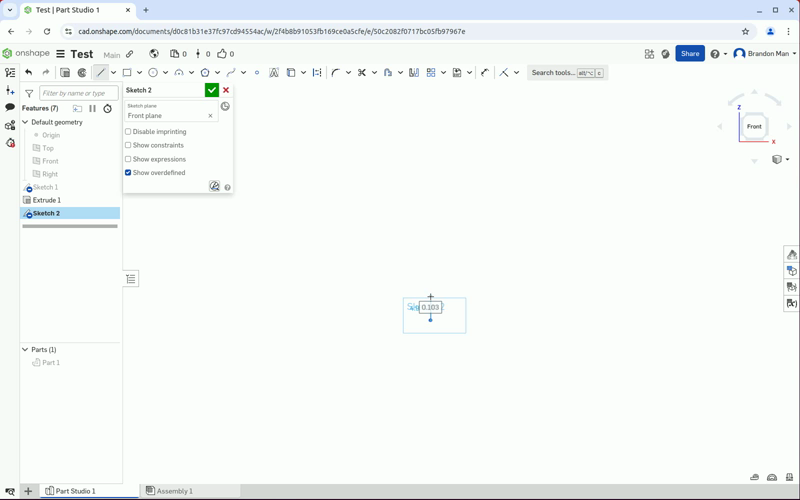
click(430, 296)
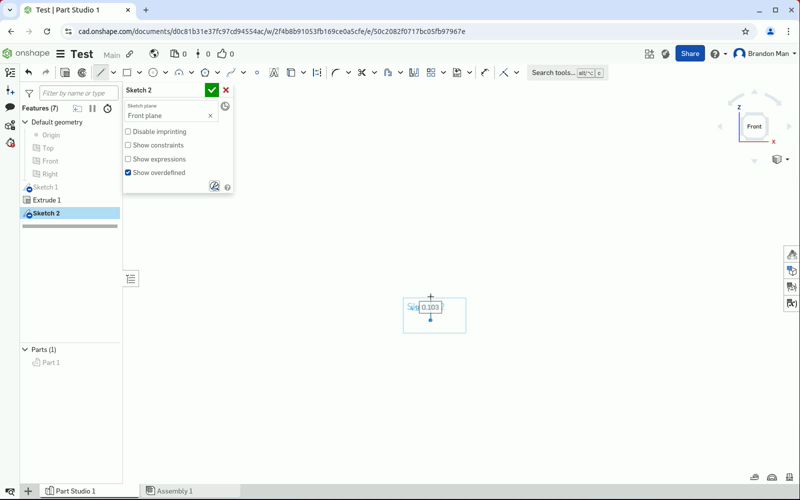
key_up(shift)
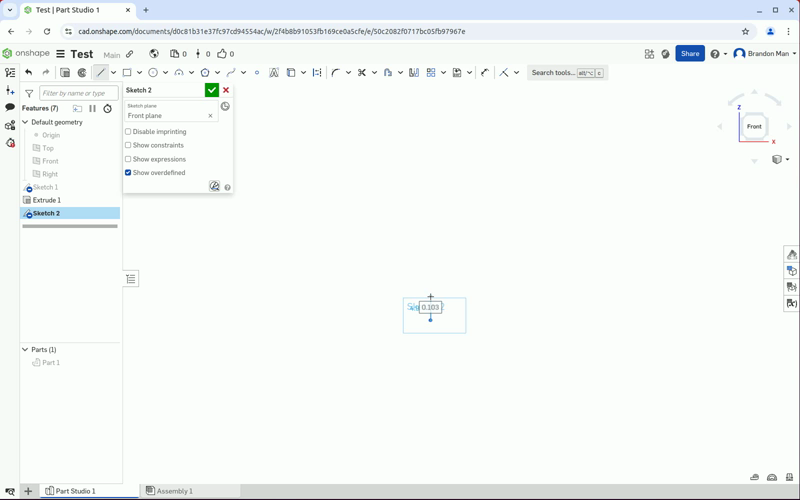
key_down(shift)
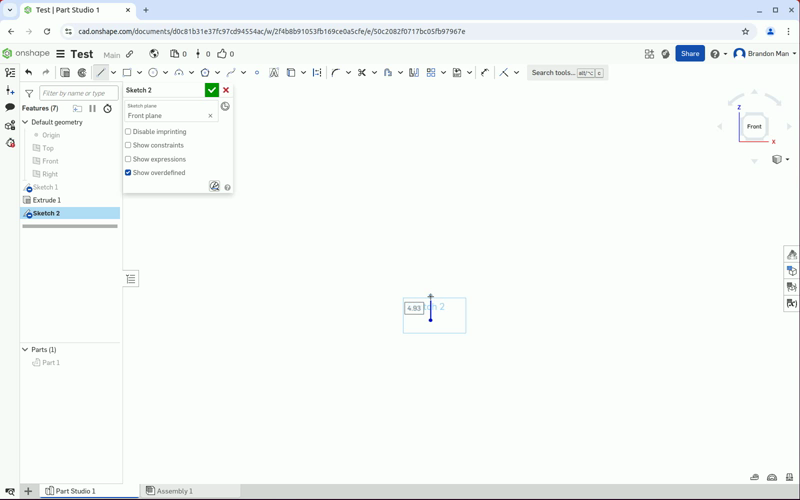
mouse_move(460, 296)
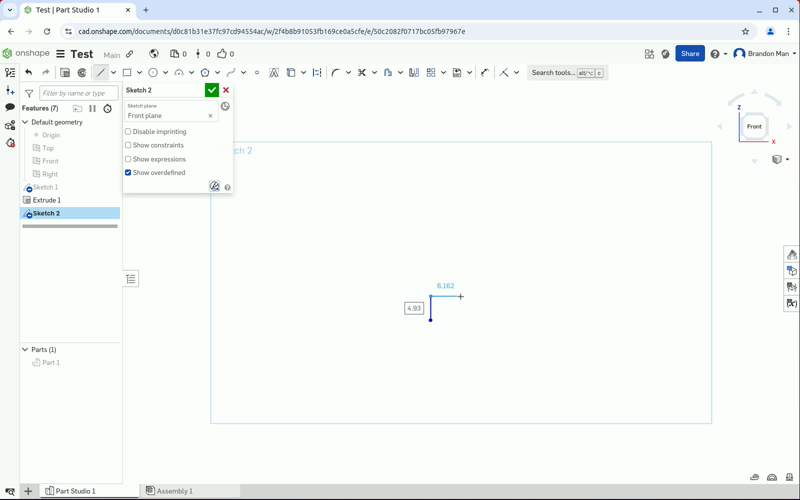
mouse_move(430, 296)
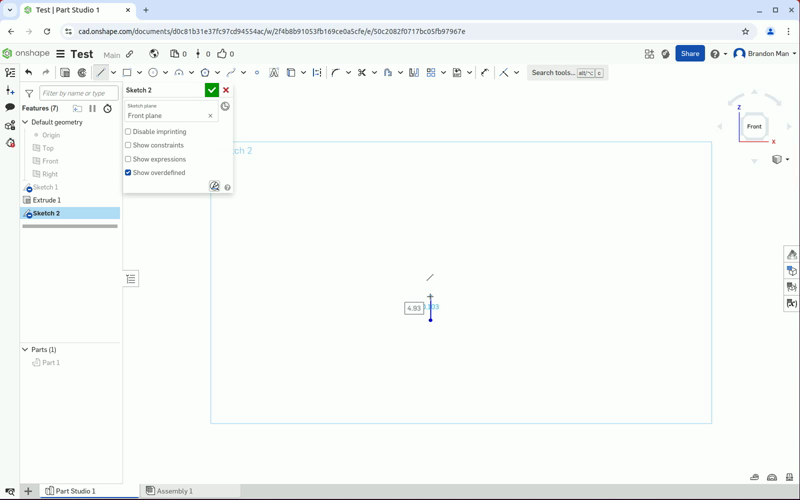
scroll(6)
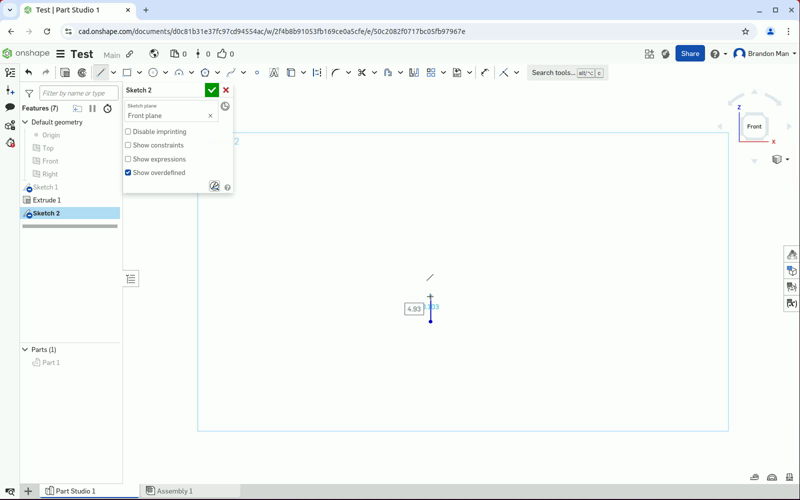
scroll(6)
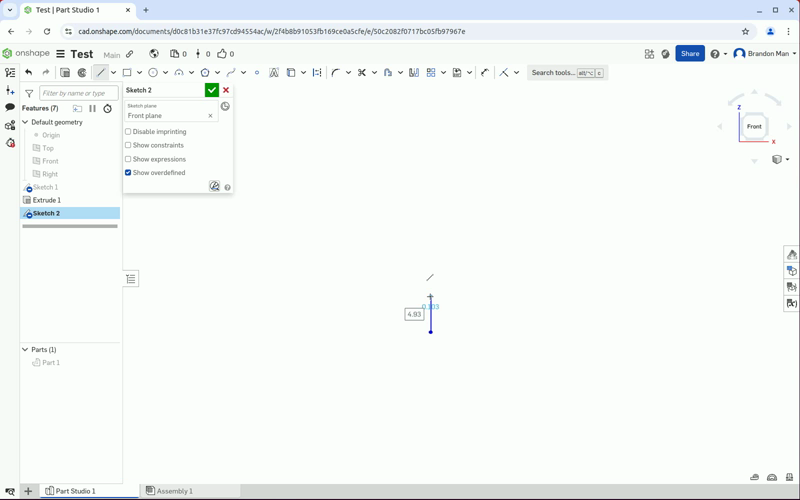
scroll(6)
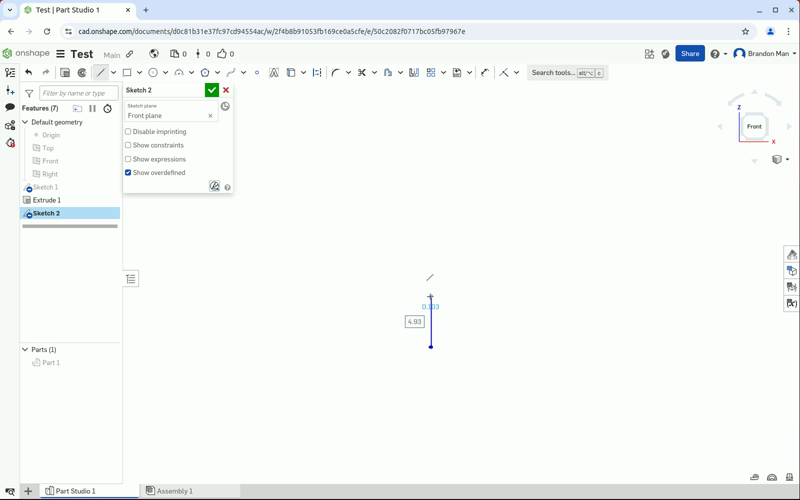
scroll(6)
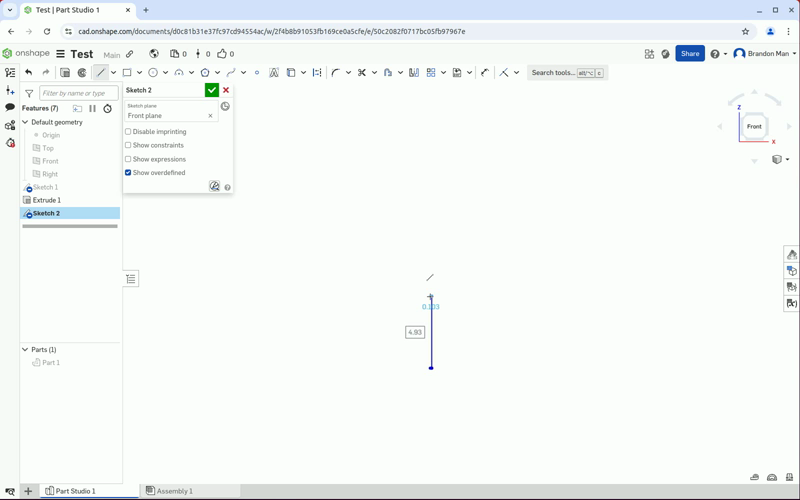
scroll(6)
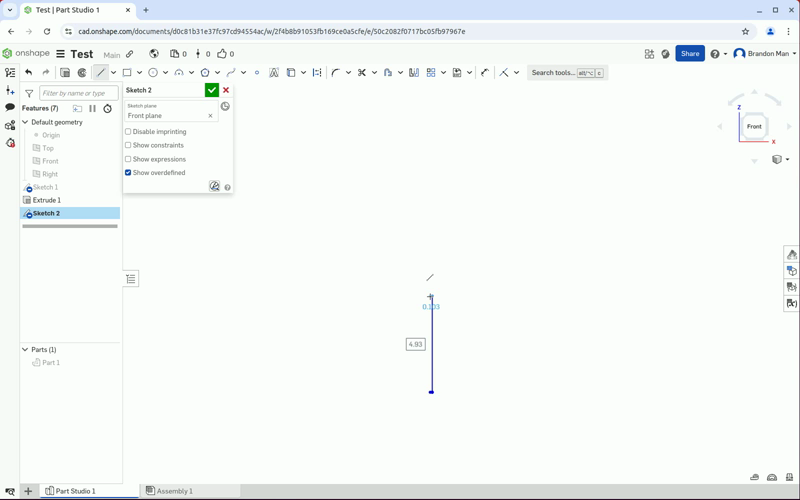
scroll(6)
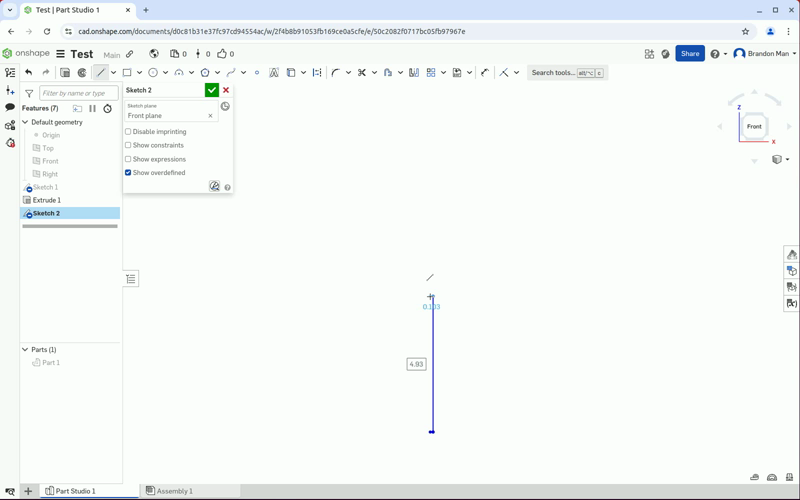
scroll(6)
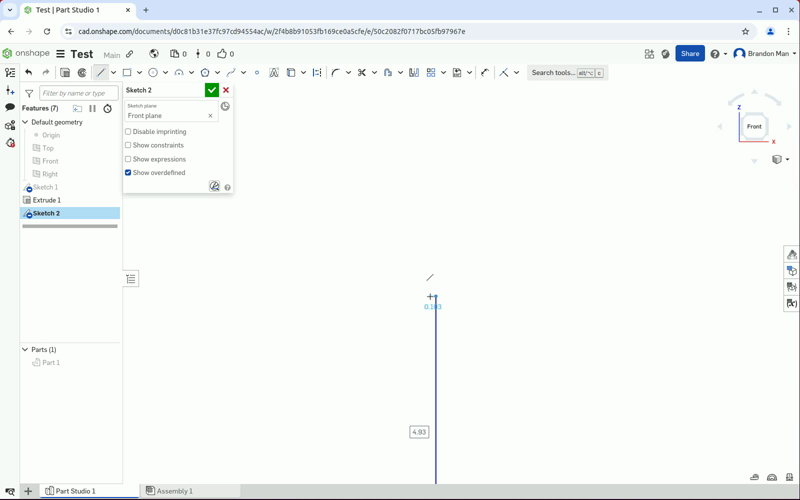
click(430, 296)
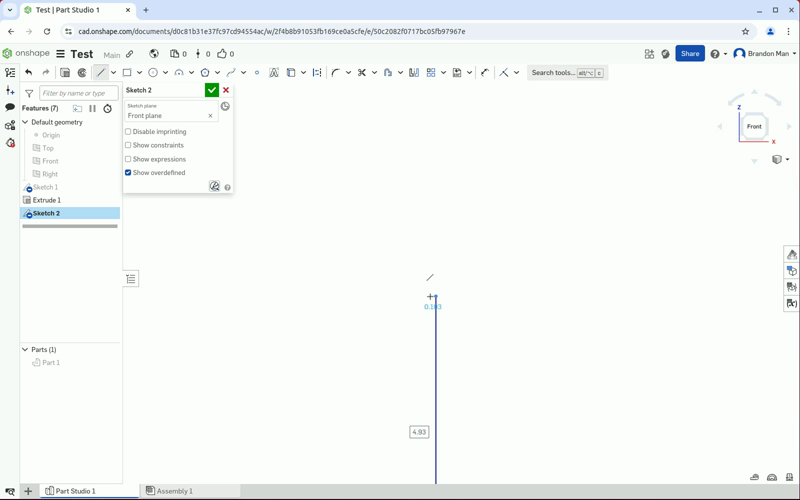
scroll(-6)
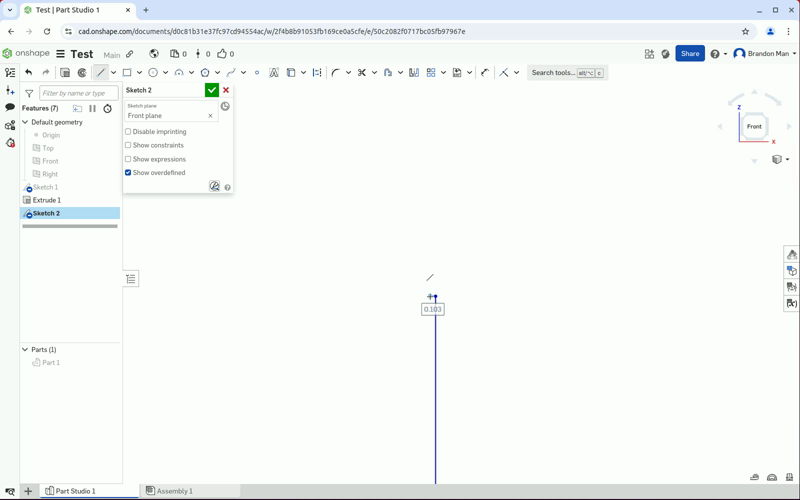
scroll(-6)
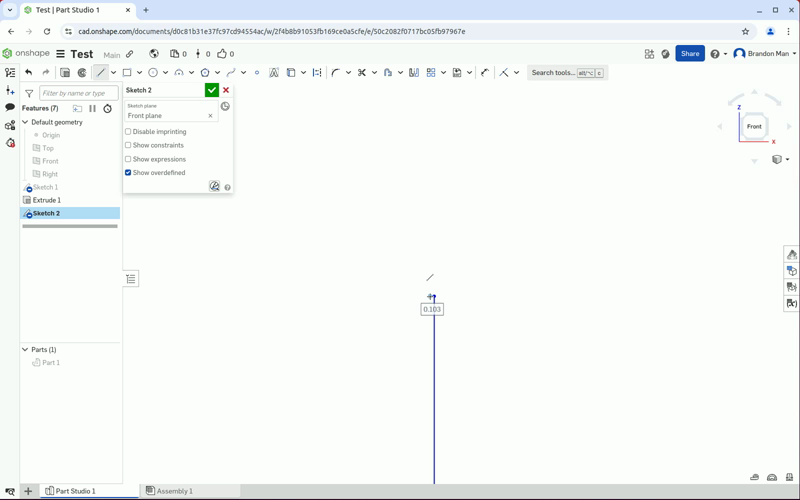
scroll(-6)
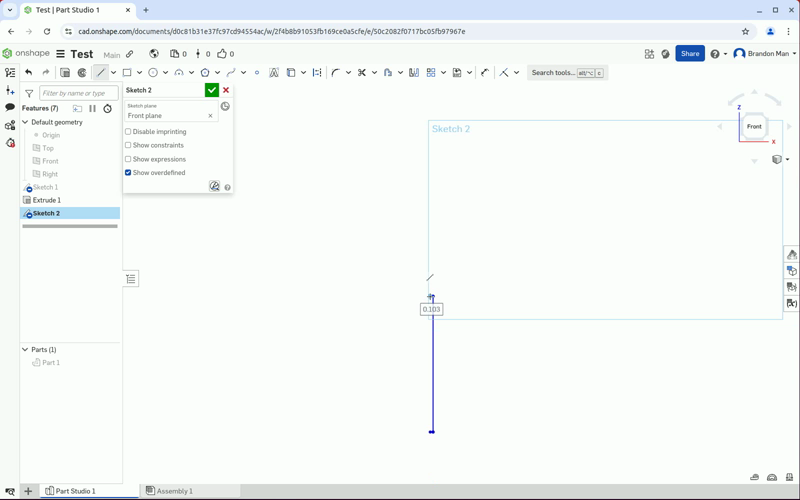
scroll(-6)
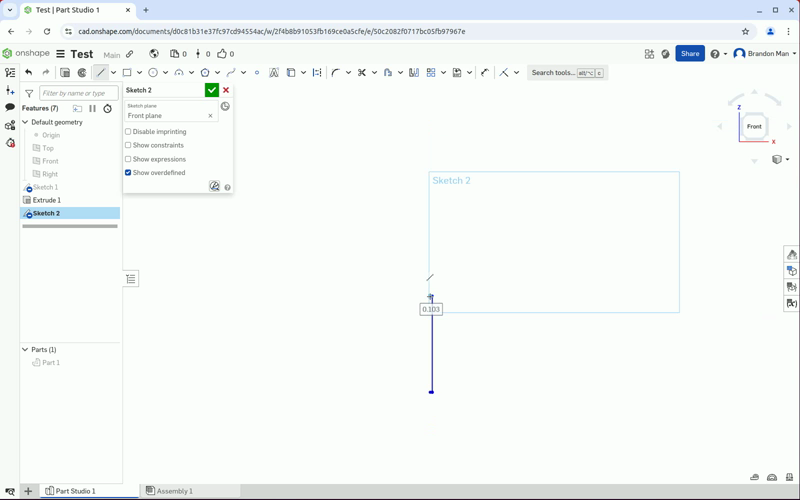
scroll(-6)
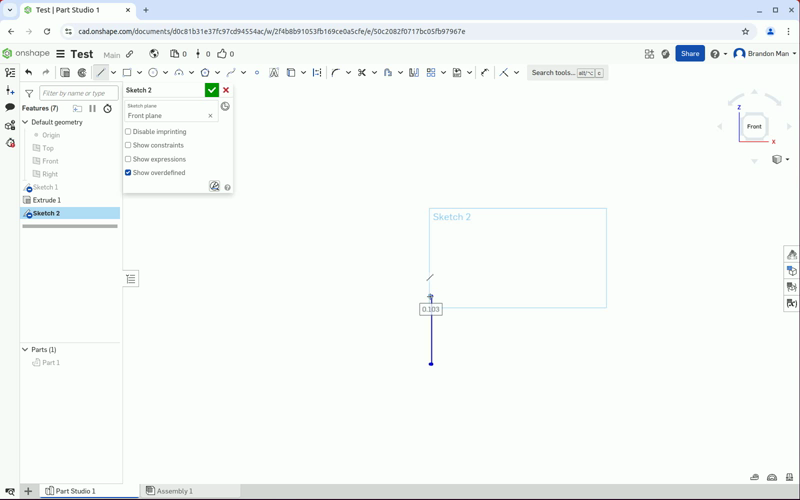
scroll(-6)
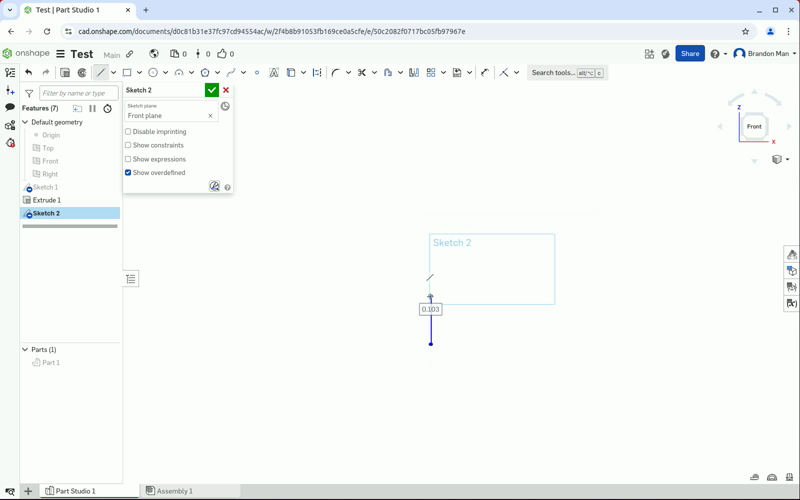
scroll(-6)
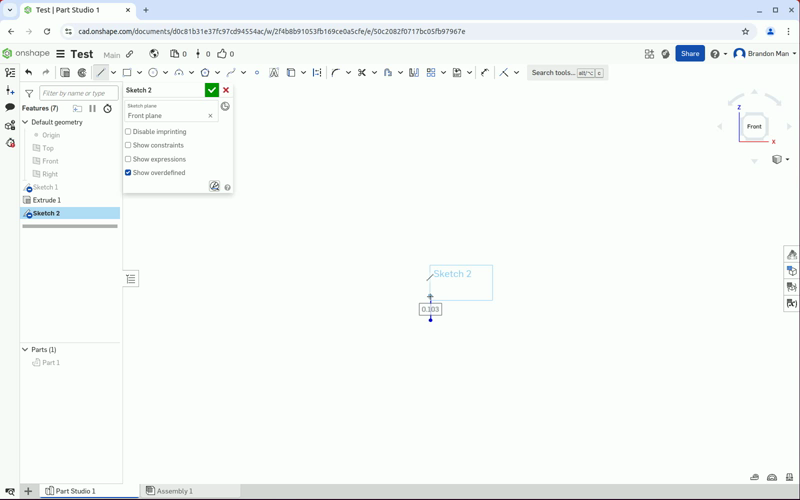
key_up(shift)
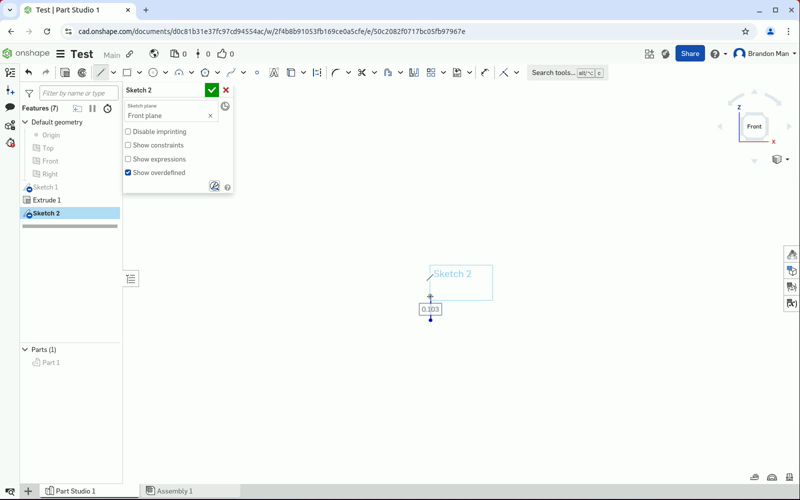
mouse_move(460, 296)
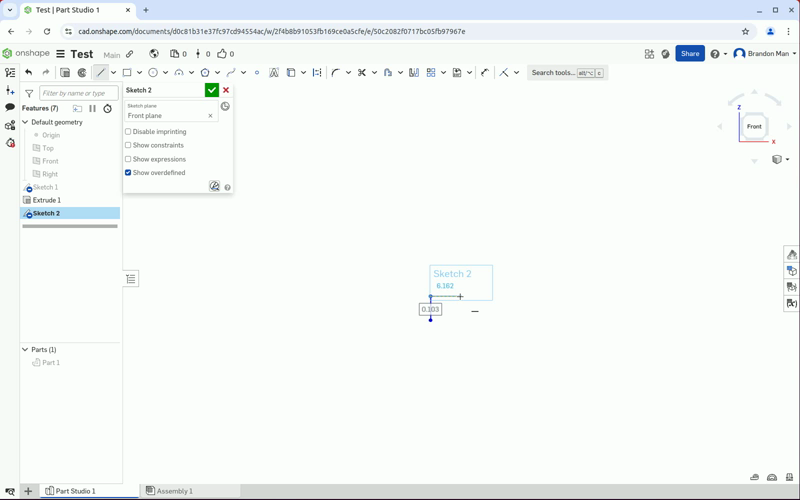
key_down(shift)
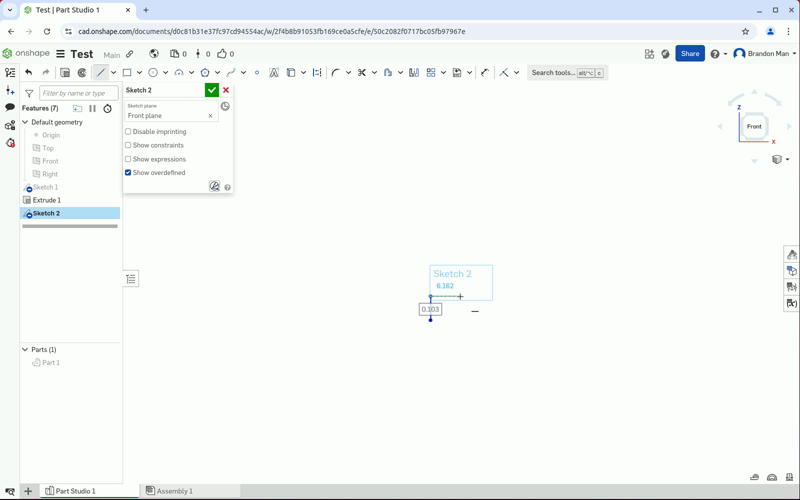
mouse_move(430, 320)
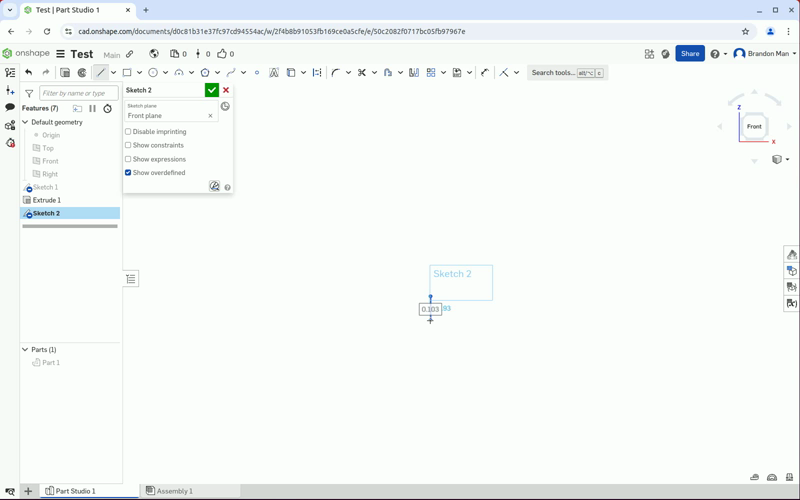
scroll(6)
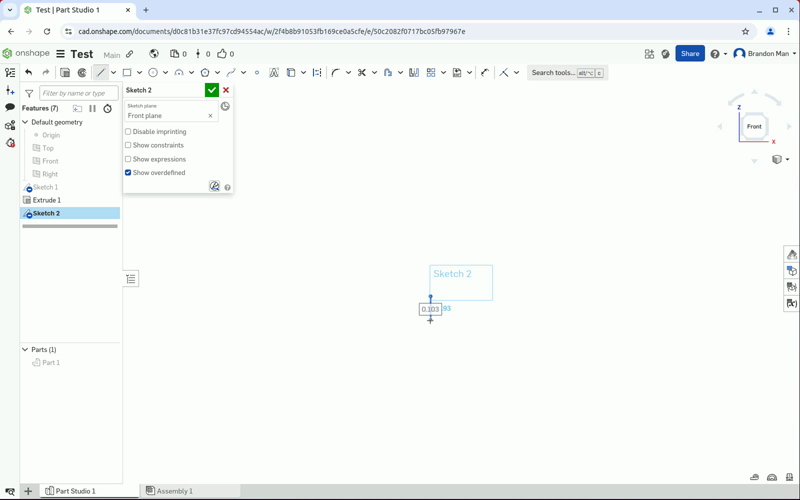
scroll(6)
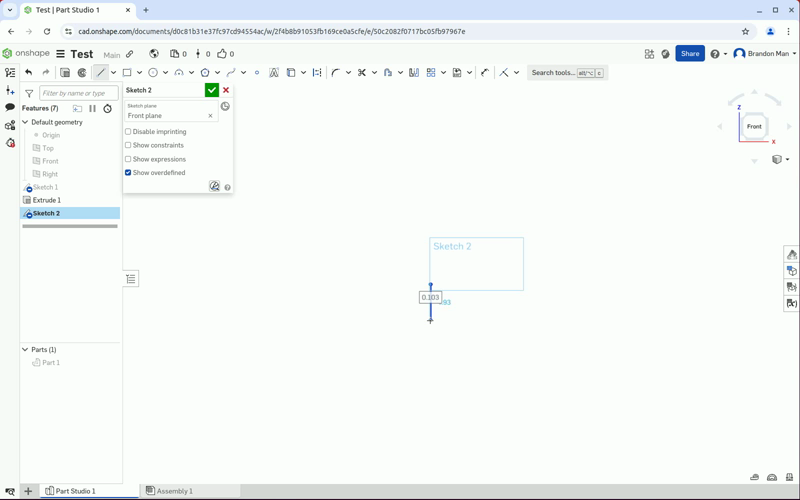
scroll(6)
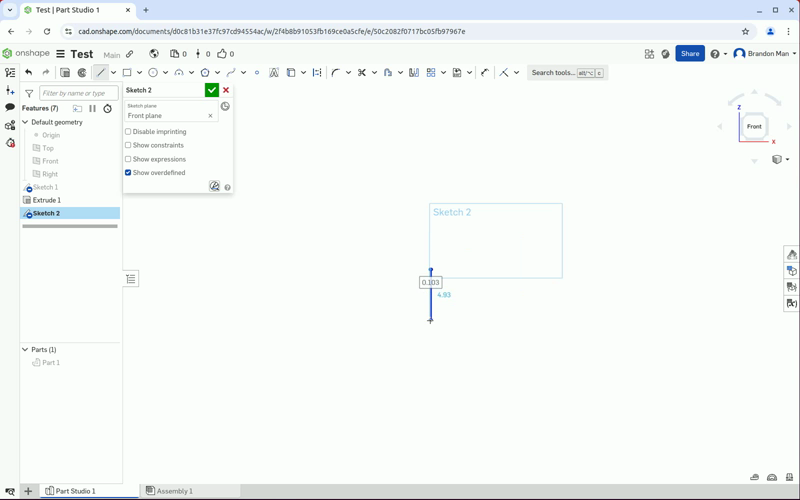
scroll(6)
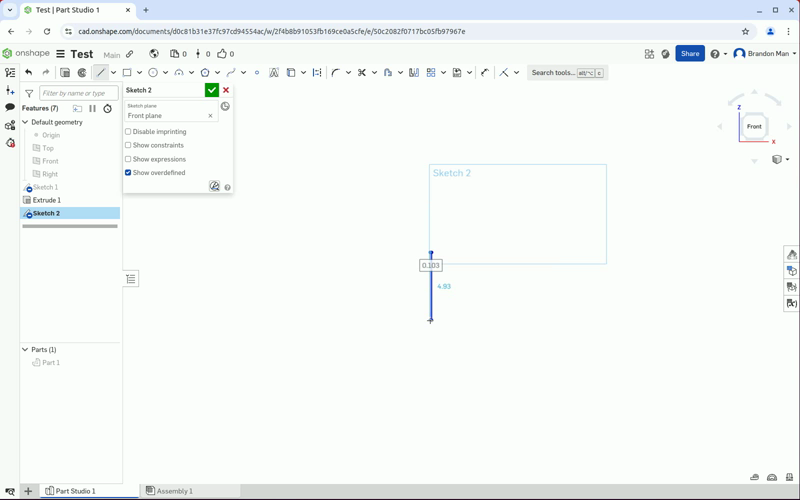
scroll(6)
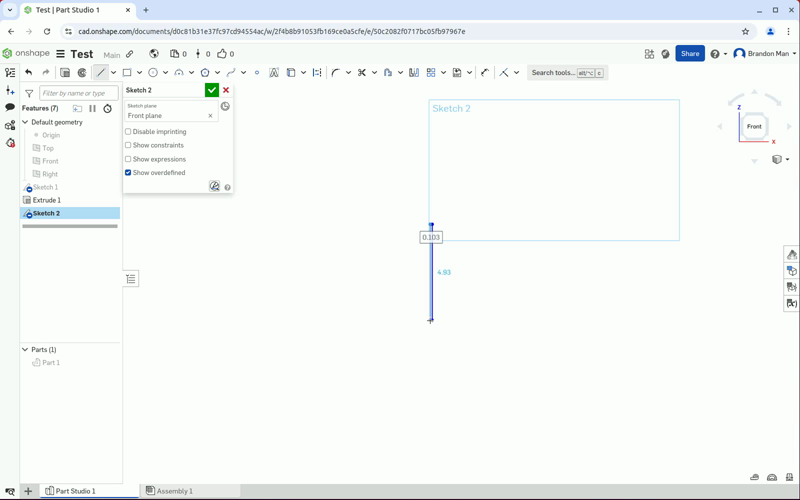
scroll(6)
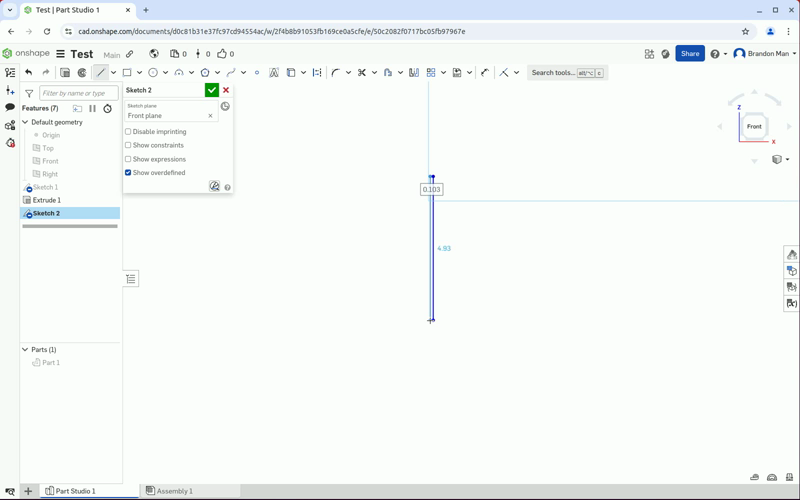
scroll(6)
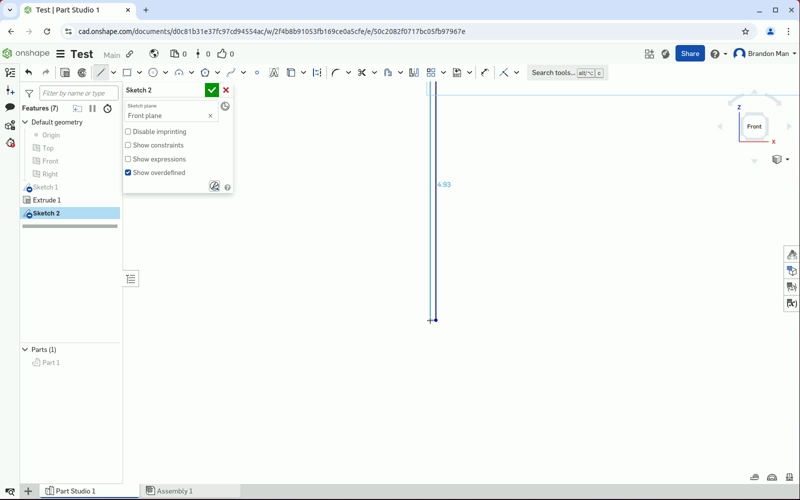
key_up(shift)
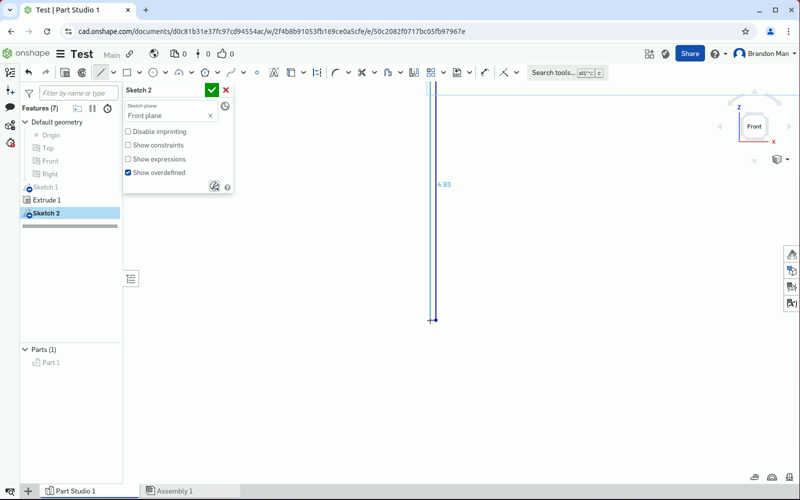
click(430, 320)
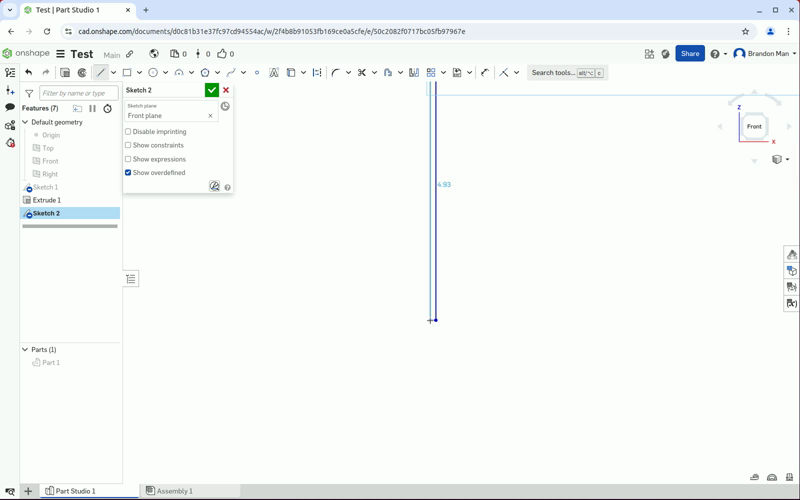
scroll(-6)
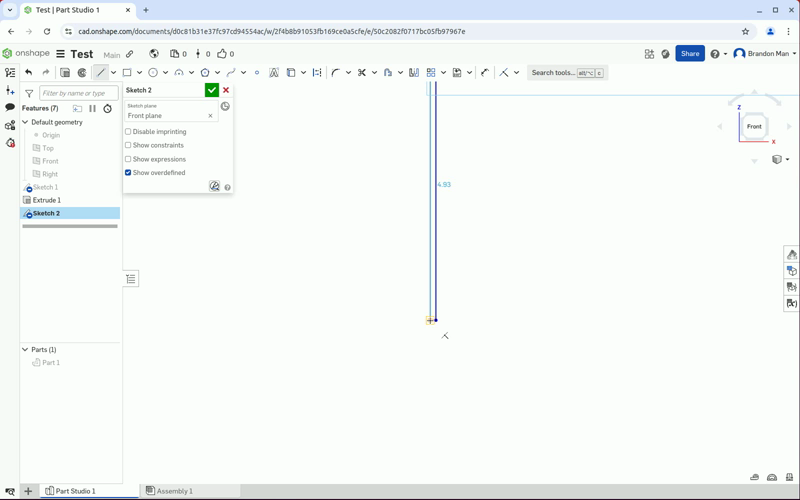
scroll(-6)
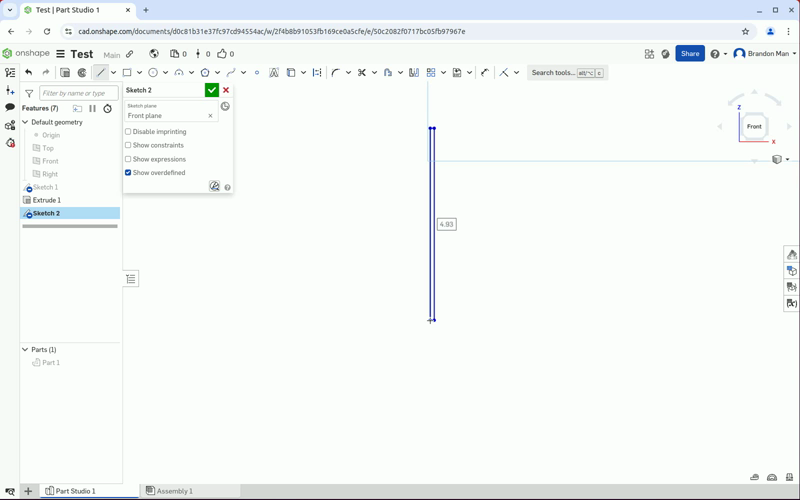
scroll(-6)
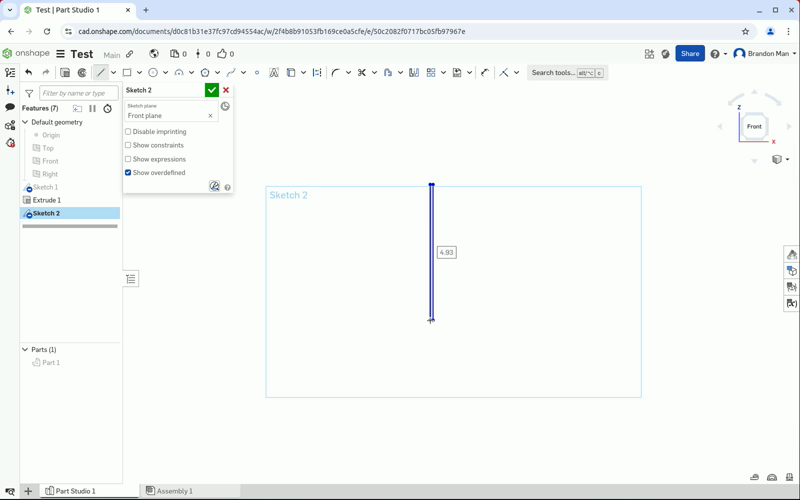
scroll(-6)
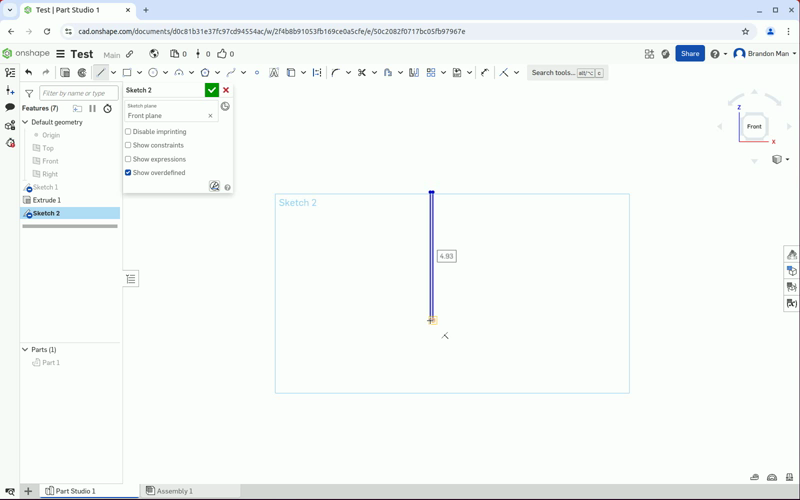
scroll(-6)
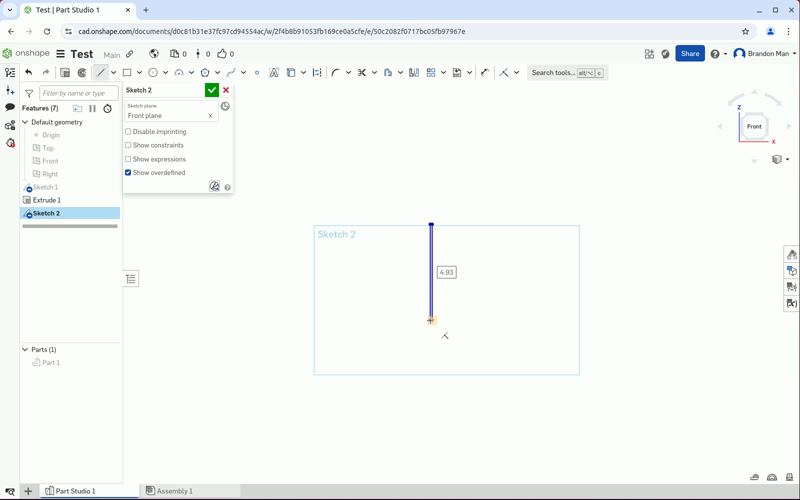
scroll(-6)
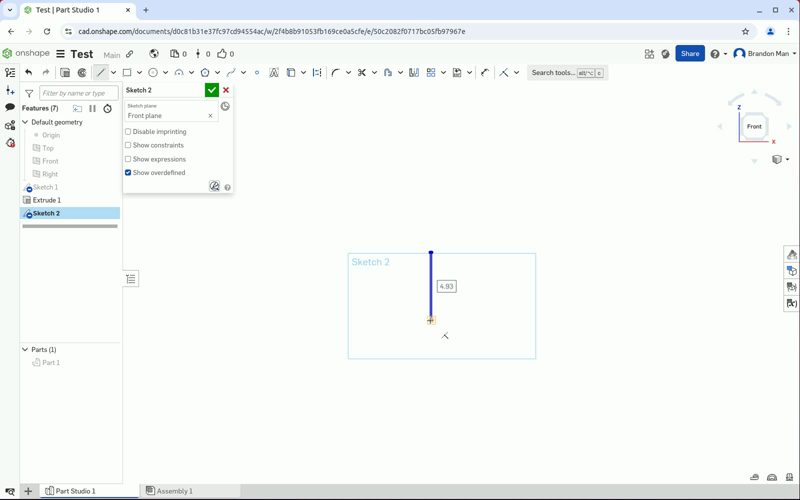
scroll(-6)
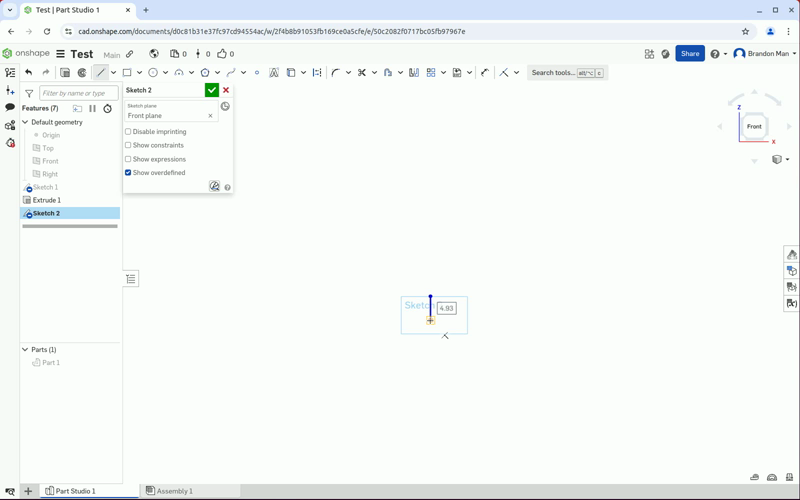
key(esc)
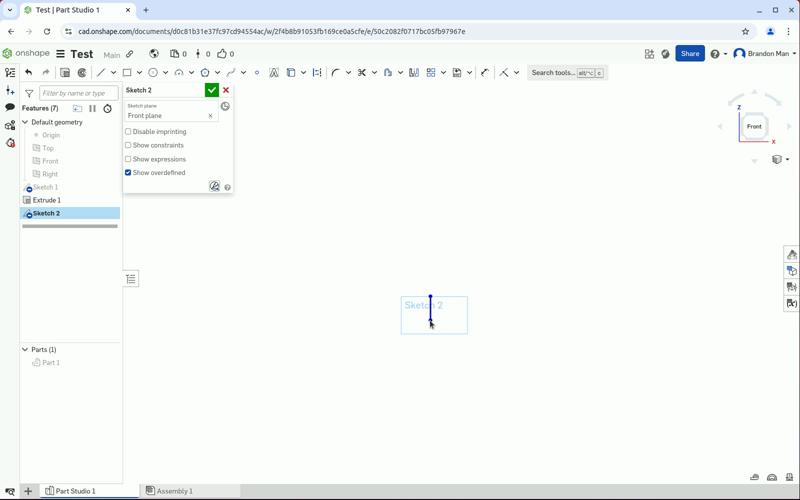
mouse_move(430, 319)
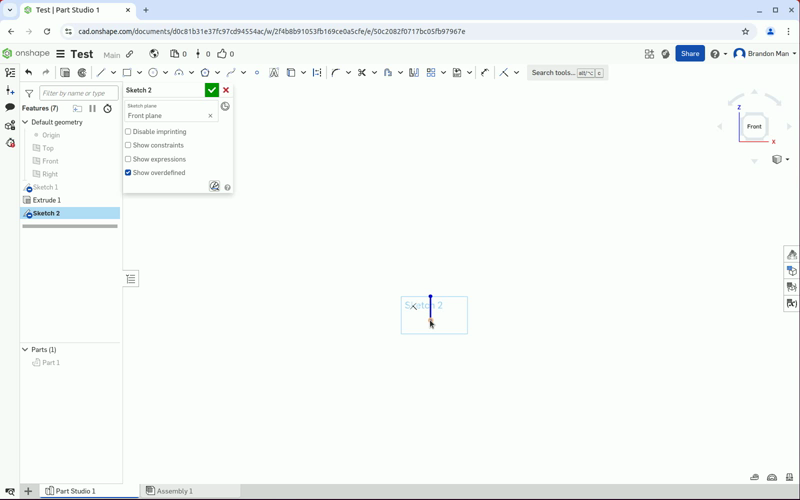
scroll(6)
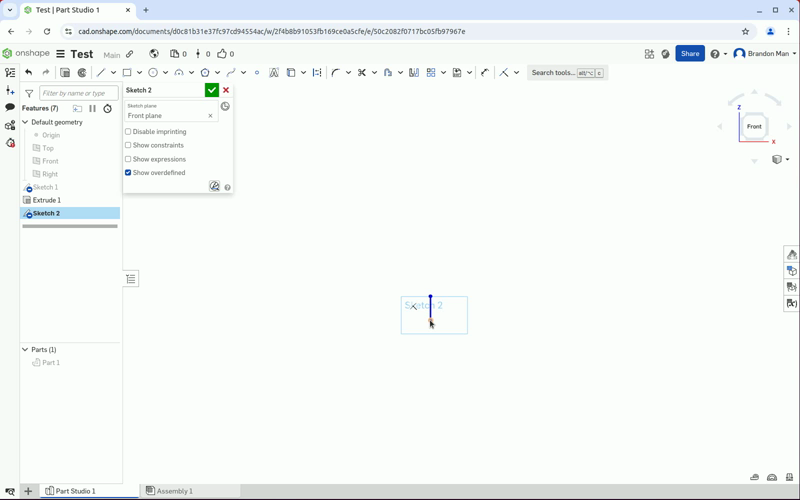
scroll(6)
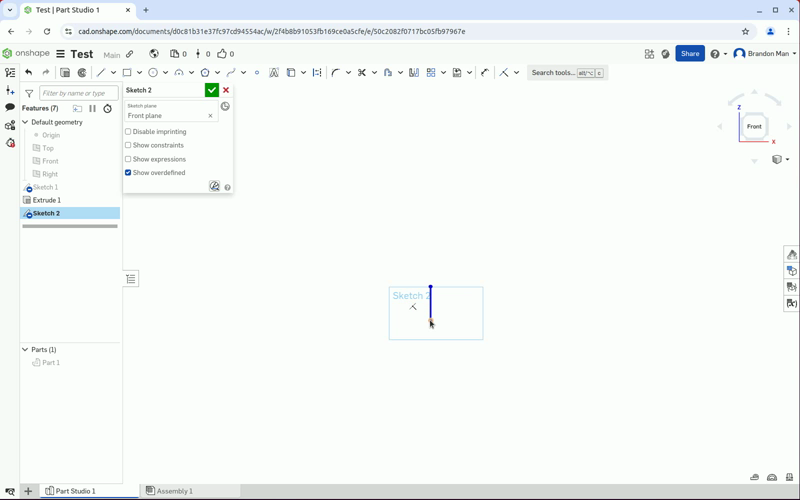
scroll(6)
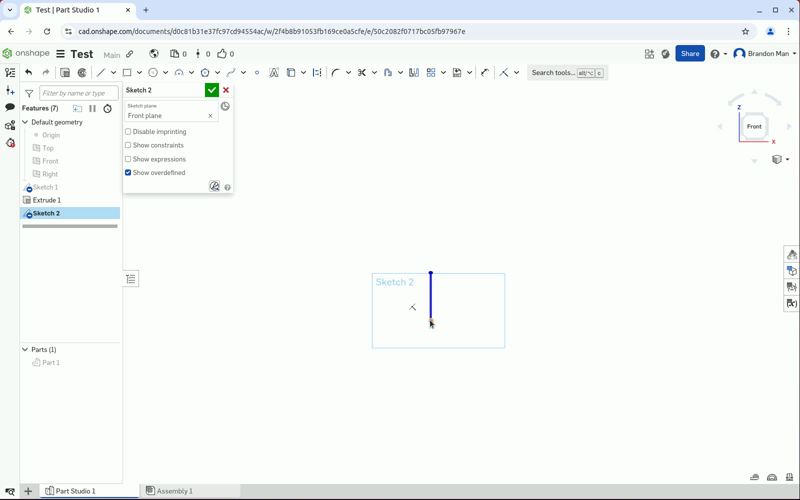
scroll(6)
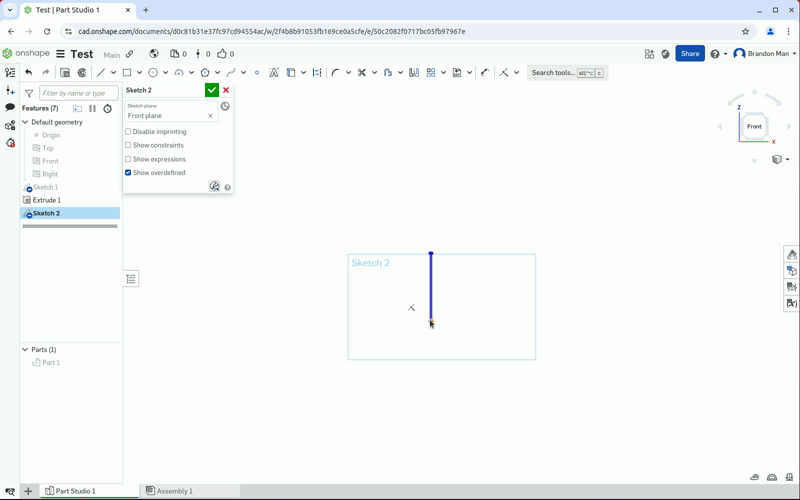
scroll(6)
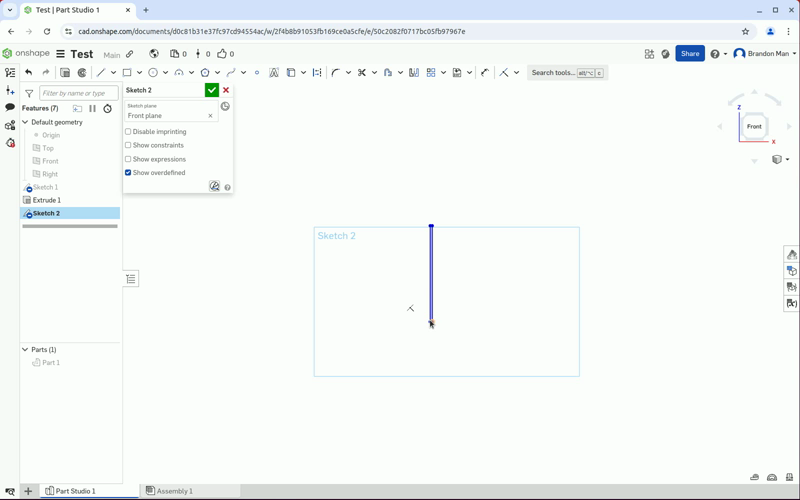
scroll(6)
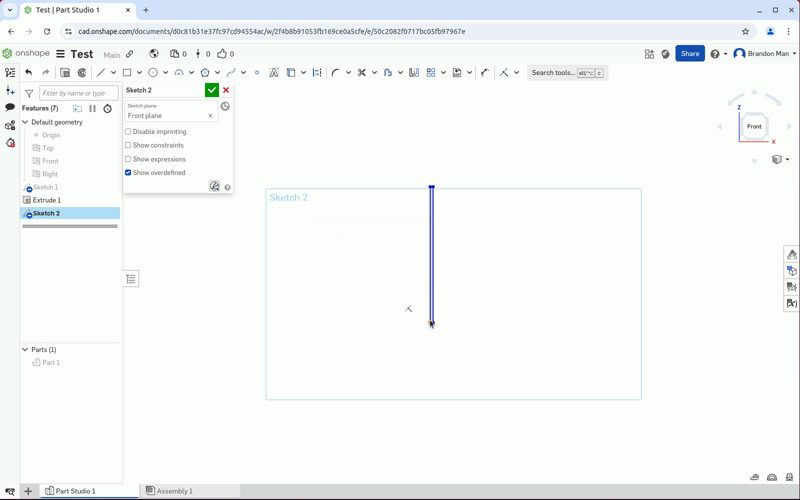
scroll(6)
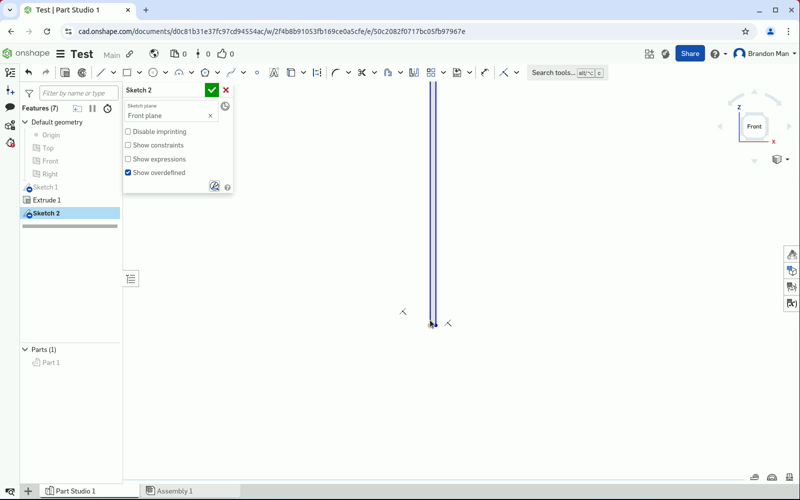
click(430, 319)
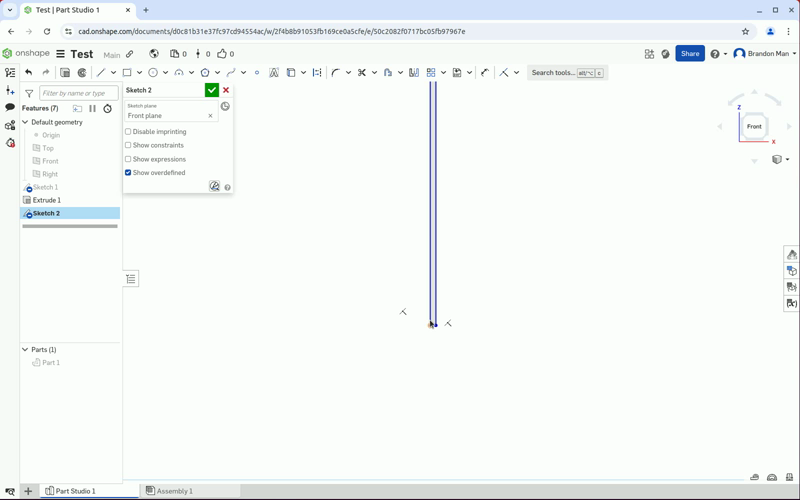
scroll(-6)
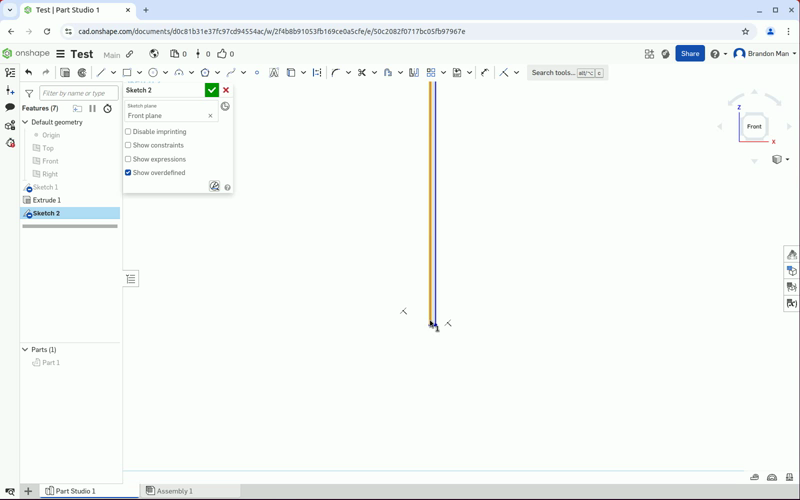
scroll(-6)
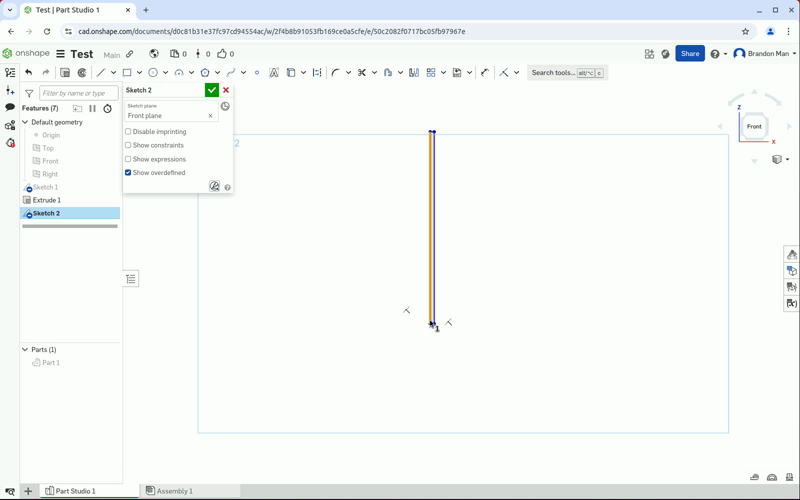
scroll(-6)
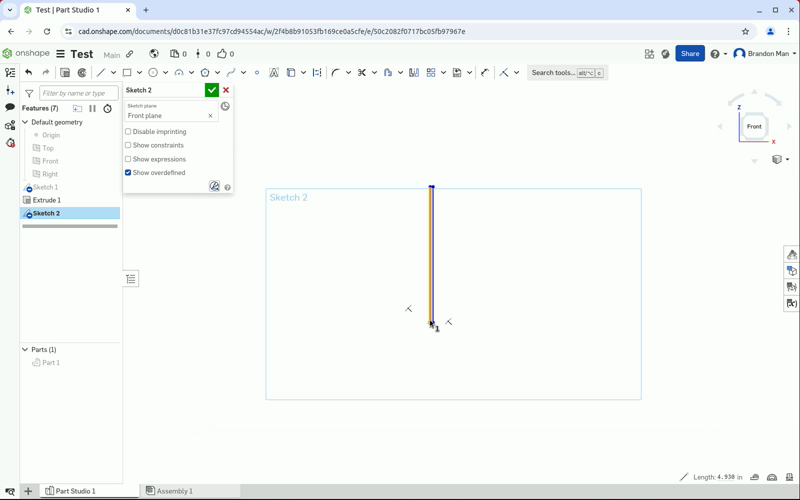
scroll(-6)
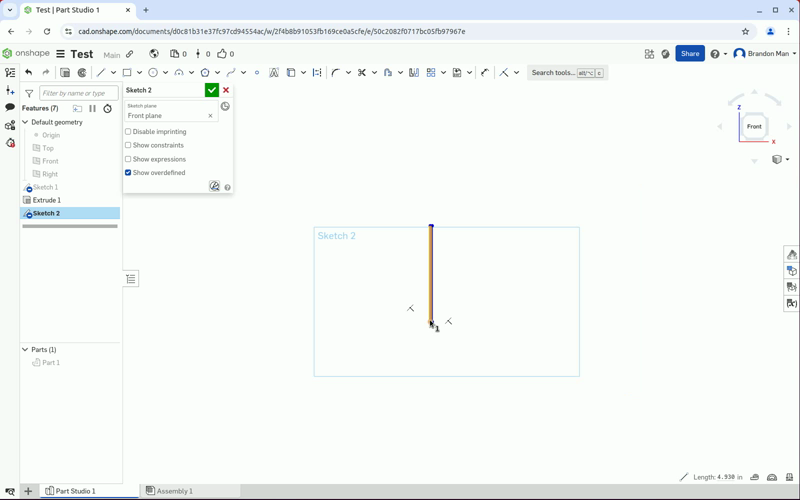
scroll(-6)
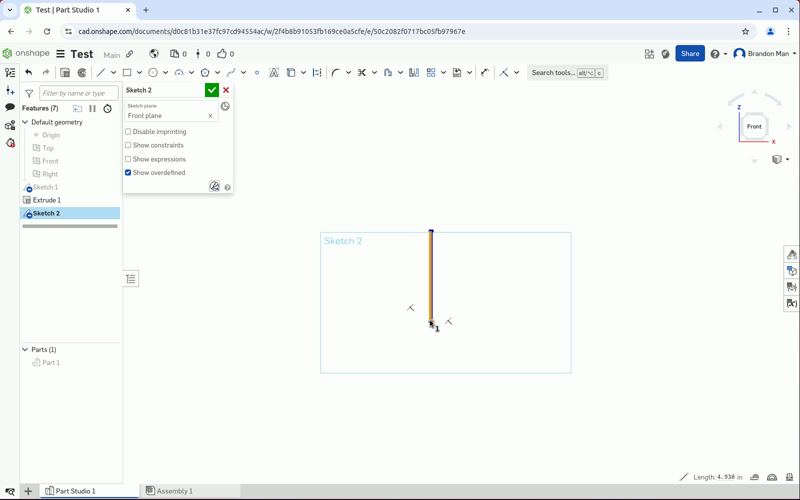
scroll(-6)
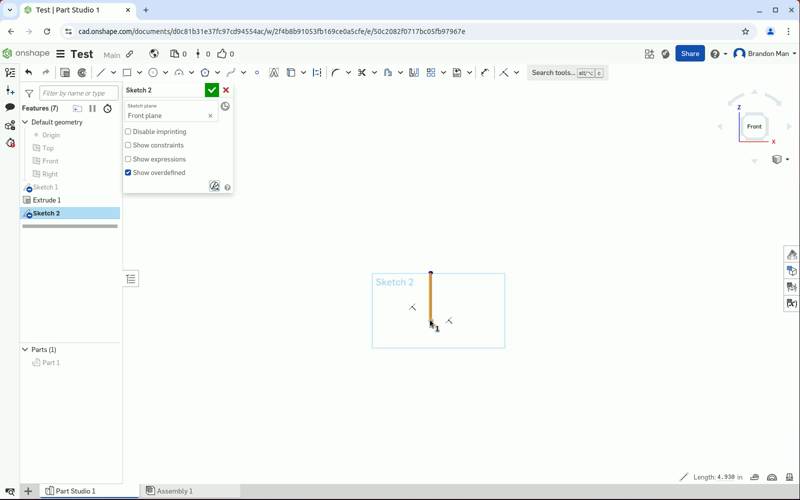
scroll(-6)
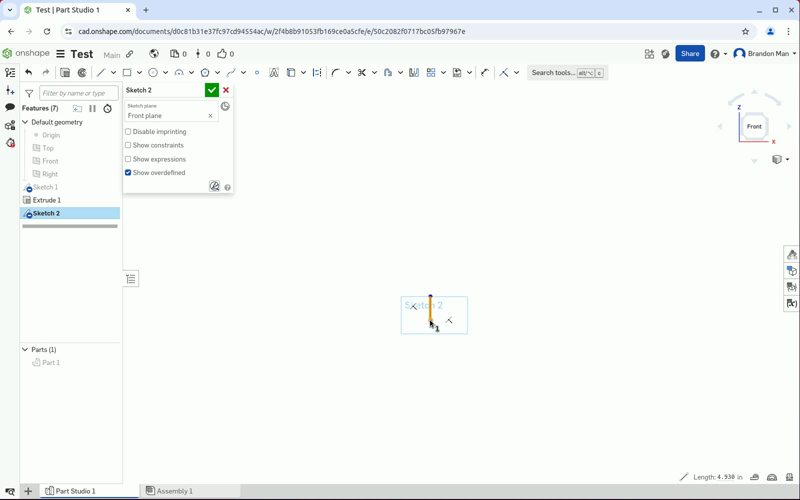
mouse_move(73, 352)
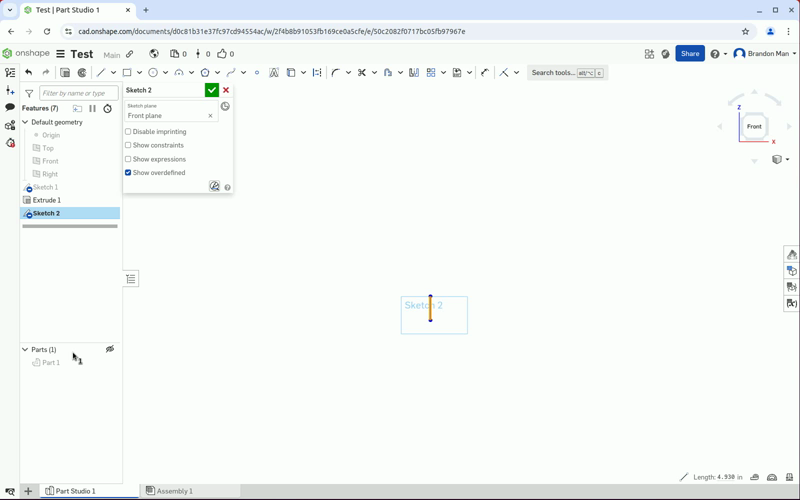
key(shift+y)
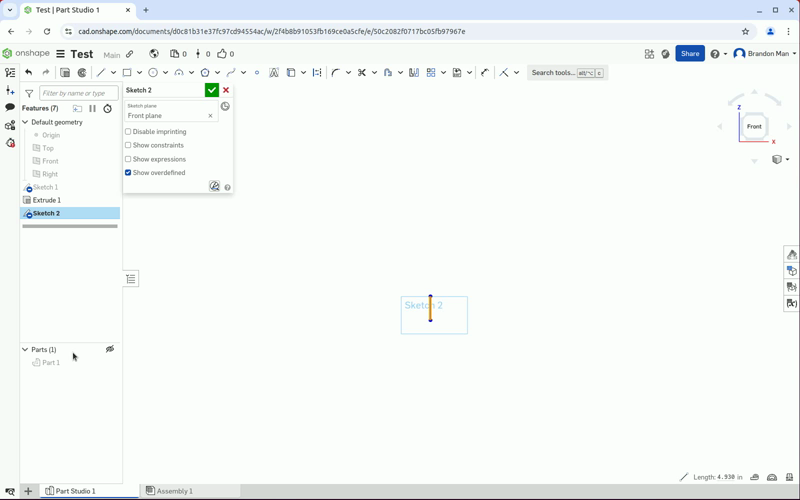
key(shift+e)
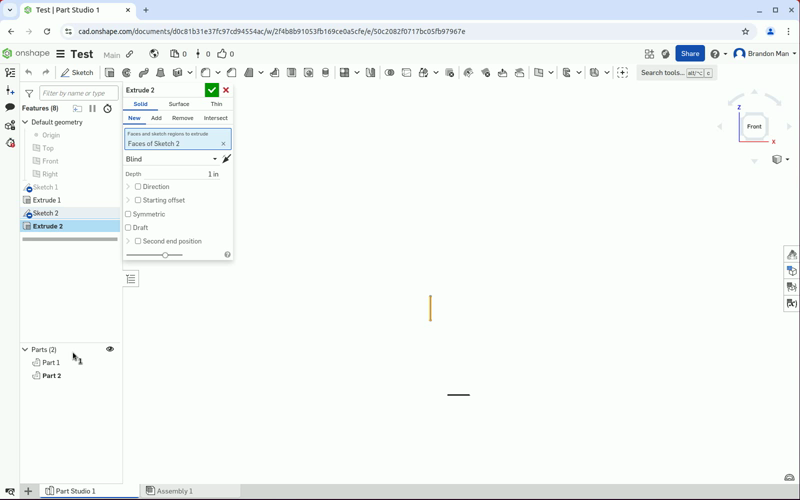
mouse_move(143, 106)
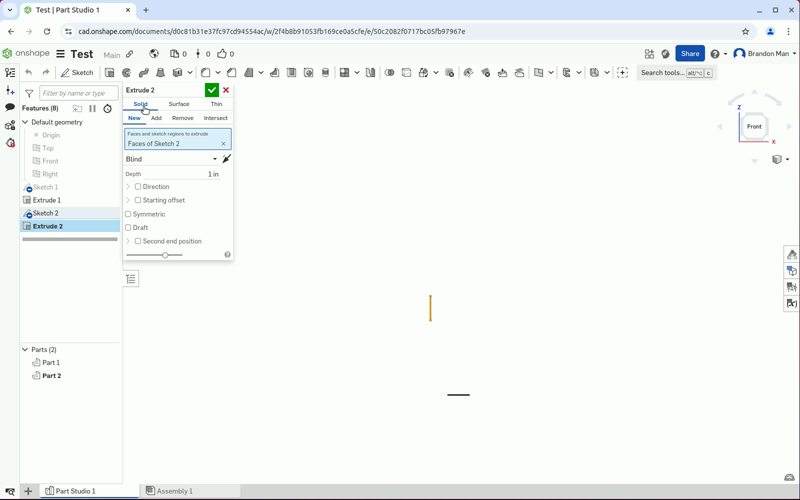
click(143, 106)
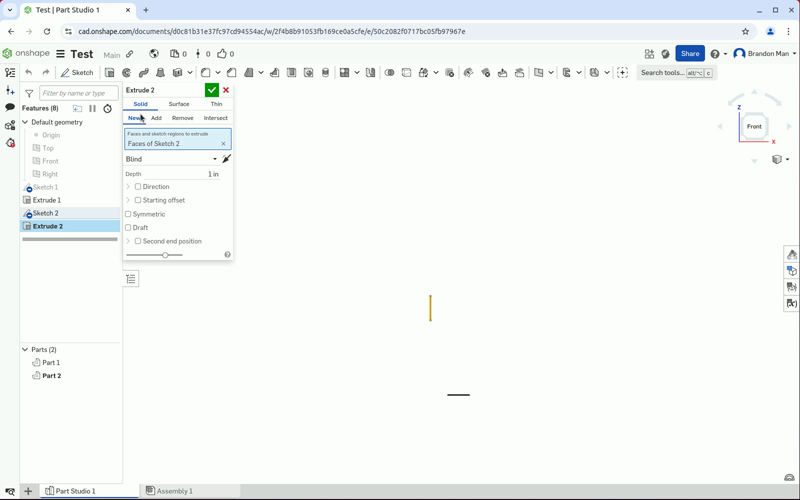
mouse_move(137, 120)
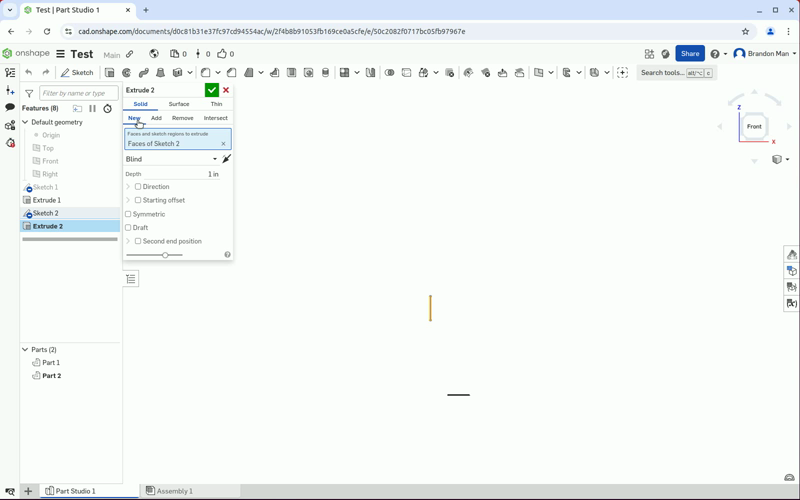
click(137, 120)
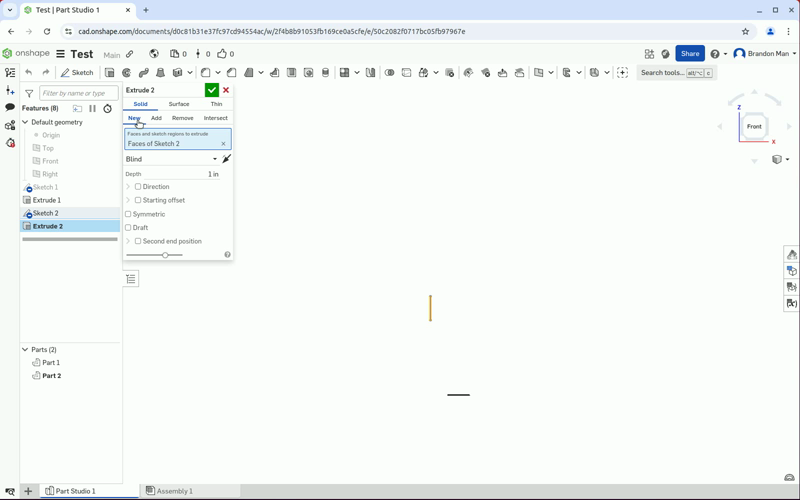
key(tab, 4)
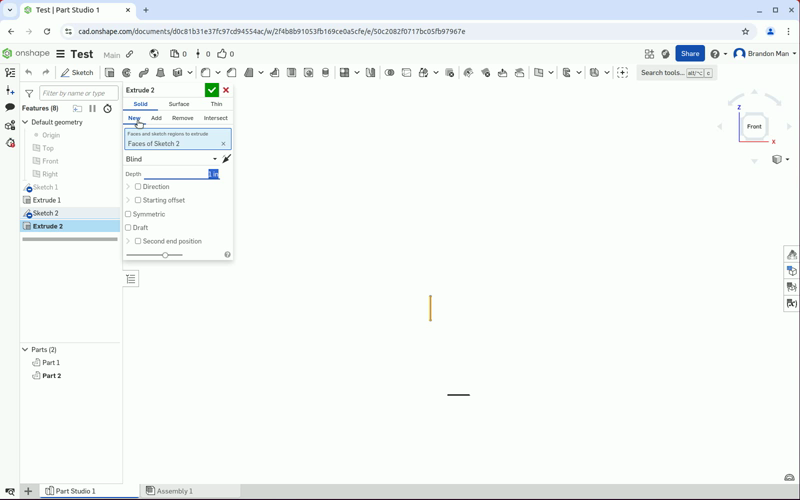
text(11.073)
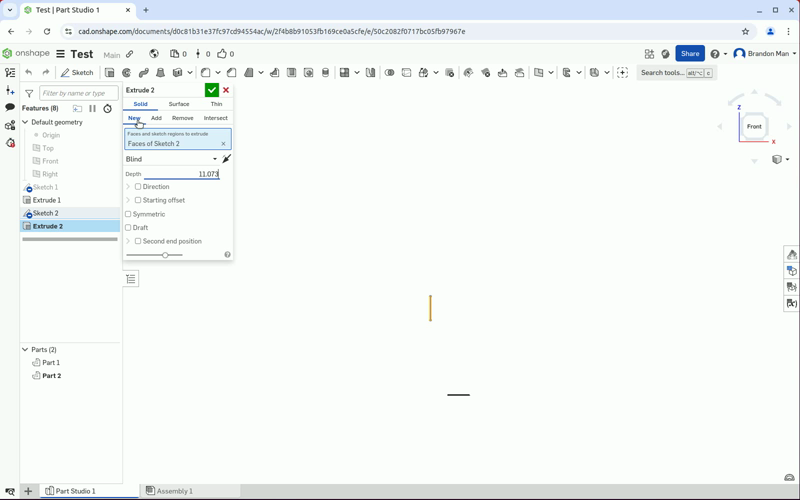
key(enter)
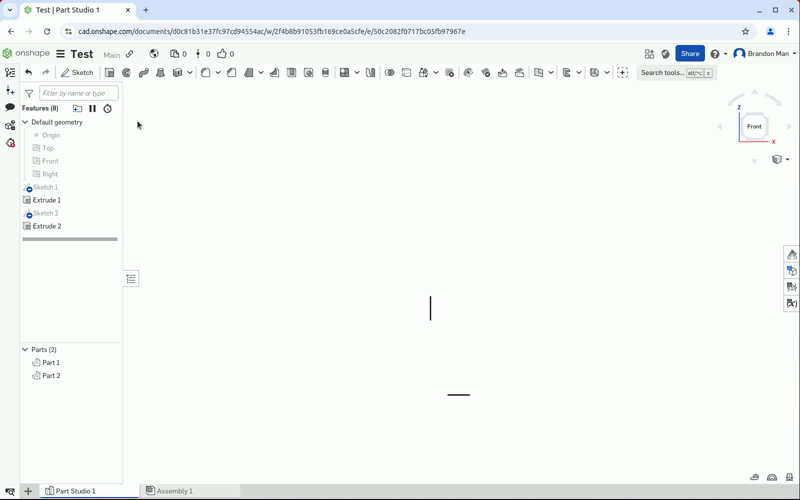
key(shift+h)
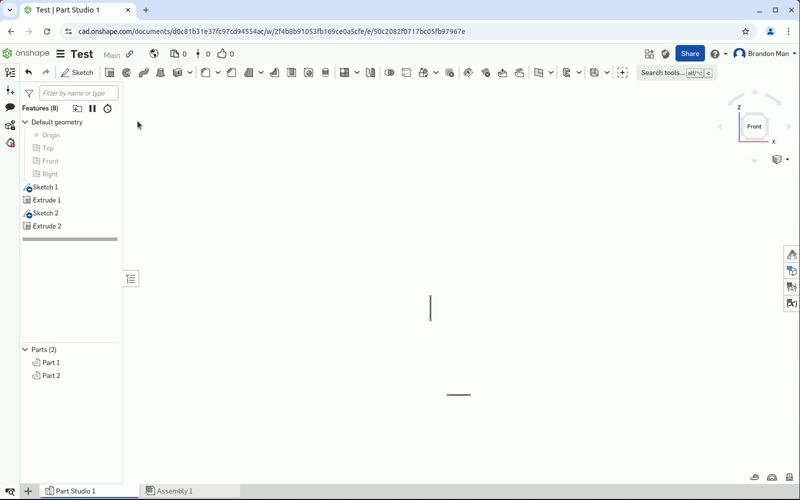
key(shift+h)
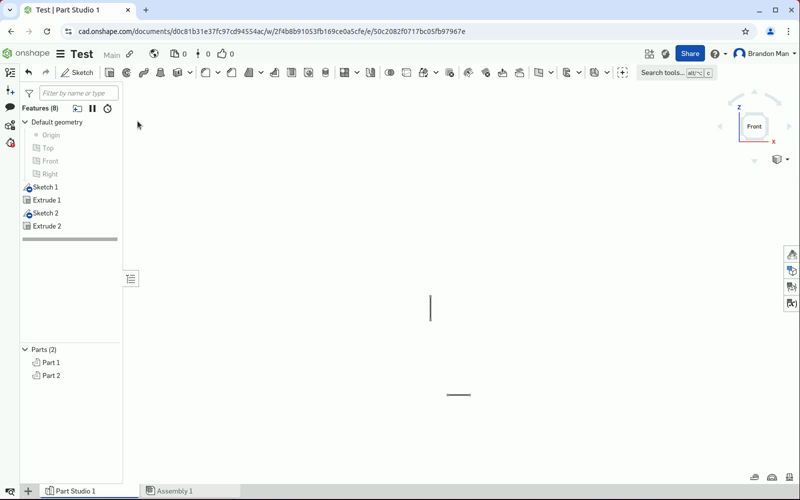
key(shift+7)
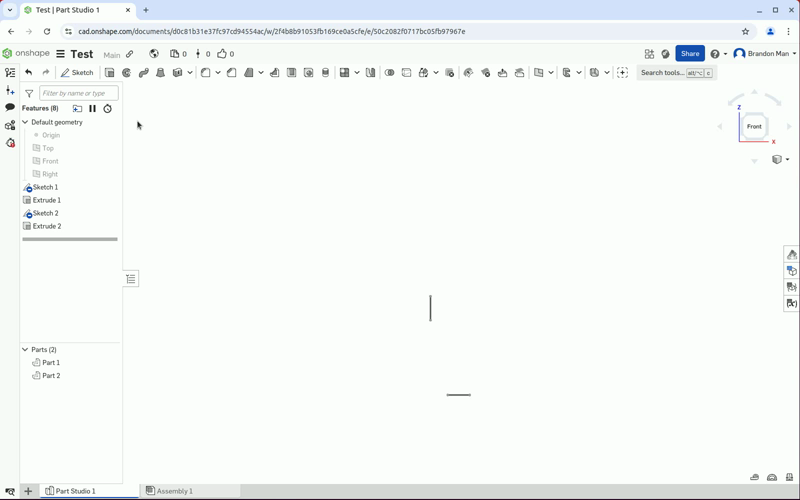
key(left, 2)
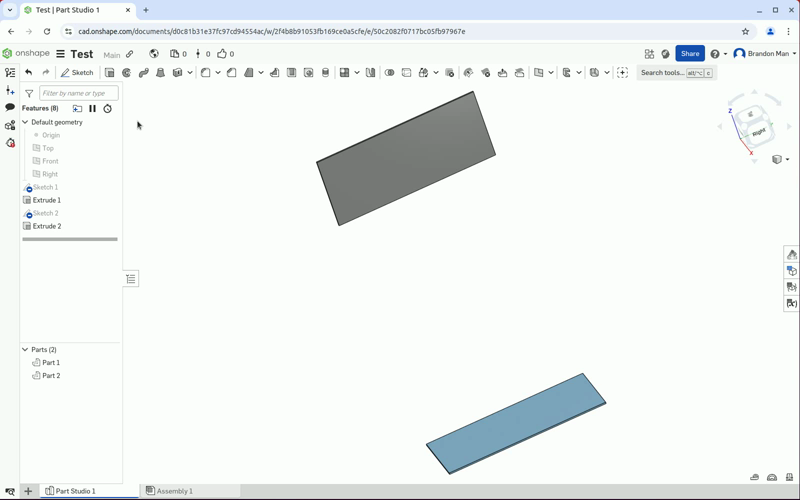
key(down, 2)
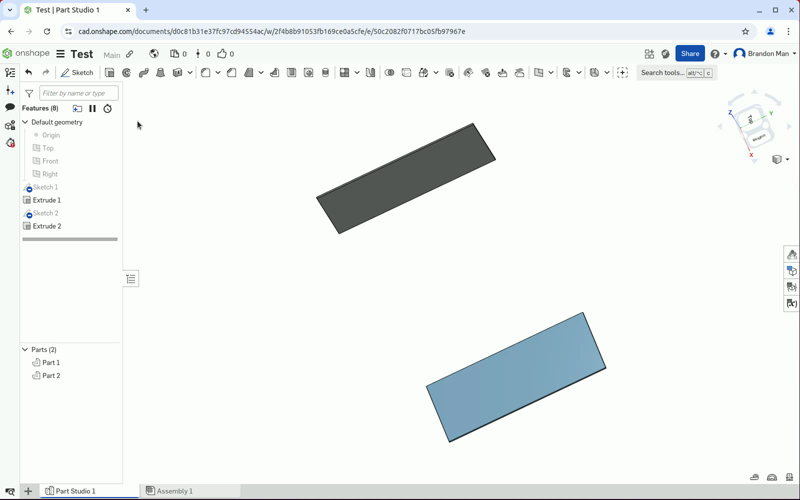
key(up, 2)
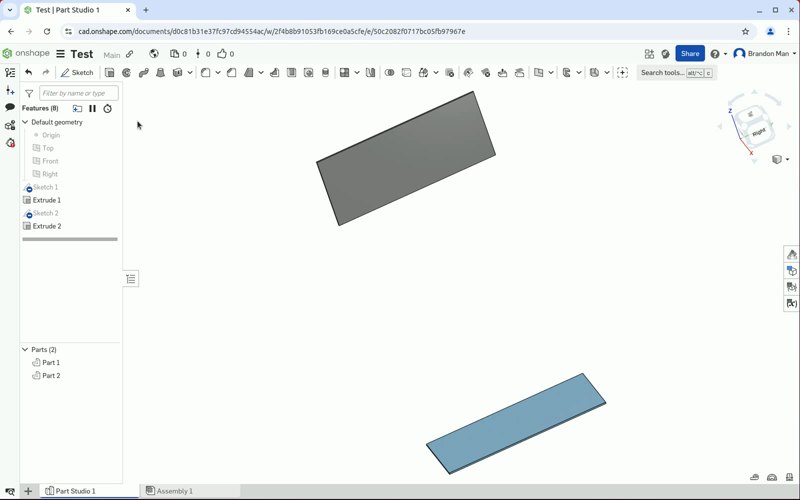
key(right, 2)
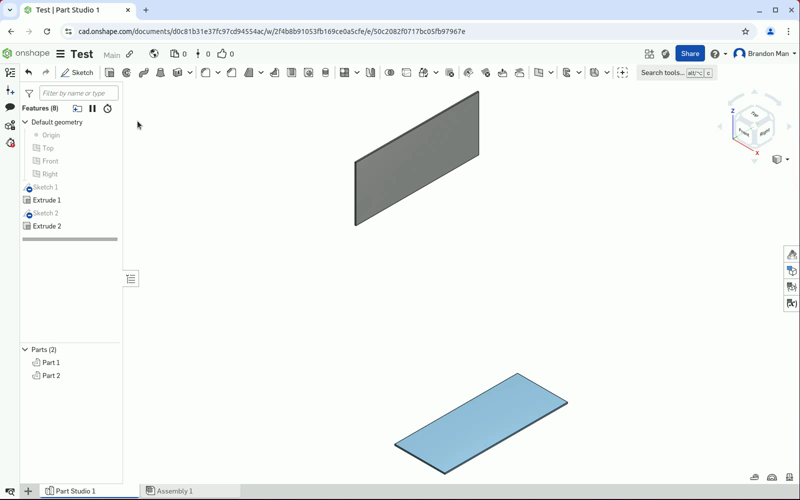
mouse_move(73, 189)
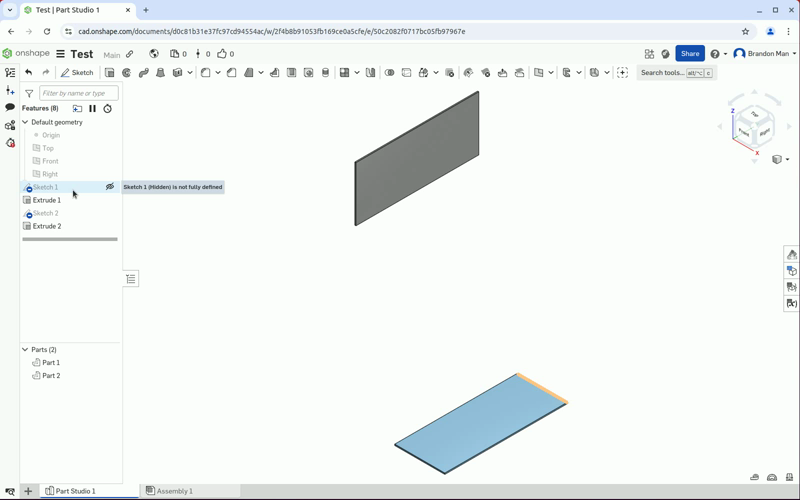
click(73, 189)